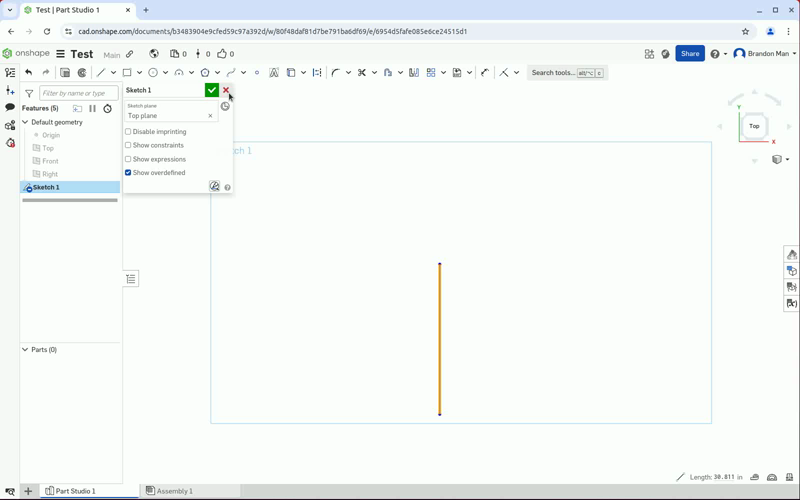
key(shift+h)
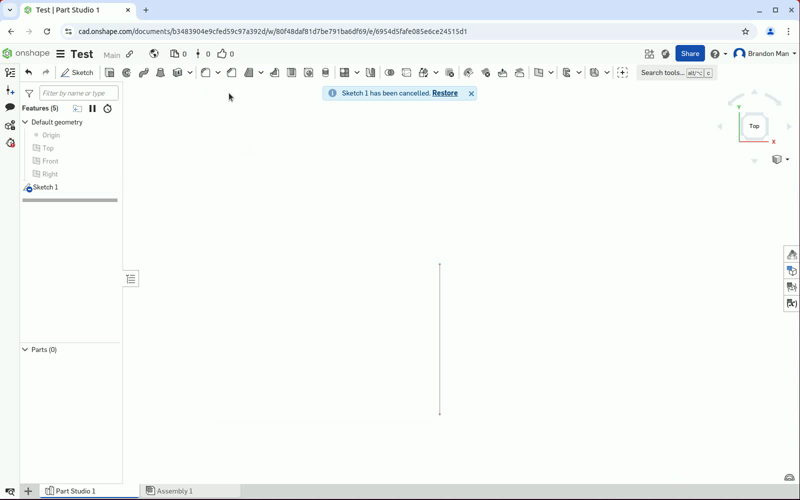
key(shift+s)
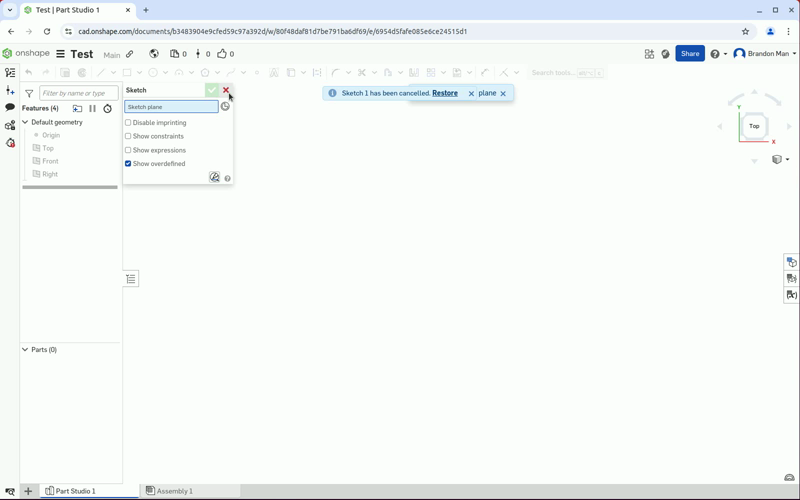
mouse_move(73, 150)
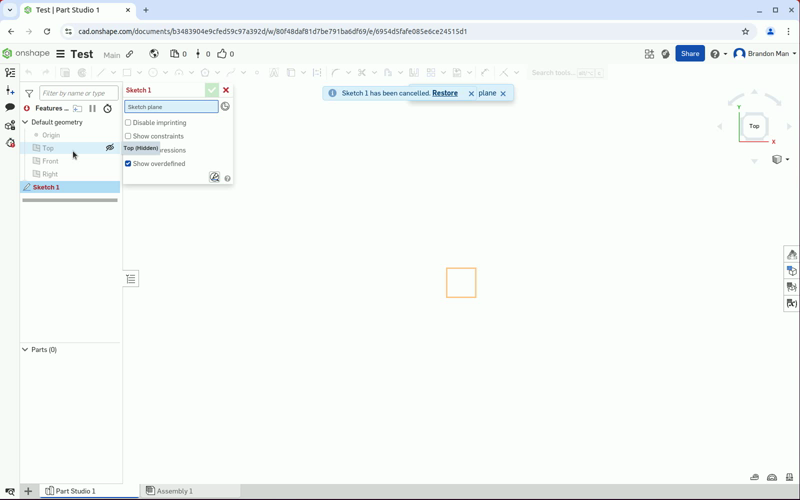
click(73, 150)
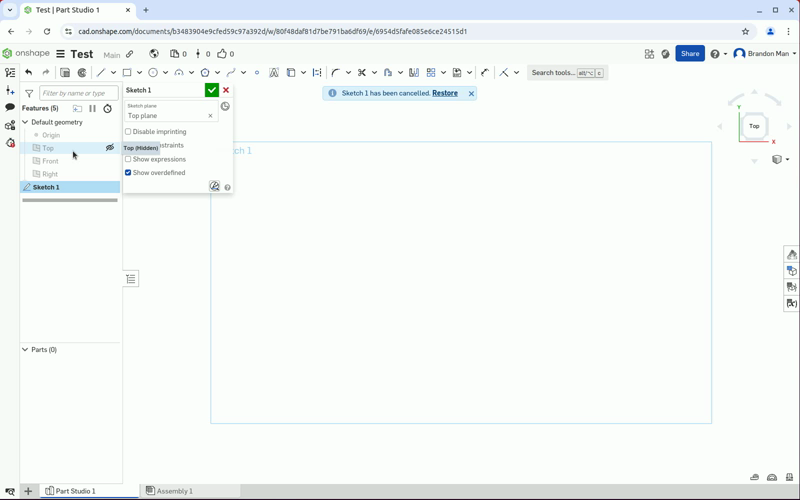
mouse_move(73, 352)
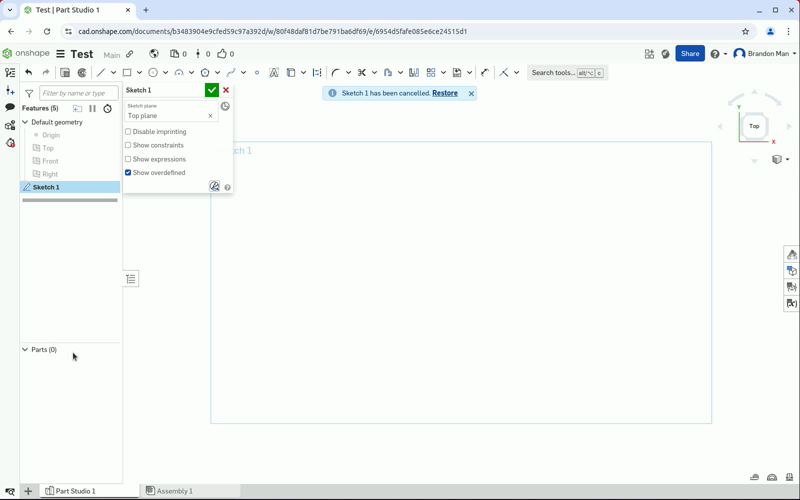
key(y)
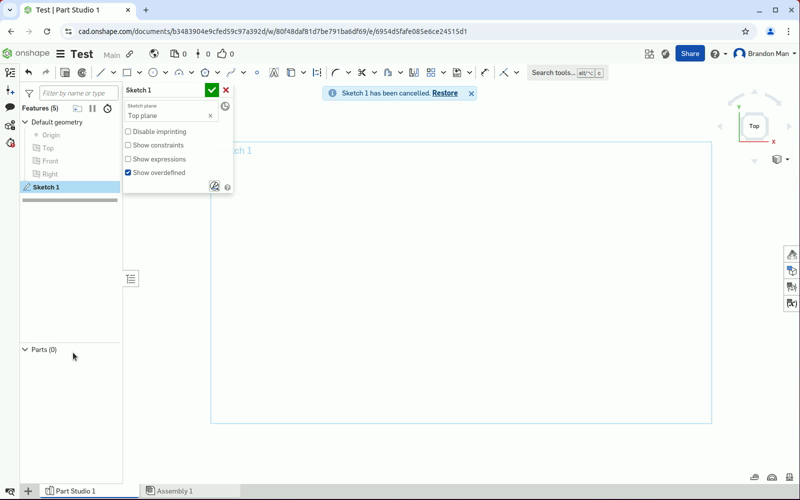
key(l)
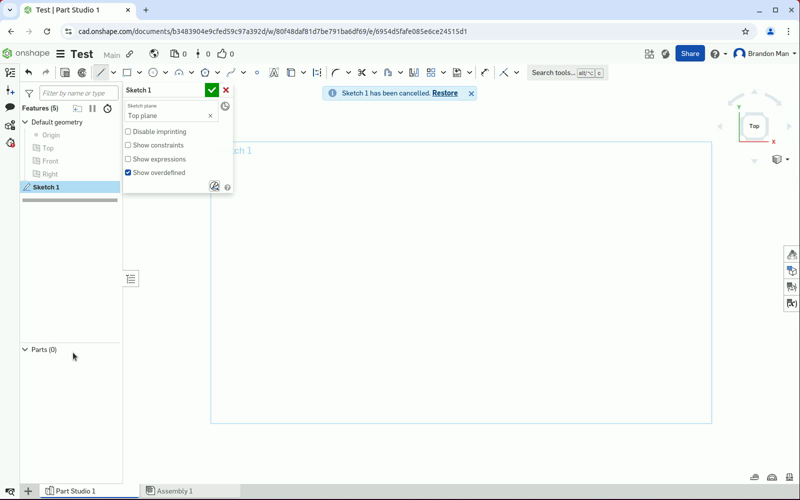
key_down(shift)
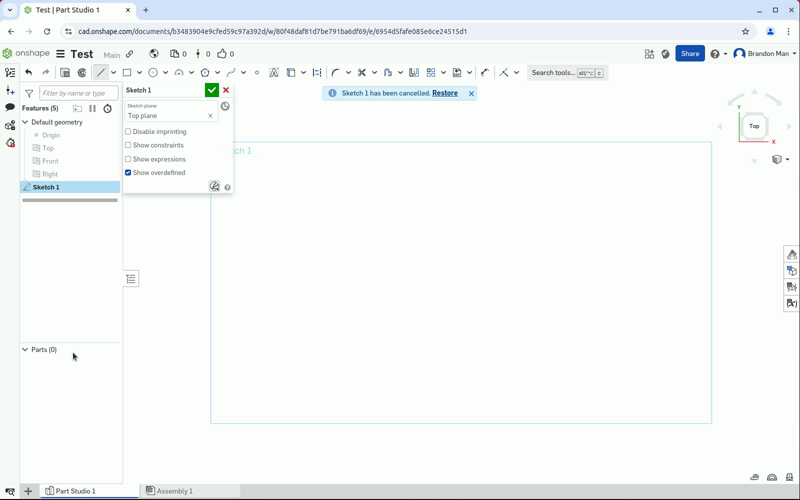
mouse_move(376, 395)
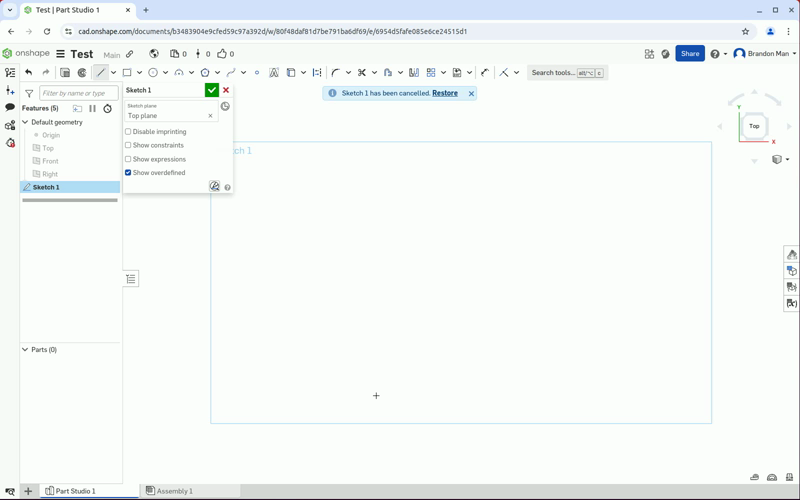
click(376, 395)
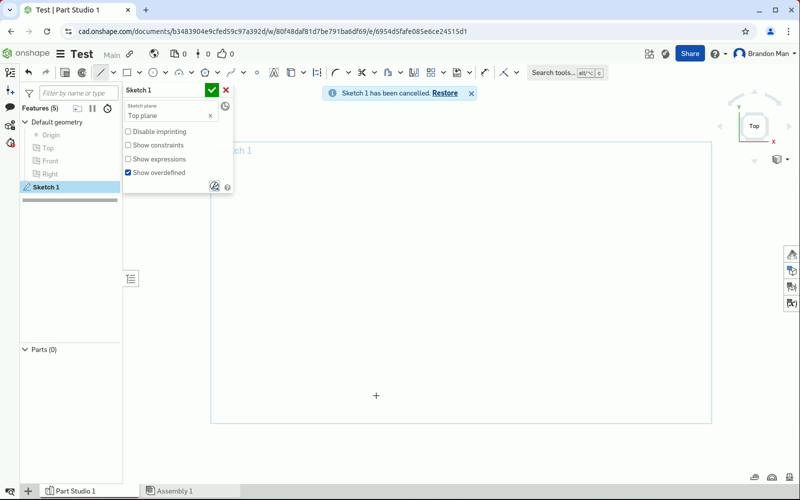
key_up(shift)
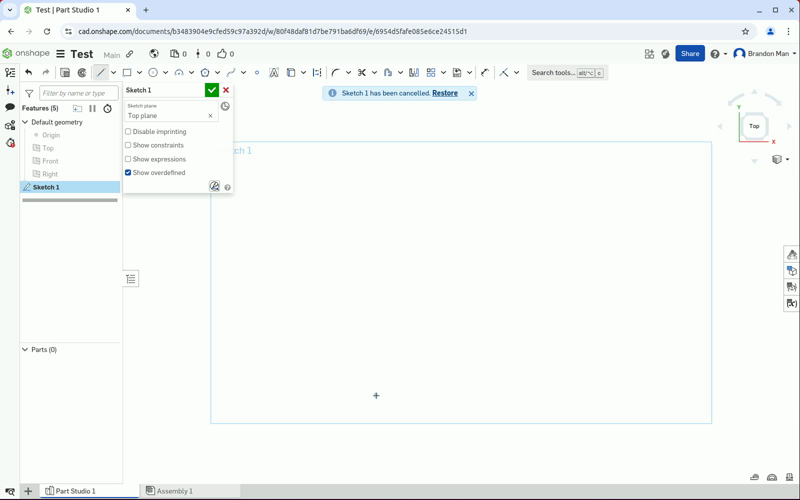
key_down(shift)
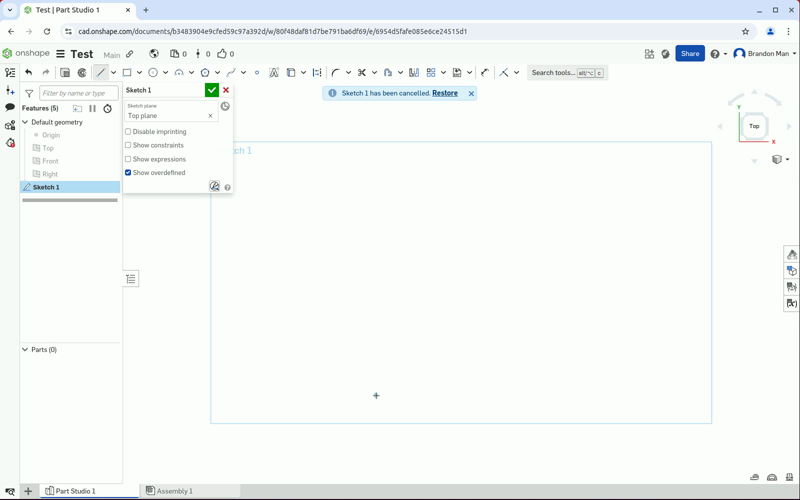
mouse_move(543, 395)
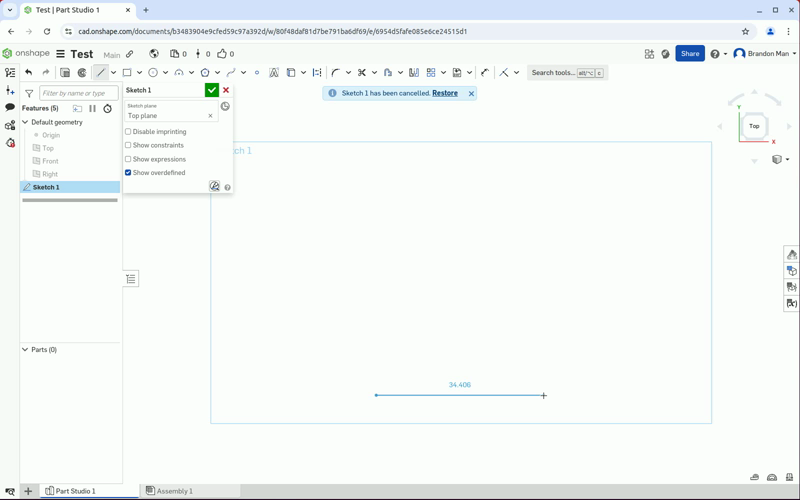
click(543, 395)
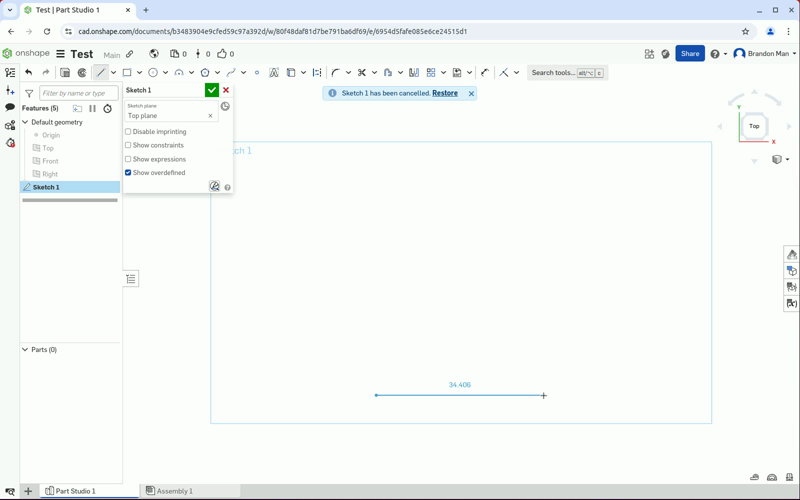
key_up(shift)
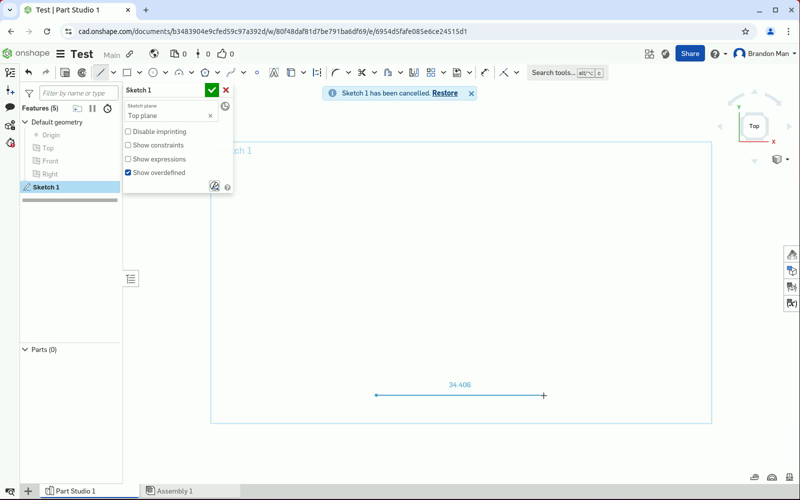
key_down(shift)
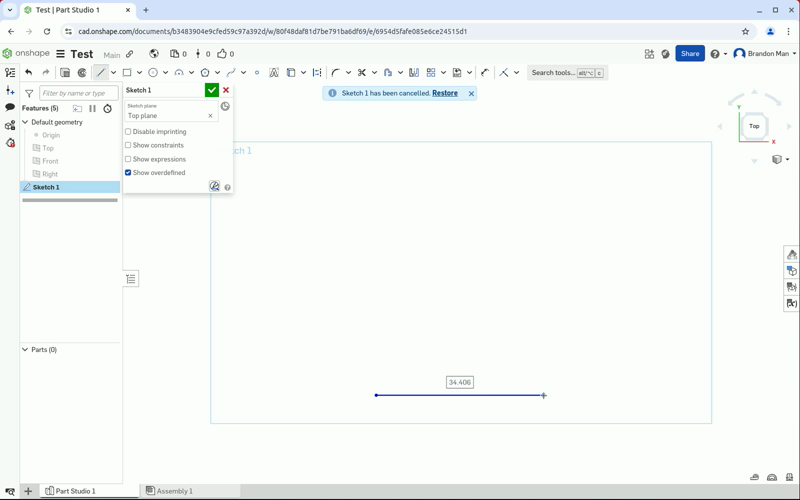
mouse_move(543, 286)
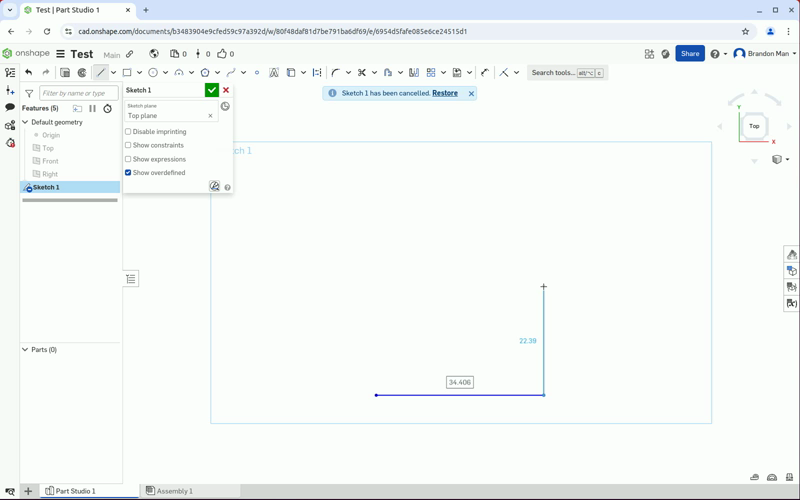
click(543, 286)
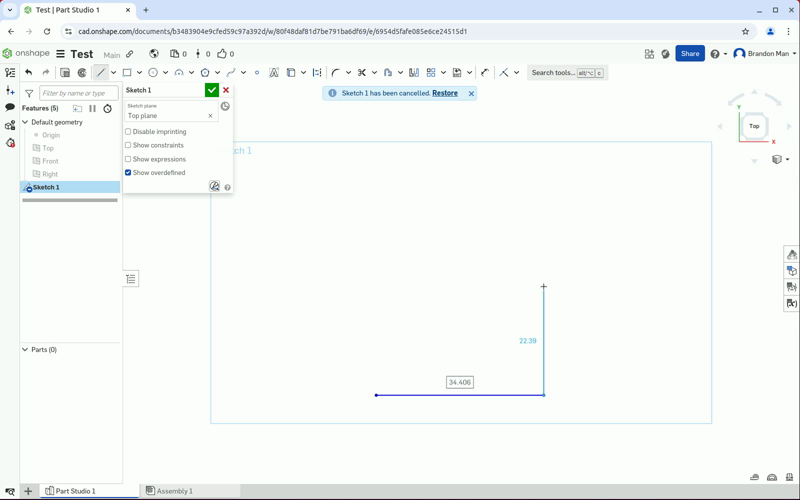
key_up(shift)
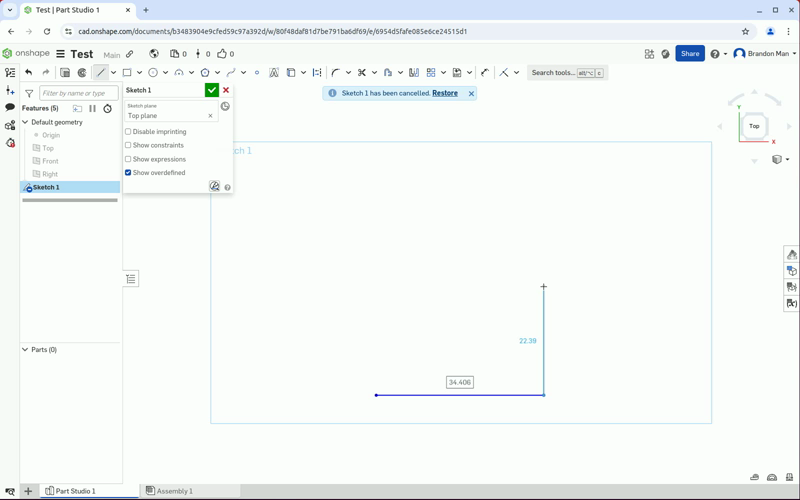
key(esc)
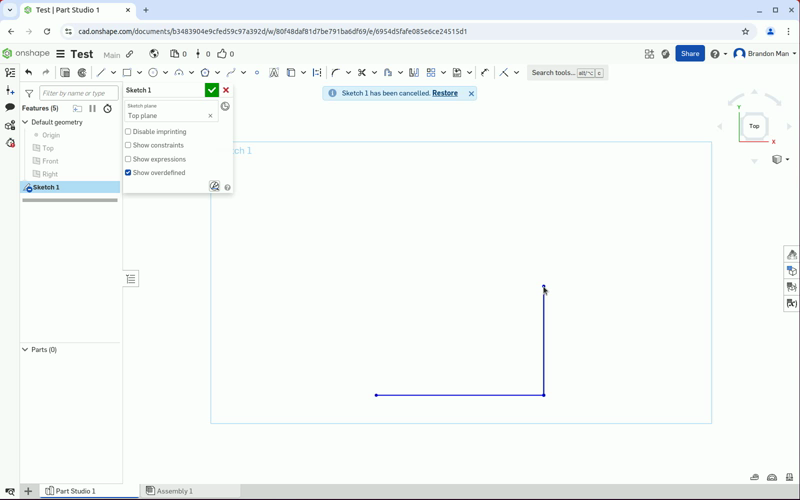
key(a)
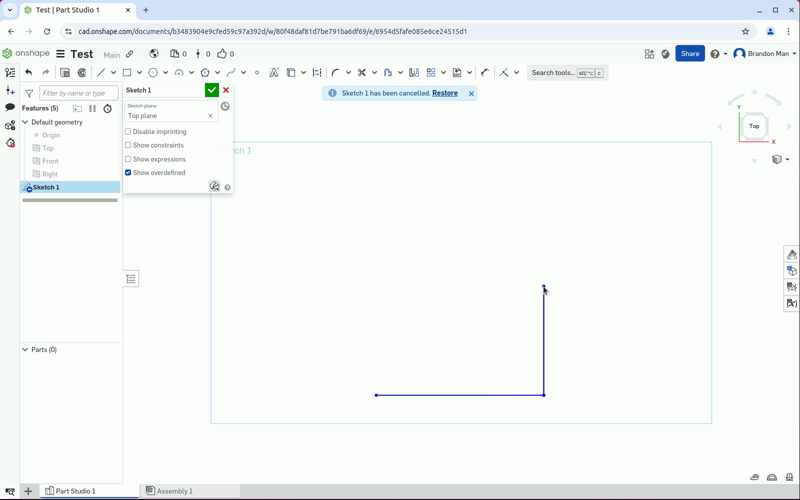
mouse_move(543, 286)
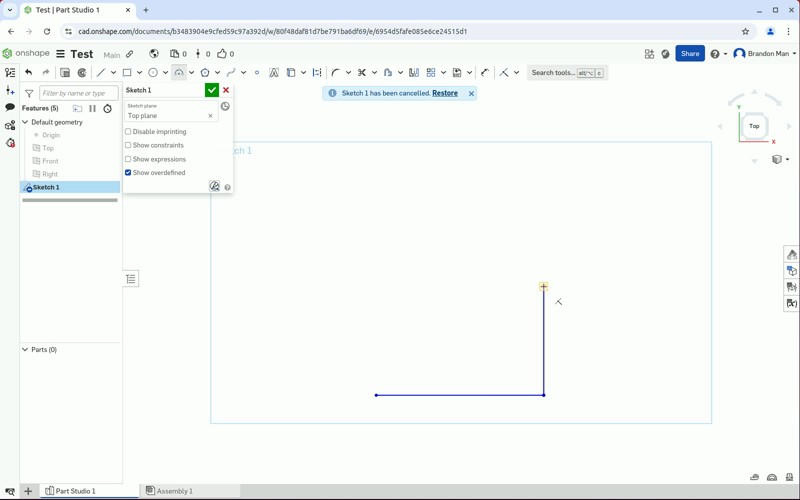
click(543, 286)
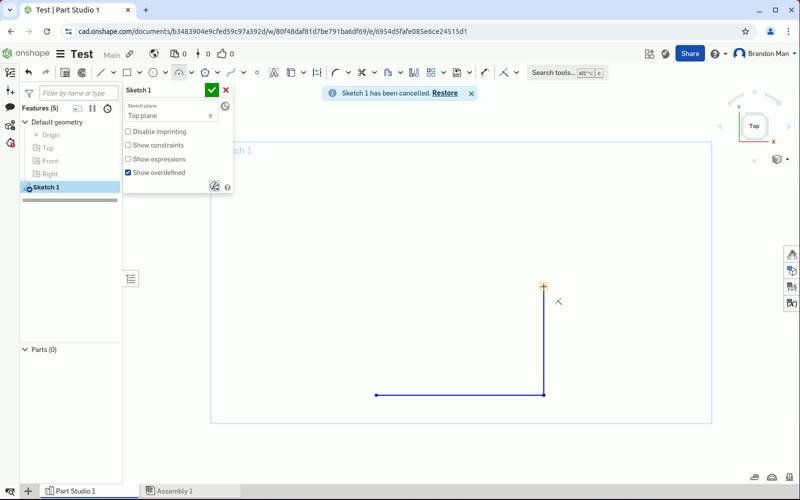
key_down(shift)
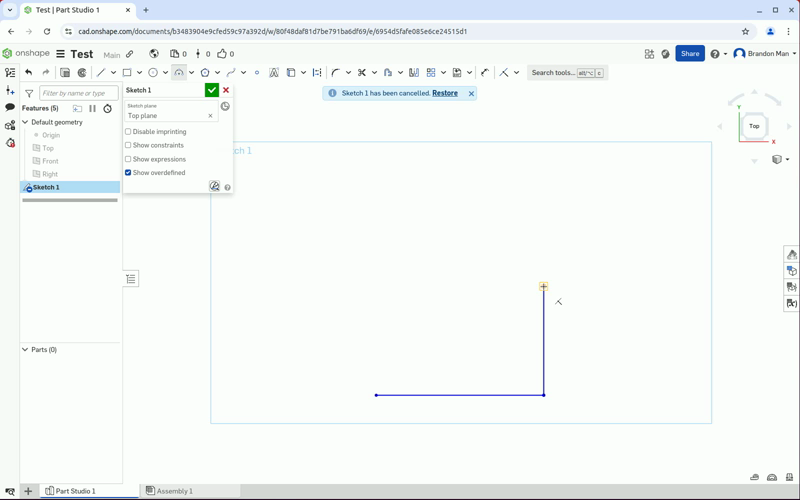
mouse_move(376, 284)
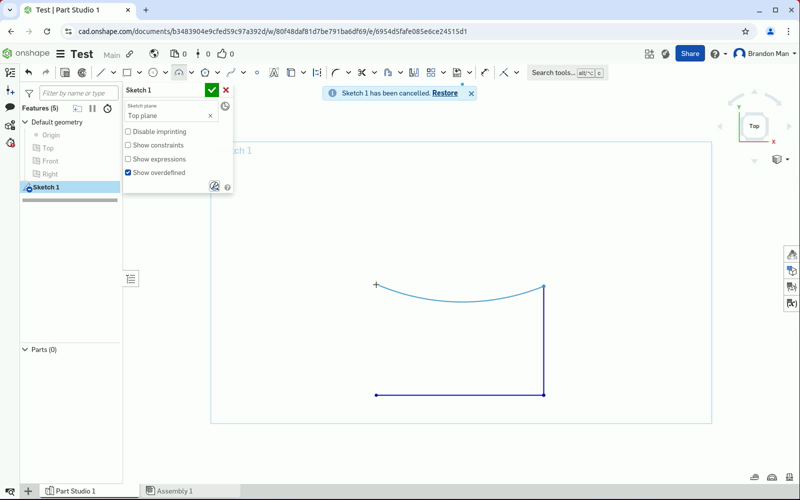
click(376, 284)
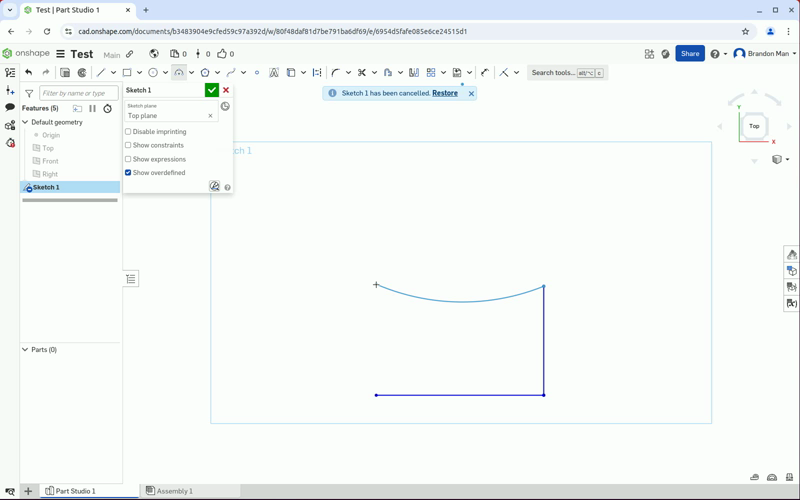
mouse_move(461, 200)
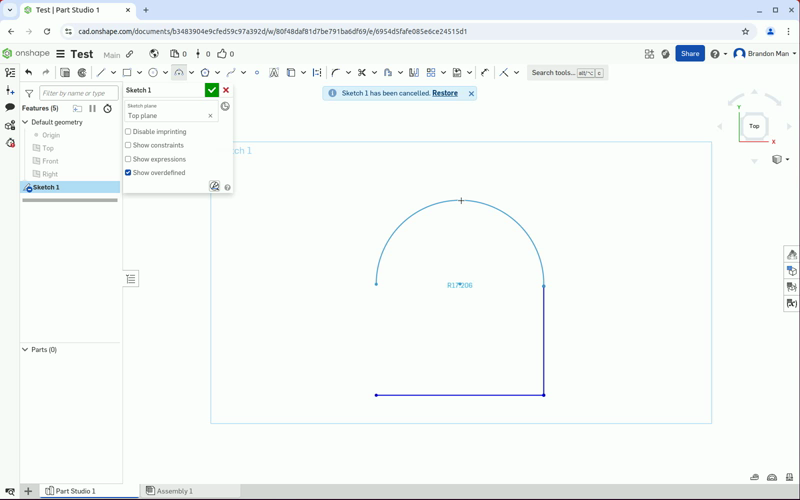
click(461, 200)
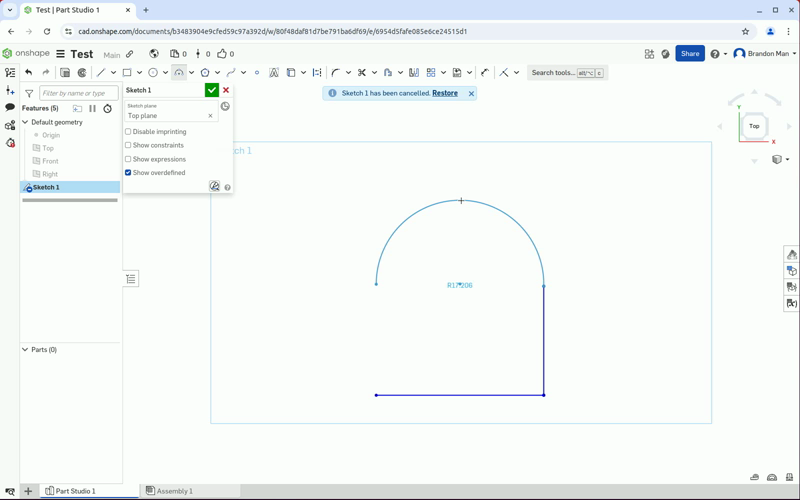
key_up(shift)
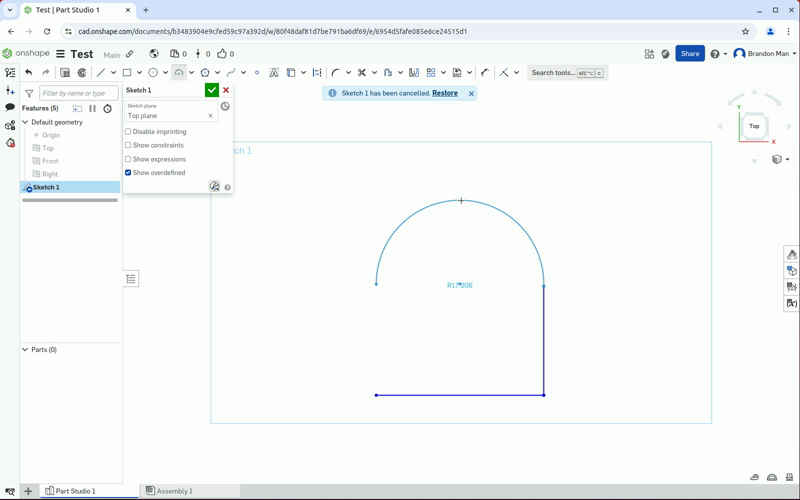
key(esc)
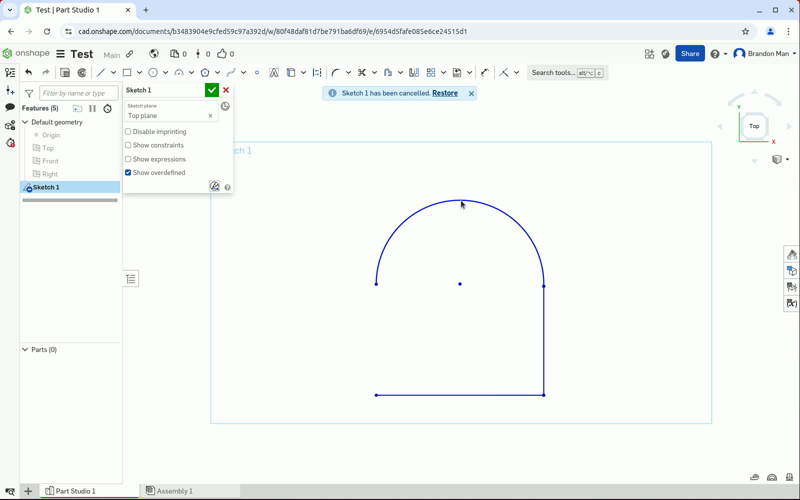
key(l)
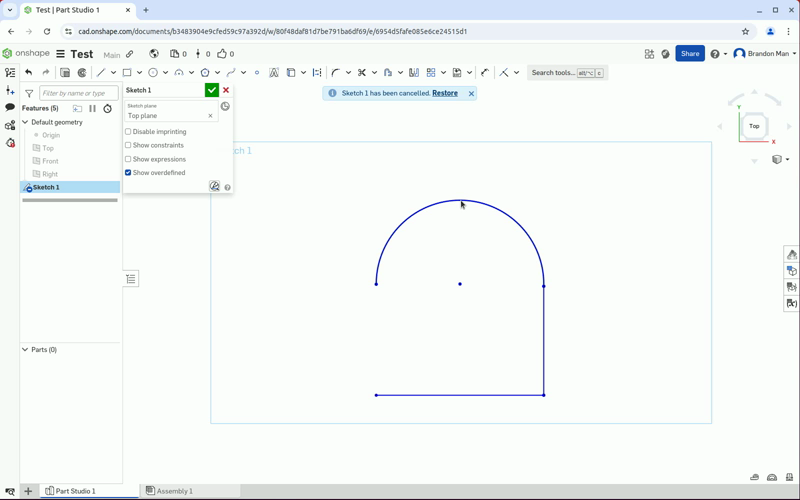
mouse_move(376, 284)
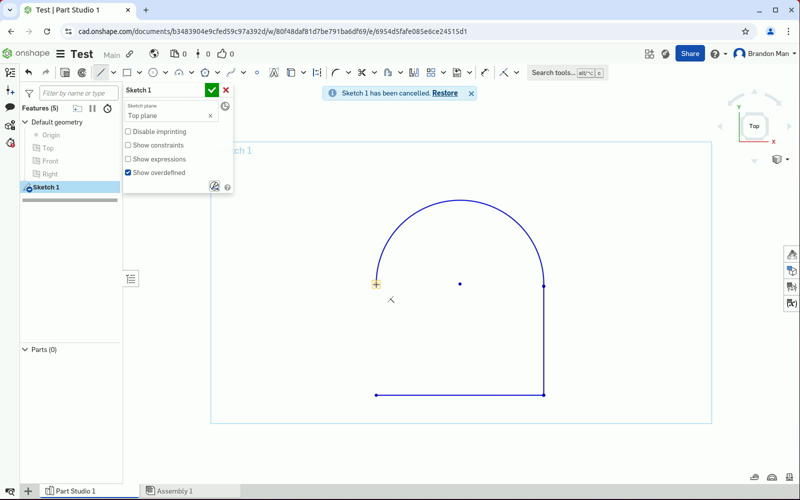
click(376, 284)
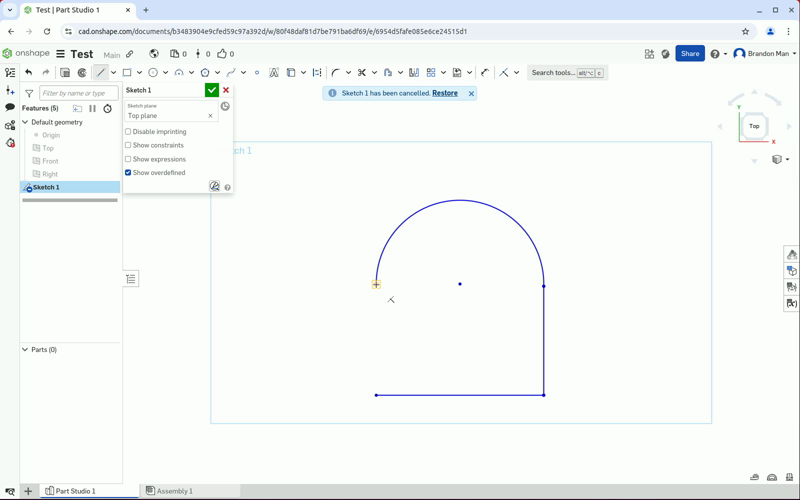
key_down(shift)
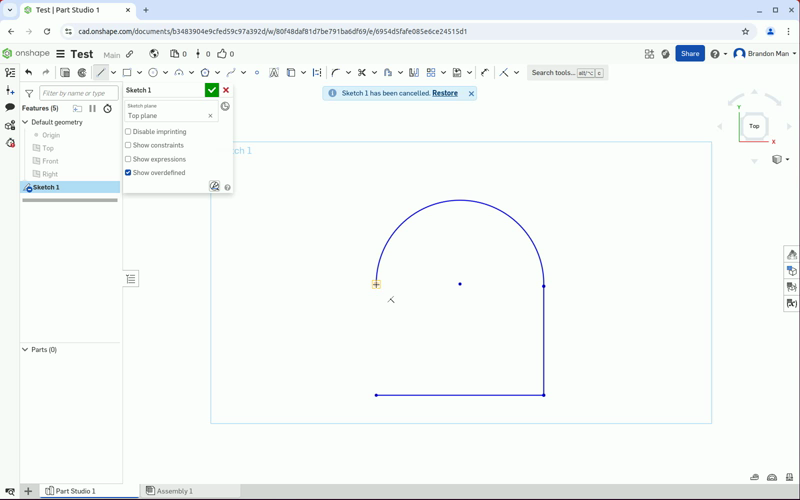
mouse_move(376, 395)
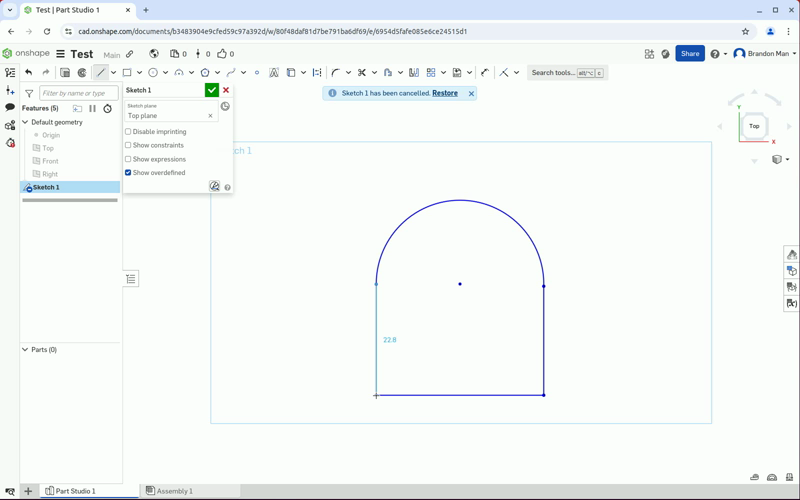
key_up(shift)
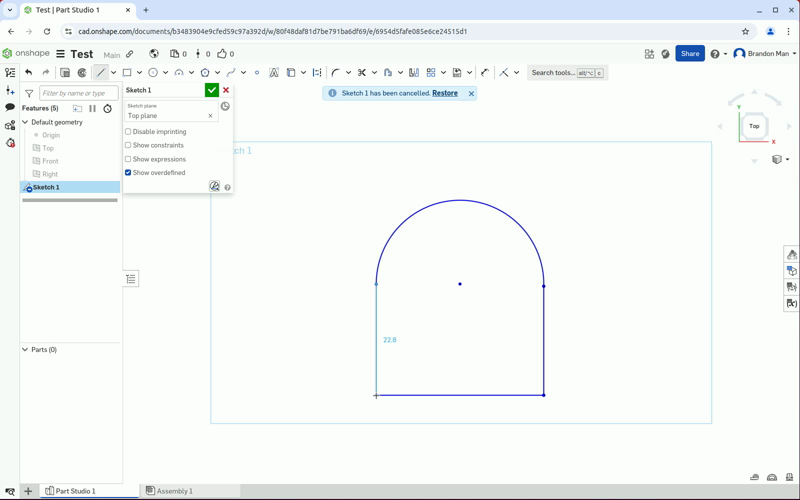
click(376, 395)
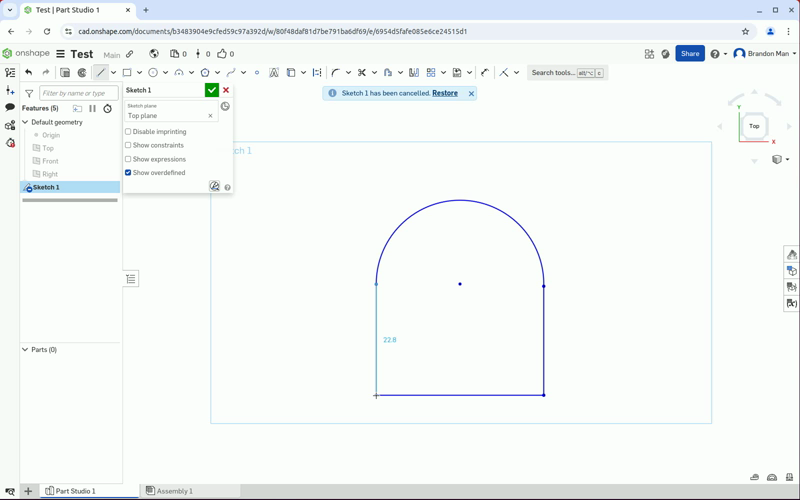
key(esc)
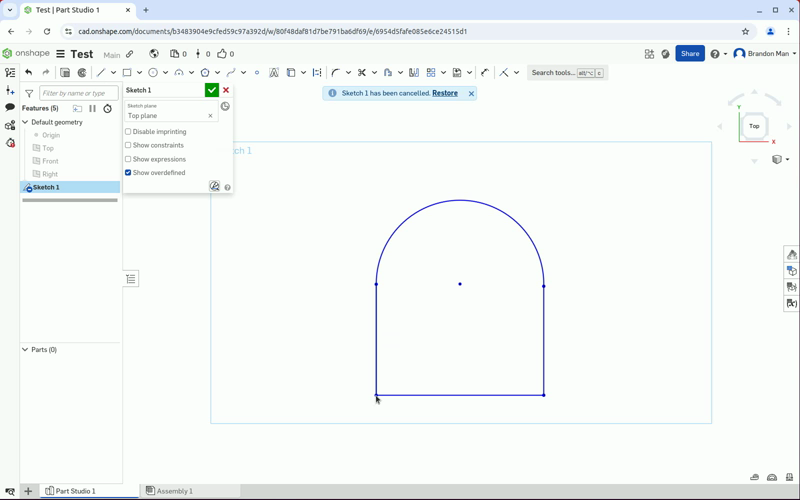
key(c)
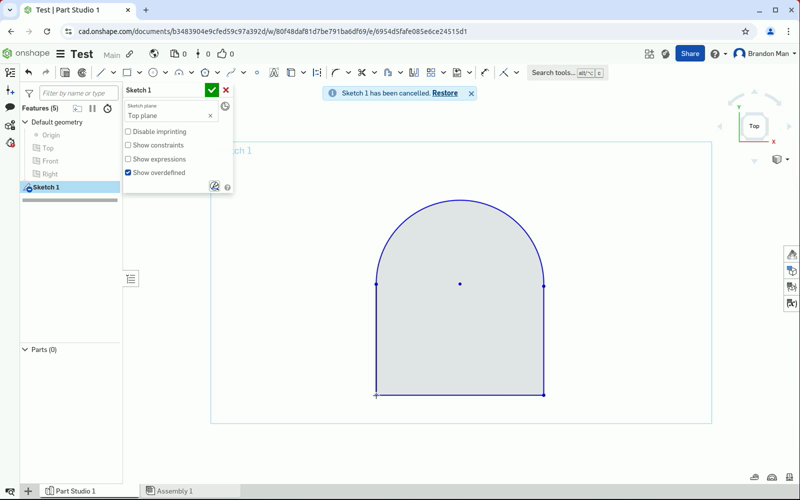
key_down(shift)
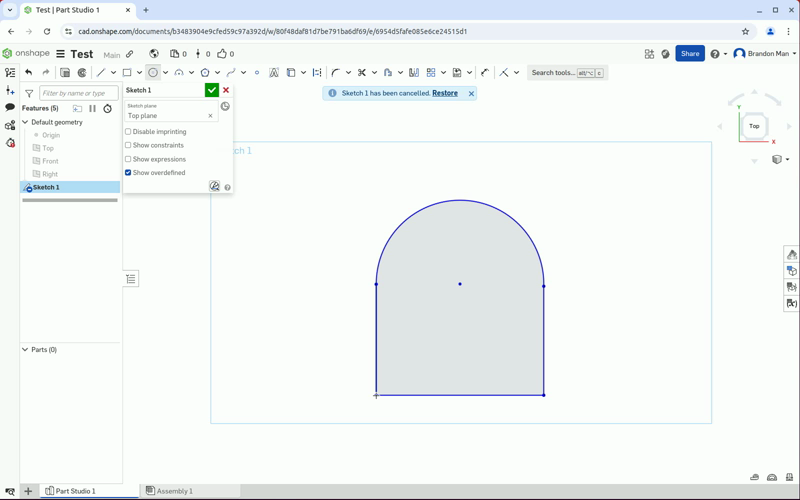
mouse_move(461, 284)
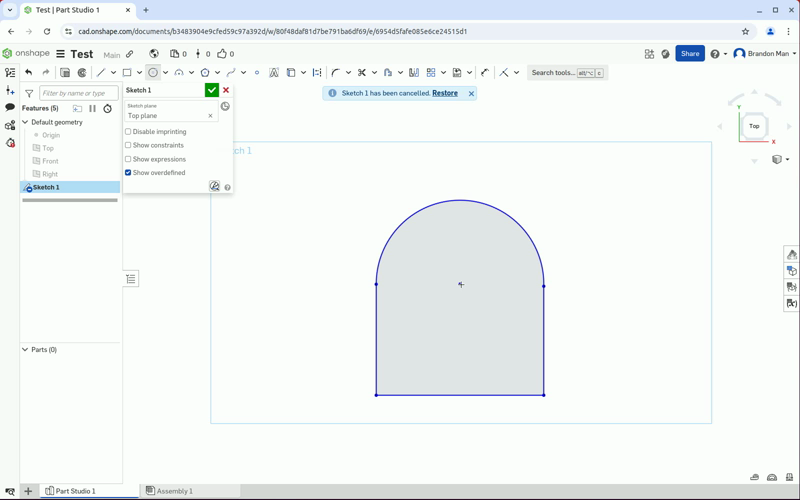
scroll(6)
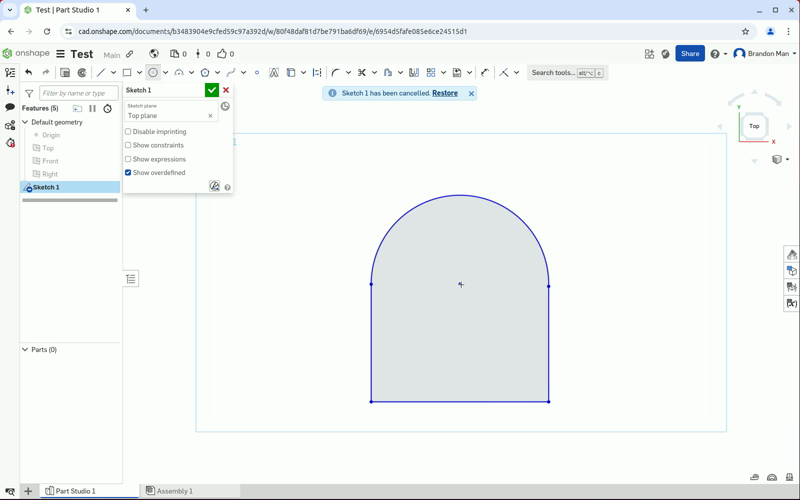
scroll(6)
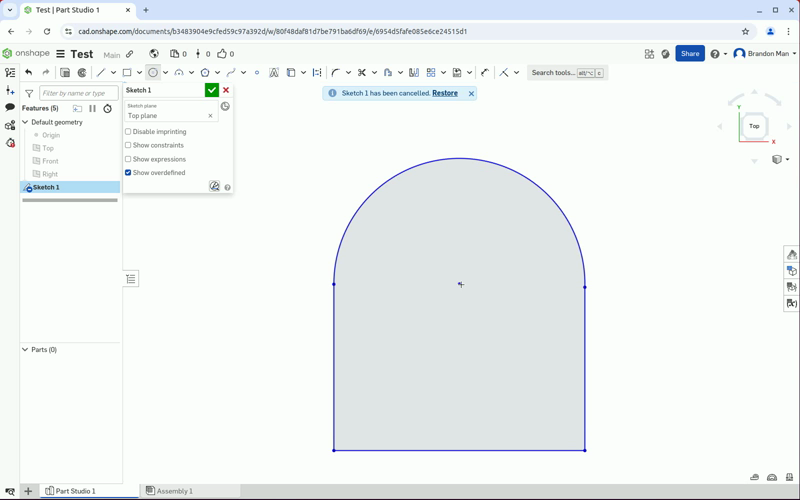
scroll(6)
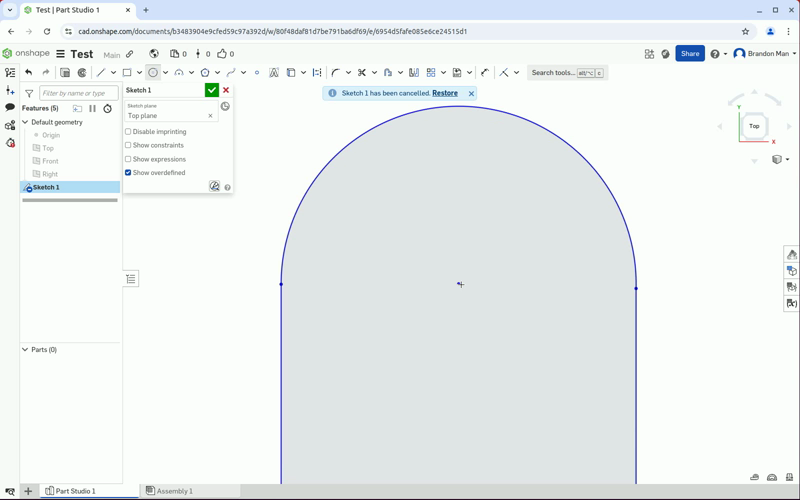
scroll(6)
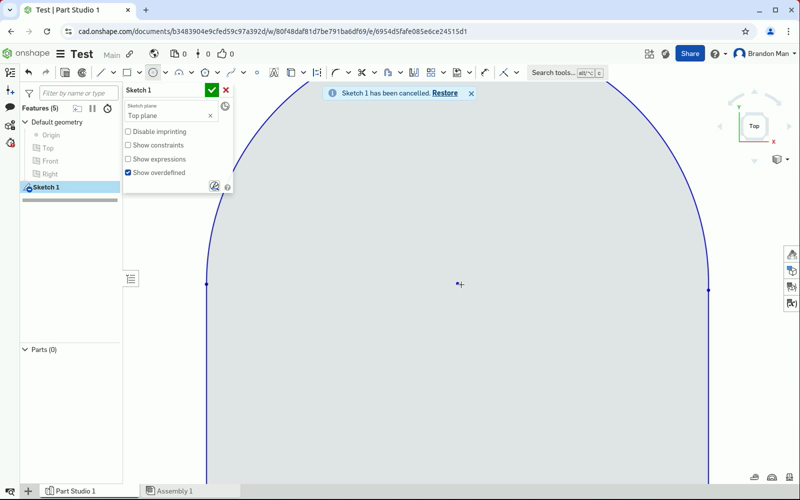
scroll(6)
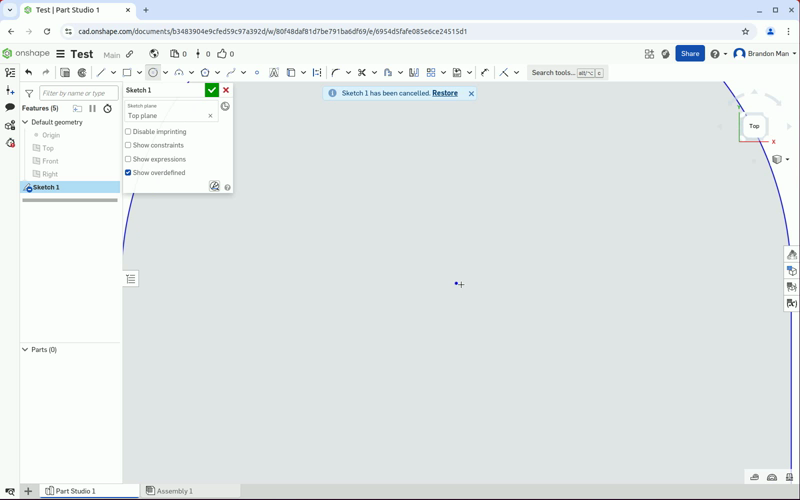
scroll(6)
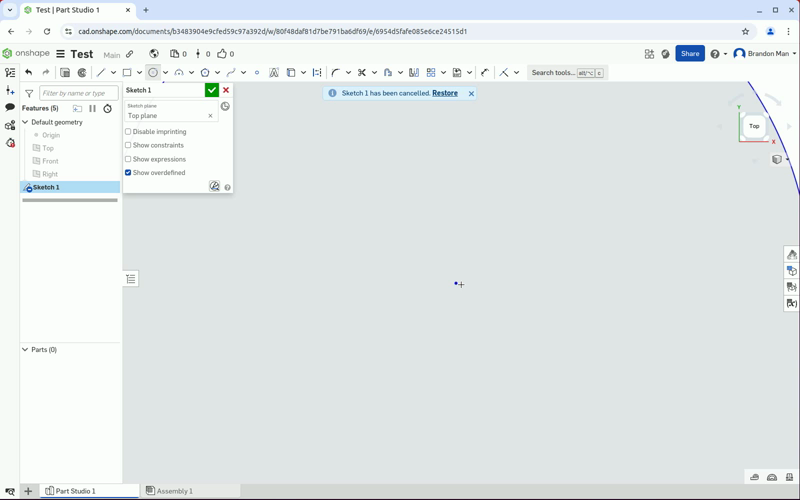
scroll(6)
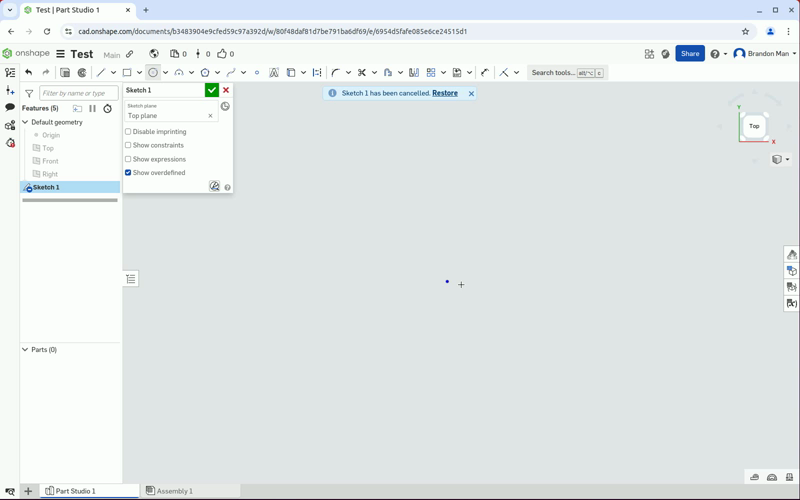
click(461, 284)
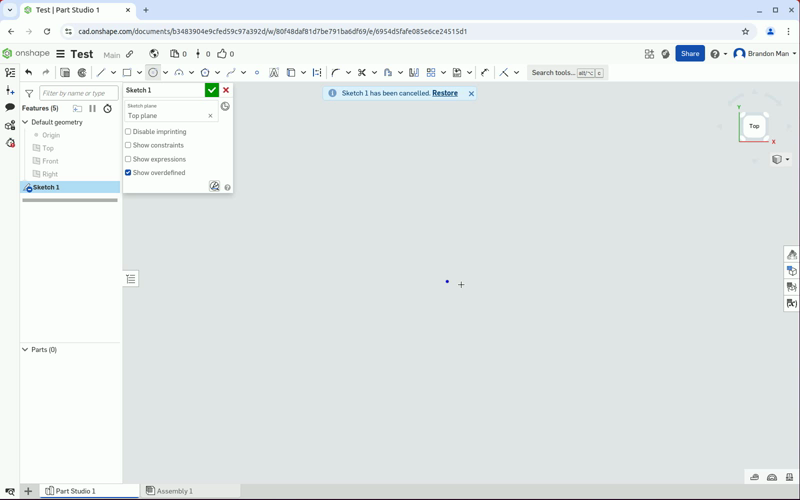
scroll(-6)
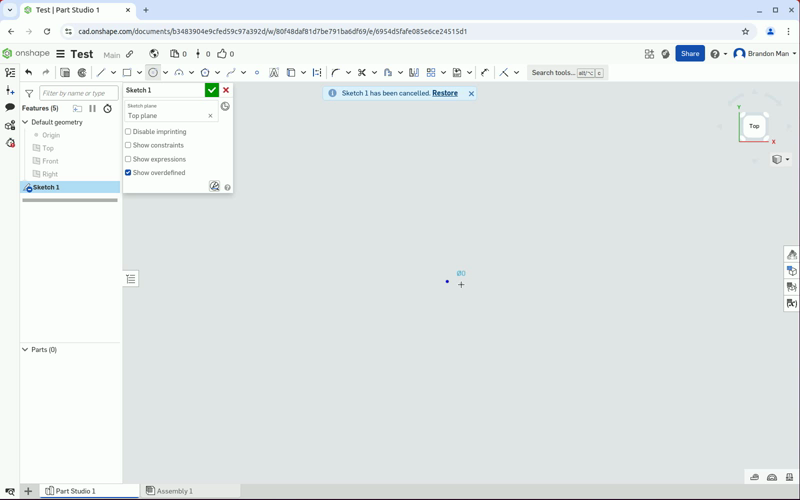
scroll(-6)
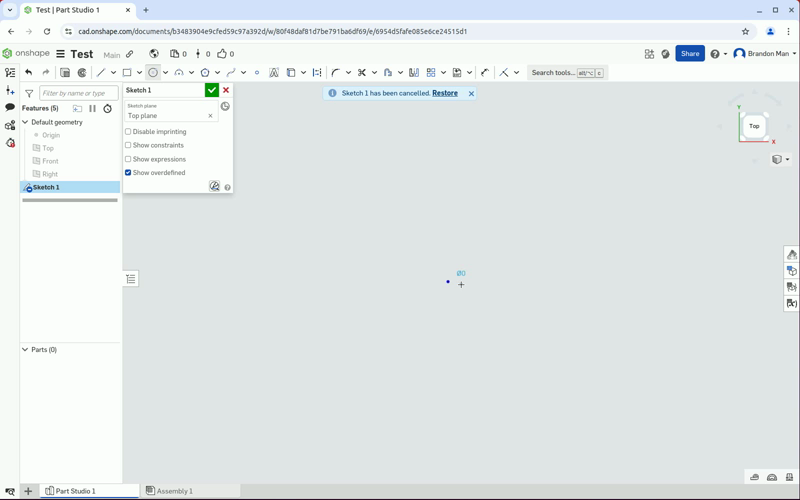
scroll(-6)
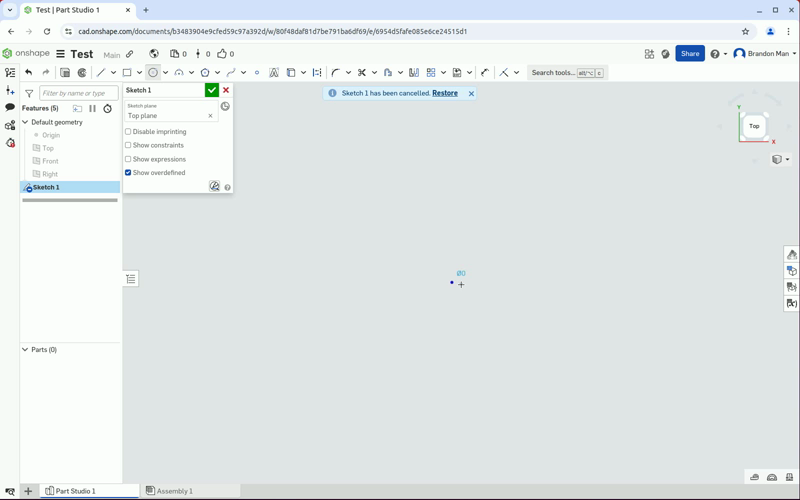
scroll(-6)
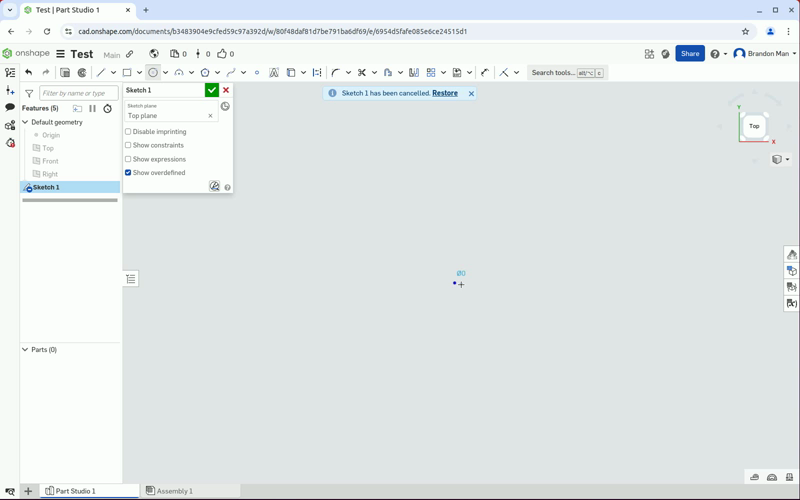
scroll(-6)
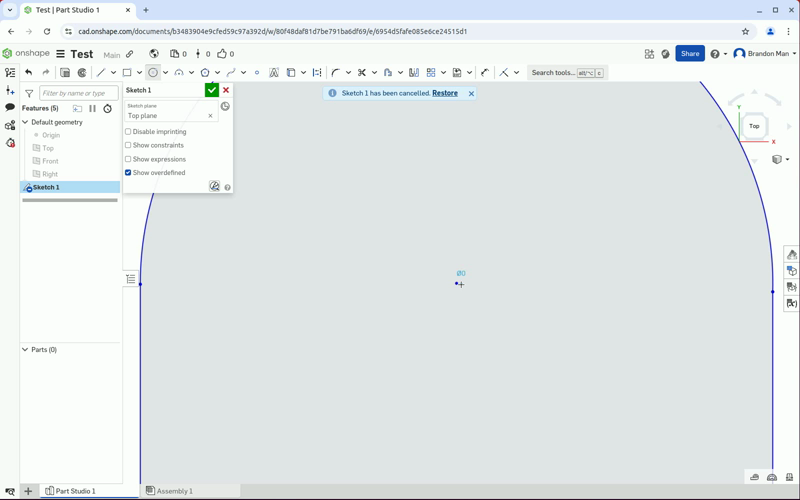
scroll(-6)
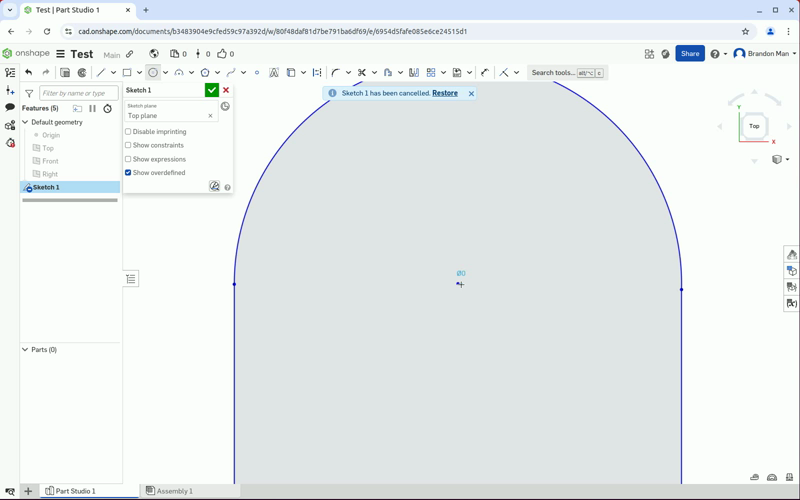
scroll(-6)
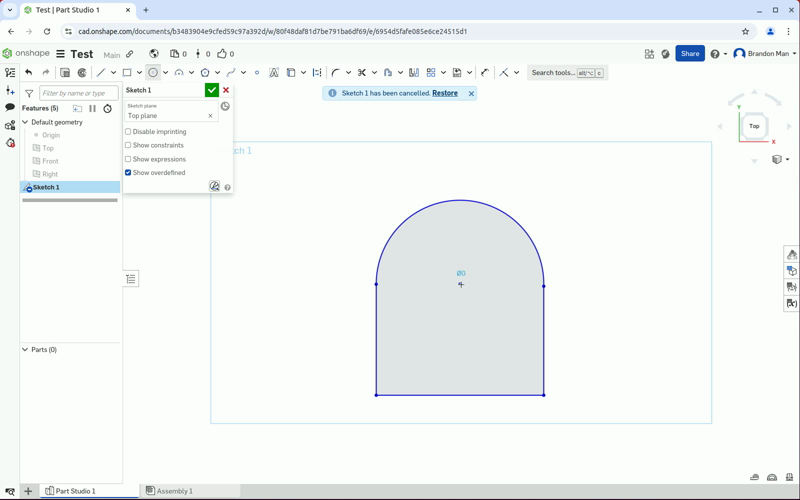
key_up(shift)
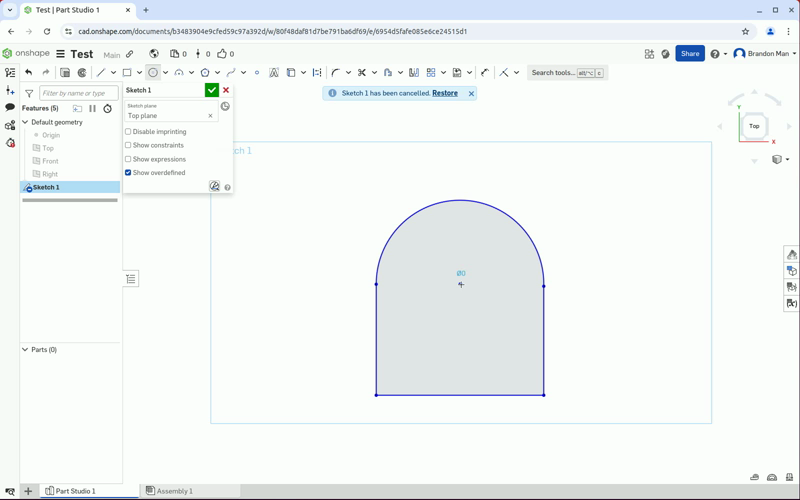
mouse_move(516, 284)
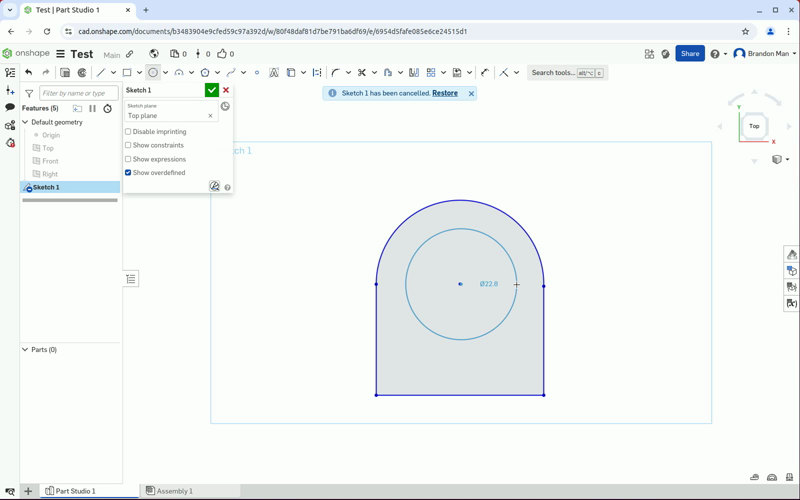
click(516, 284)
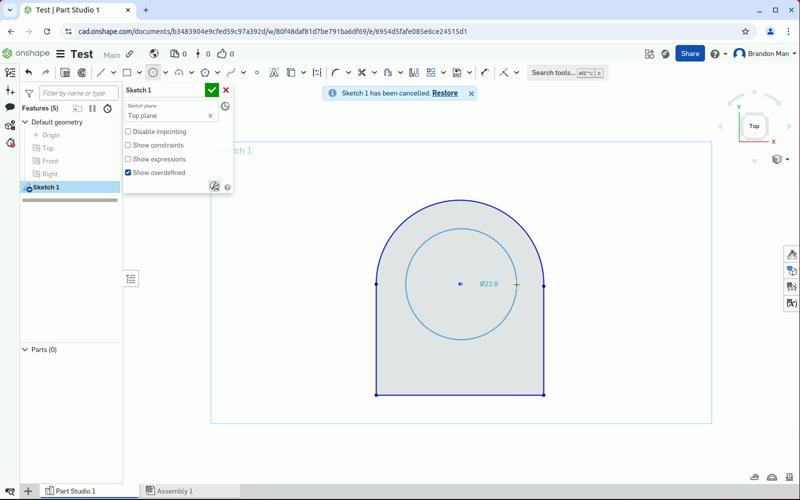
key(esc)
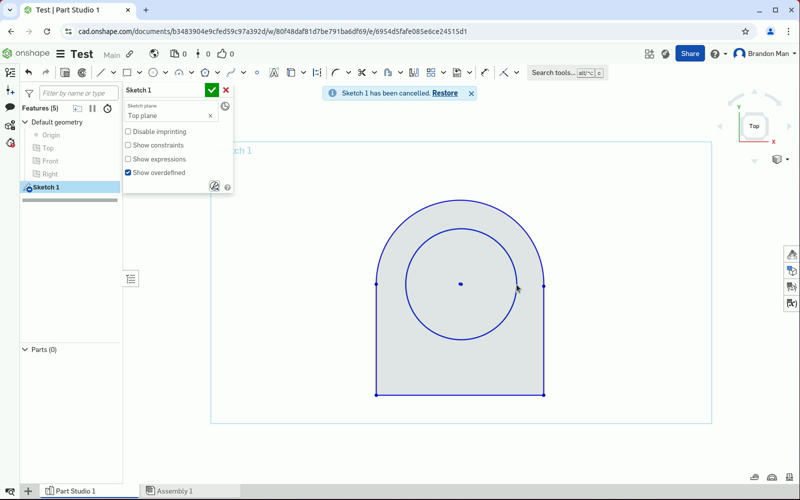
mouse_move(517, 375)
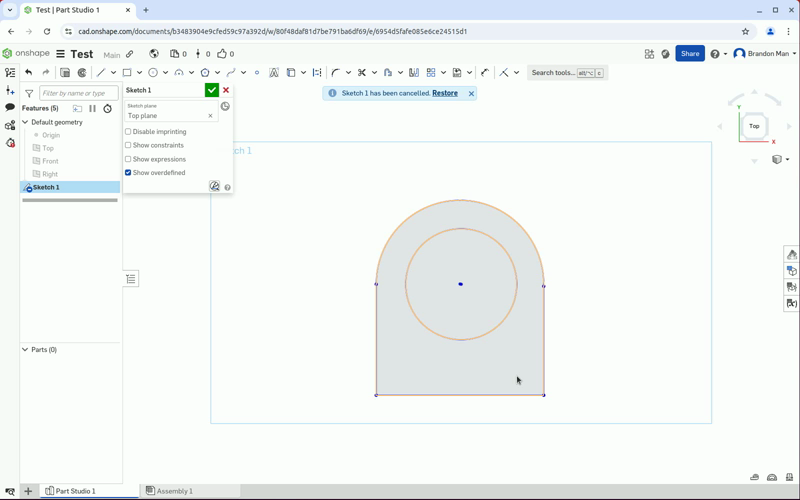
click(517, 375)
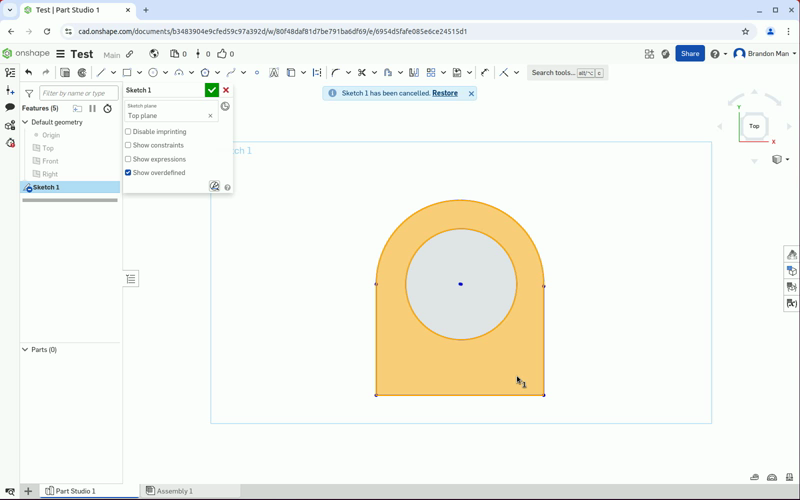
mouse_move(73, 352)
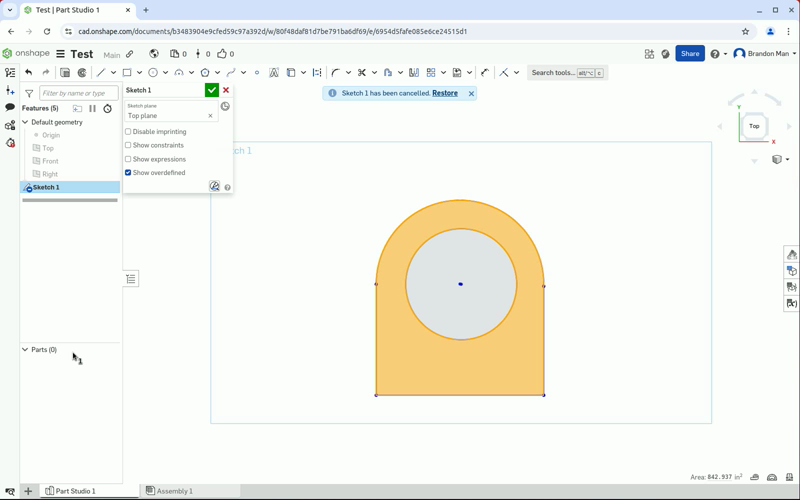
key(shift+y)
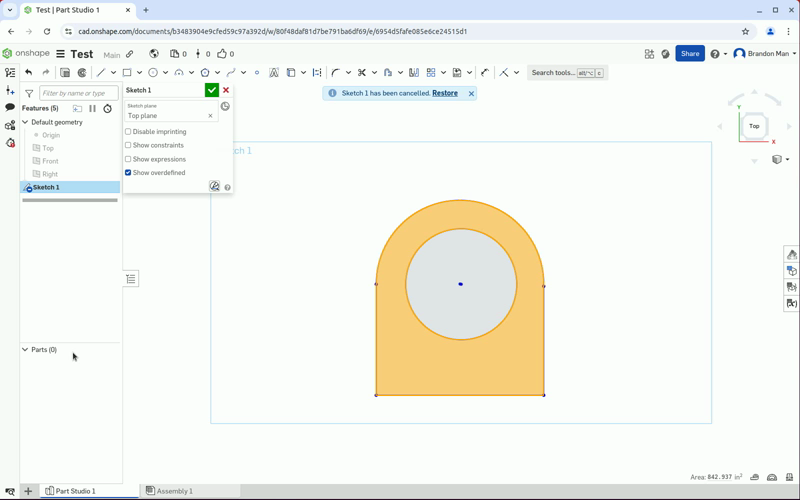
key(shift+e)
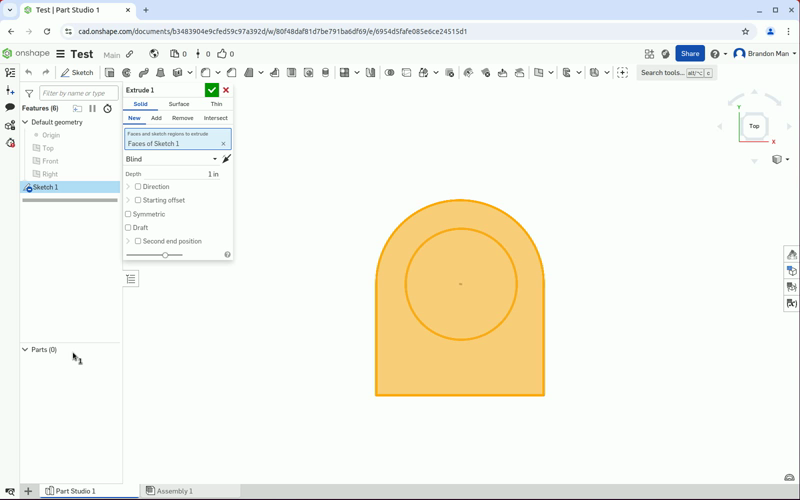
mouse_move(143, 106)
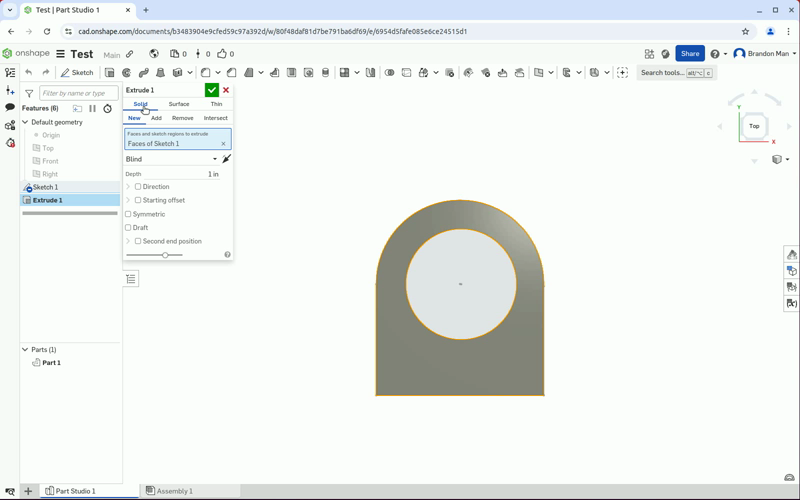
click(143, 106)
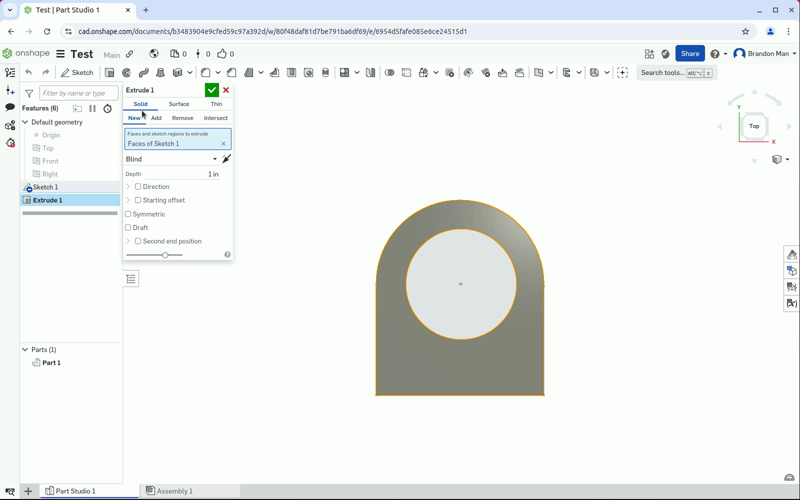
mouse_move(137, 120)
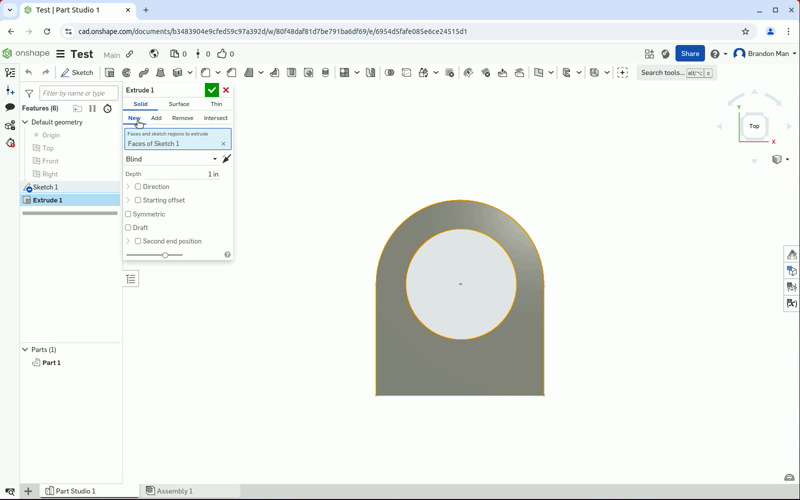
click(137, 120)
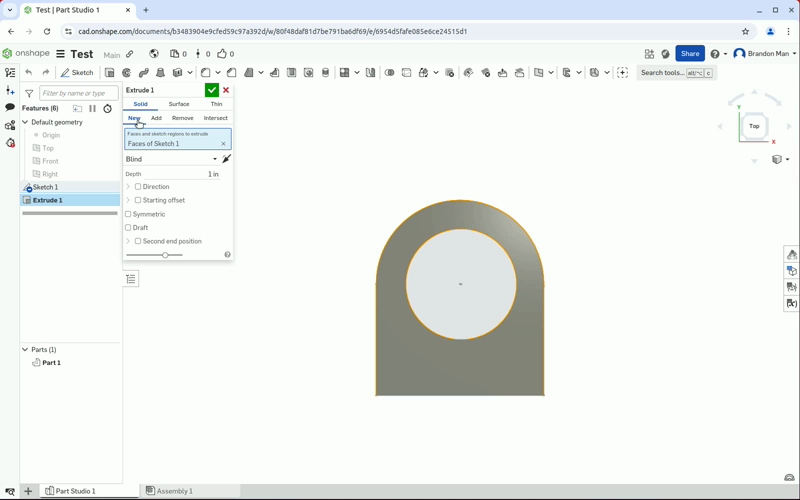
key(tab, 4)
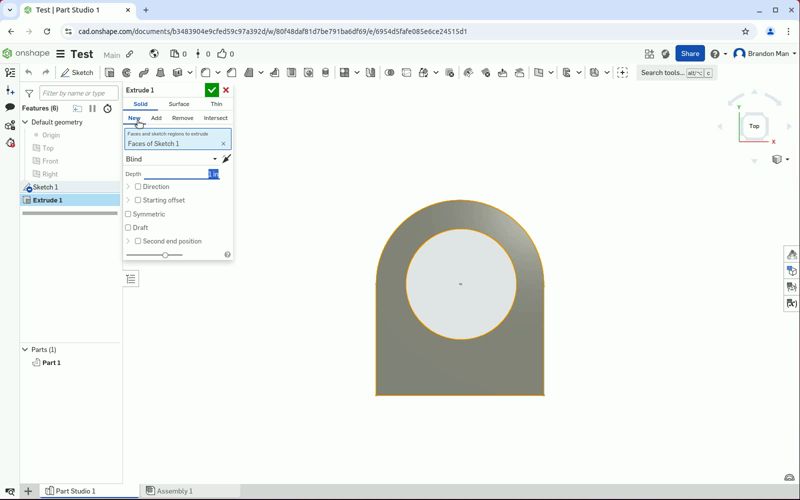
text(23.108)
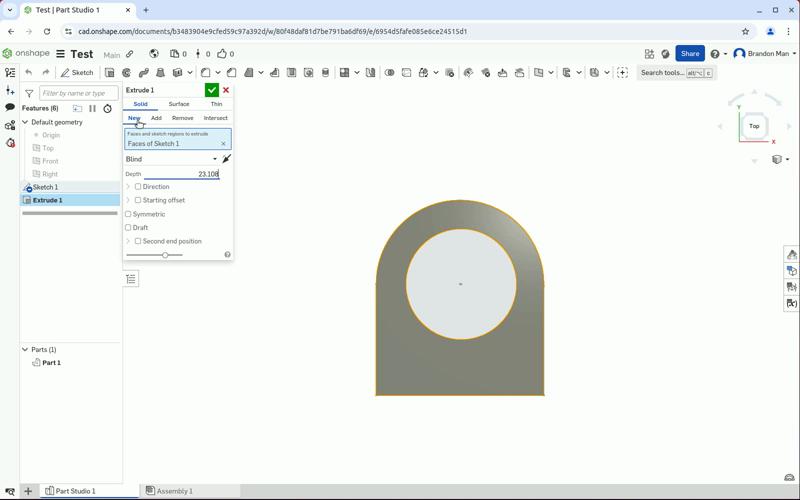
key(enter)
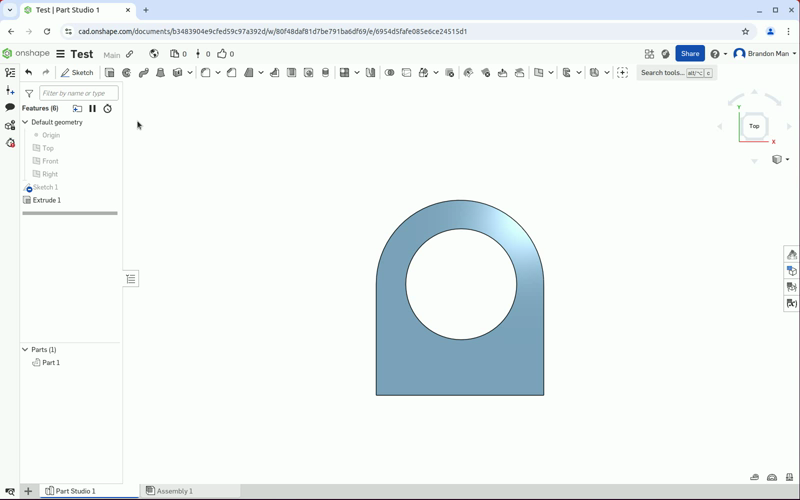
key(shift+h)
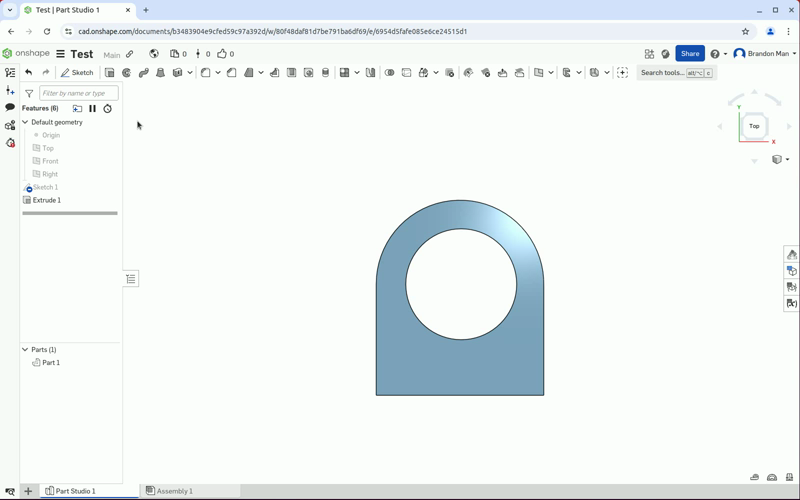
key(shift+h)
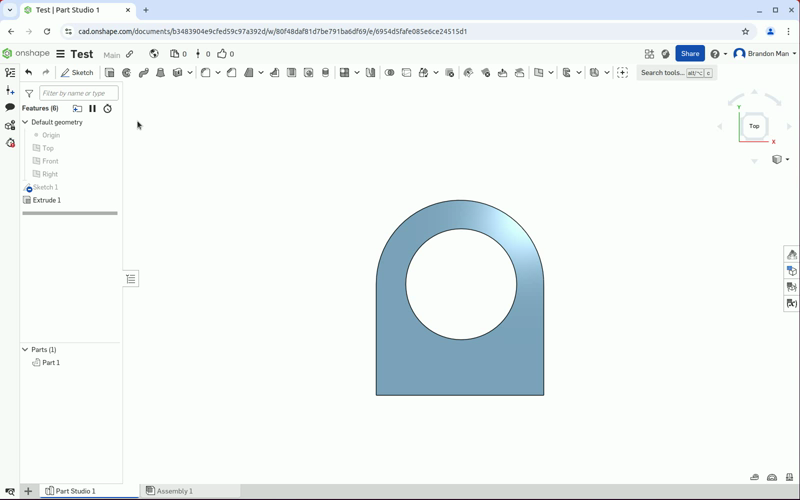
mouse_move(73, 189)
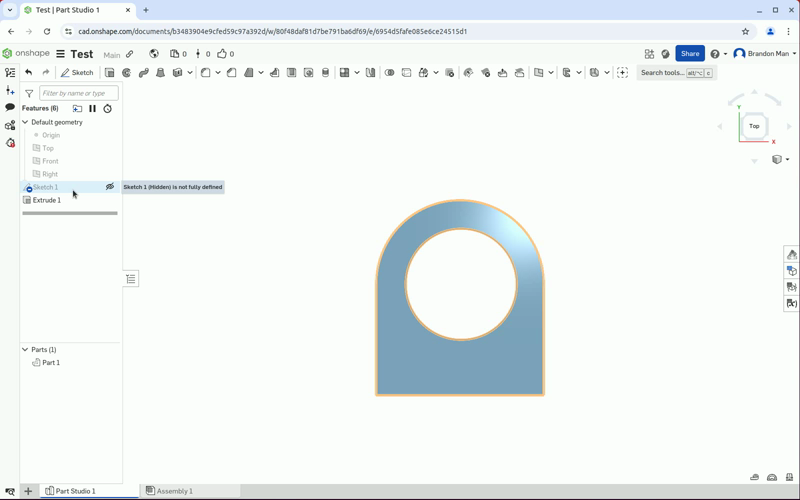
click(73, 189)
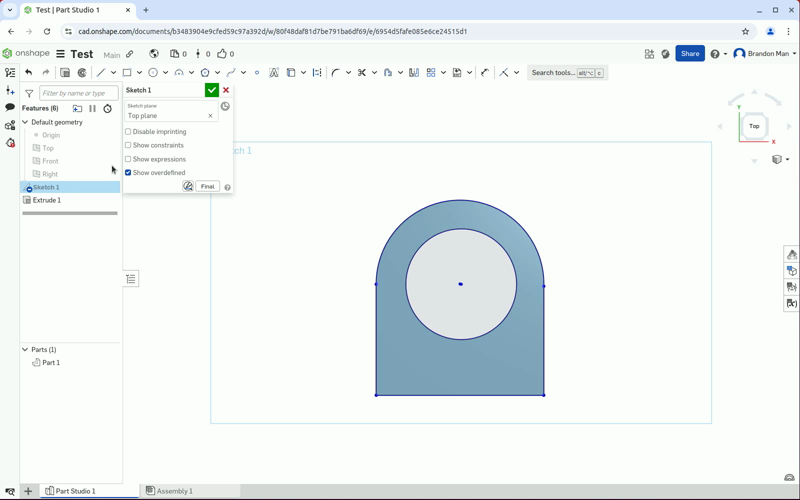
mouse_move(229, 92)
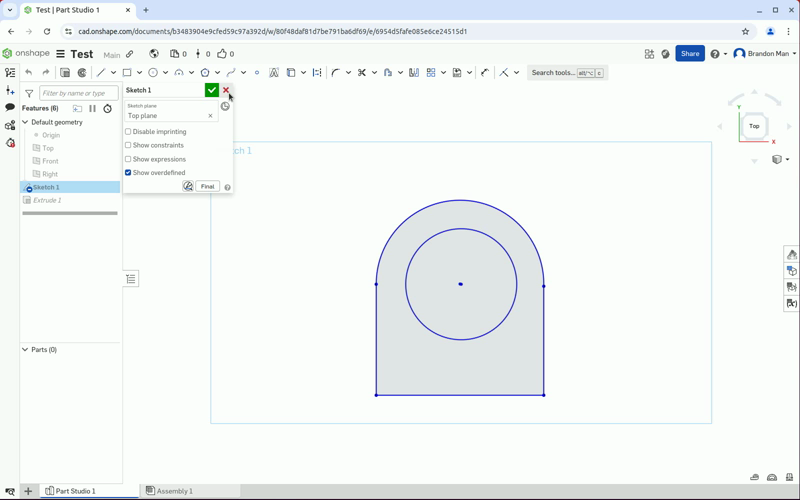
click(229, 92)
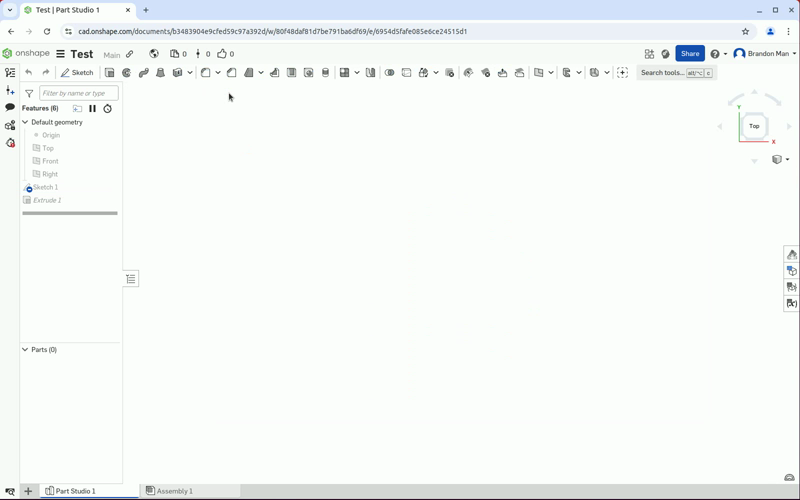
mouse_move(73, 352)
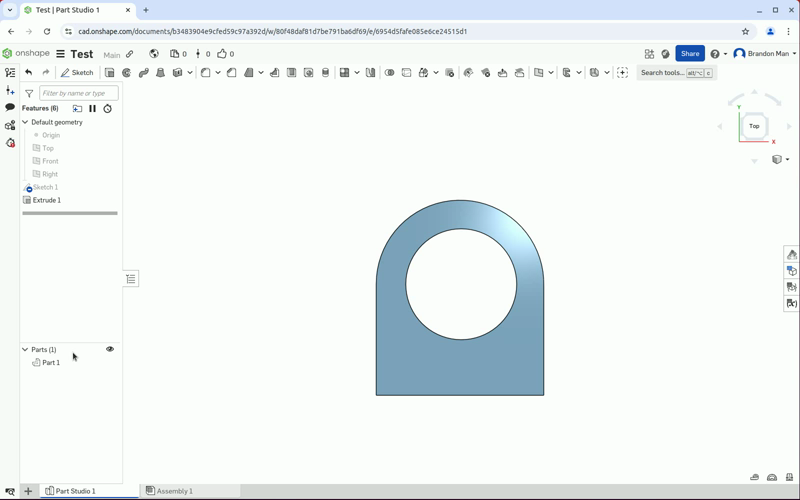
key(y)
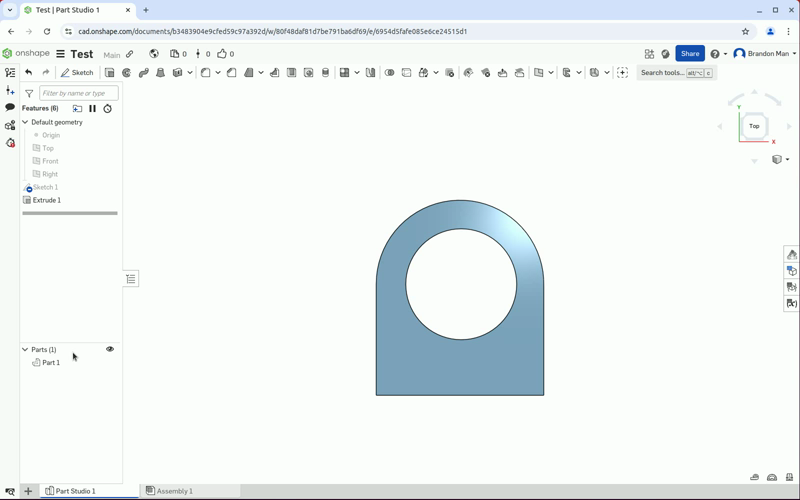
key(shift+p)
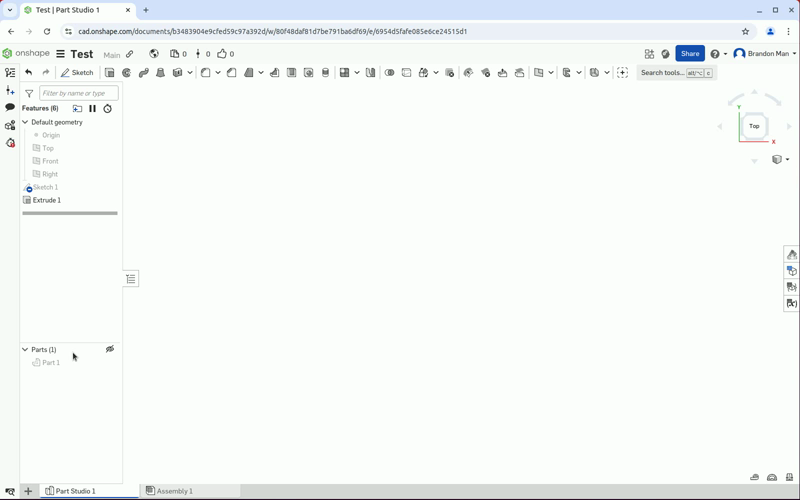
key(space)
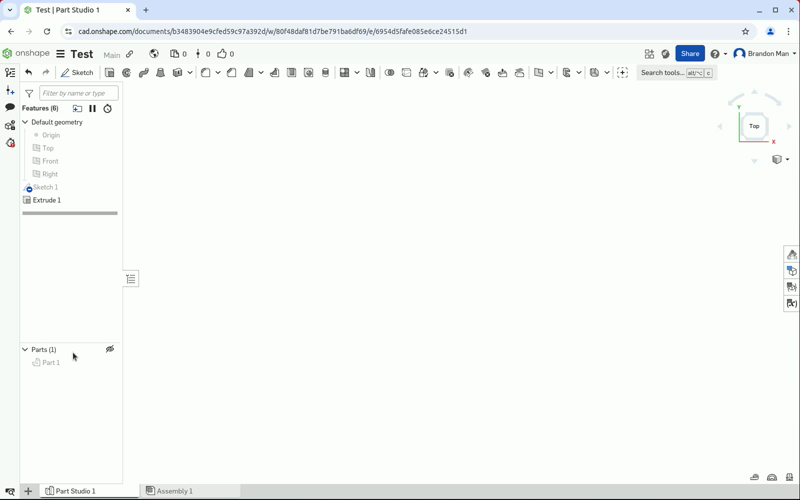
key_down(shift)
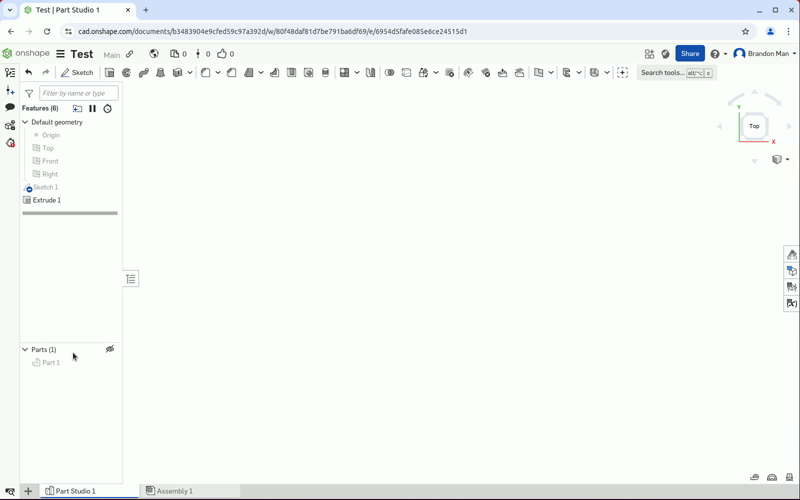
key(up)
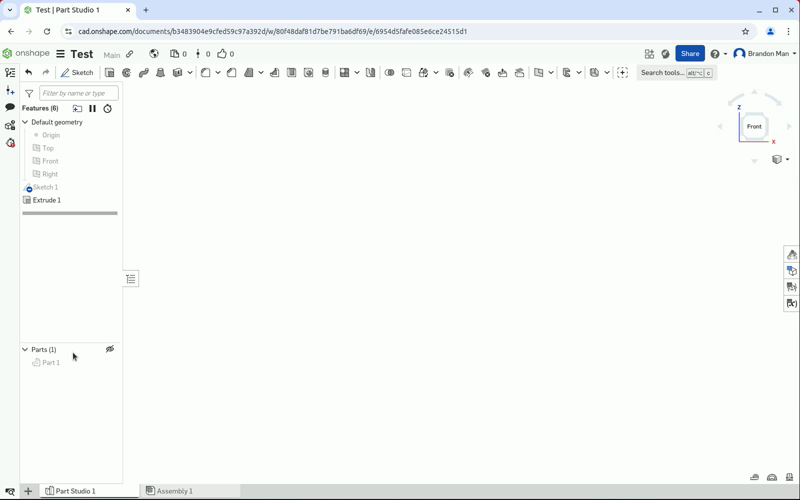
key_up(shift)
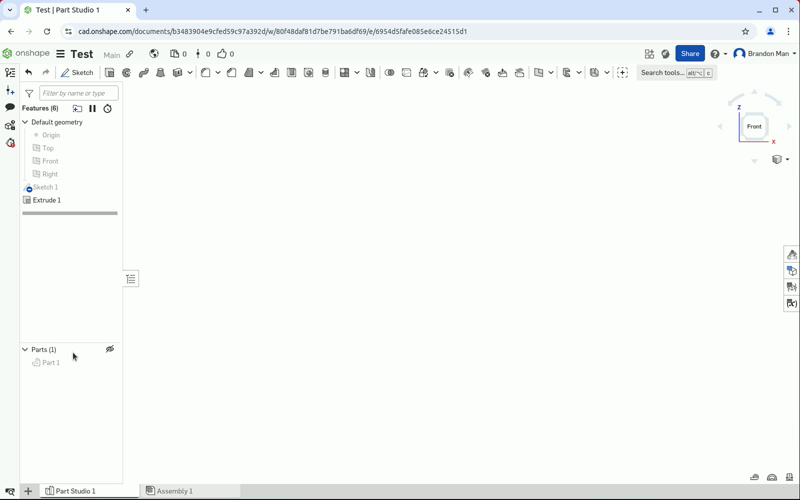
mouse_move(73, 352)
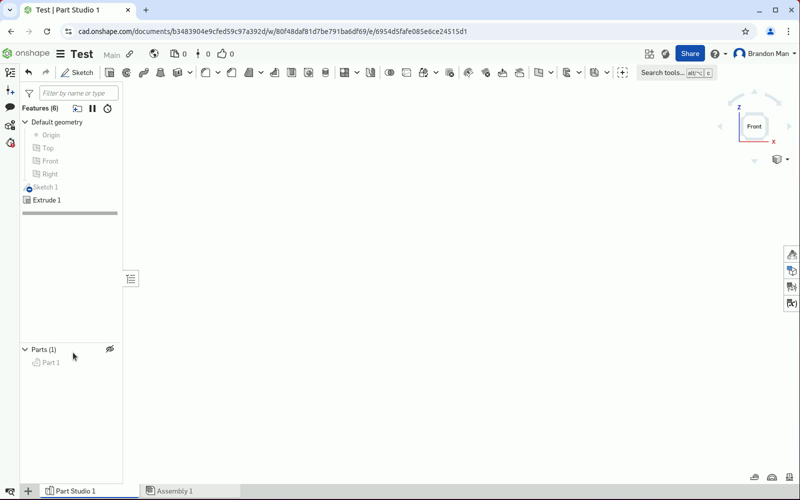
key(shift+y)
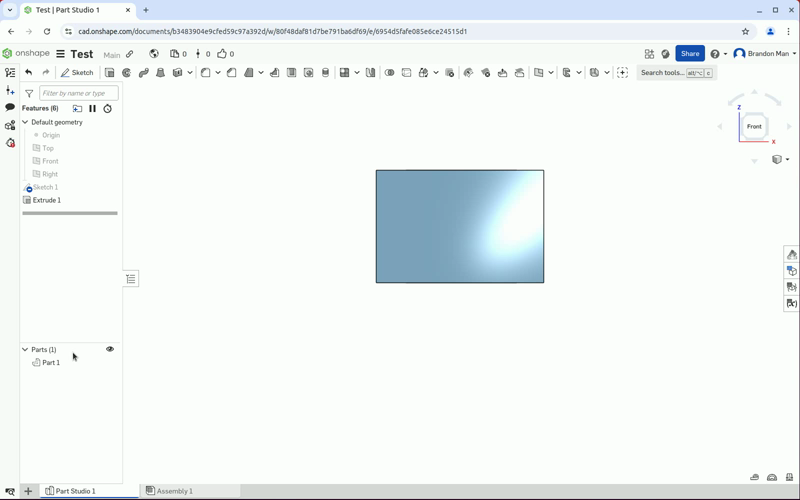
mouse_move(541, 75)
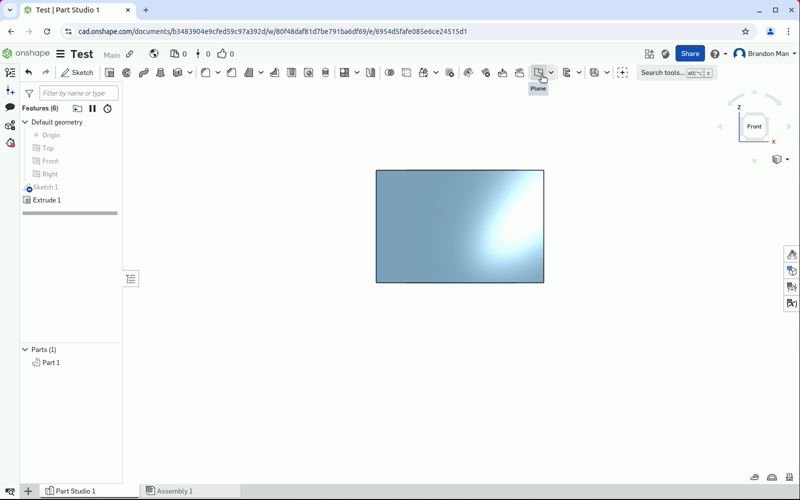
click(541, 75)
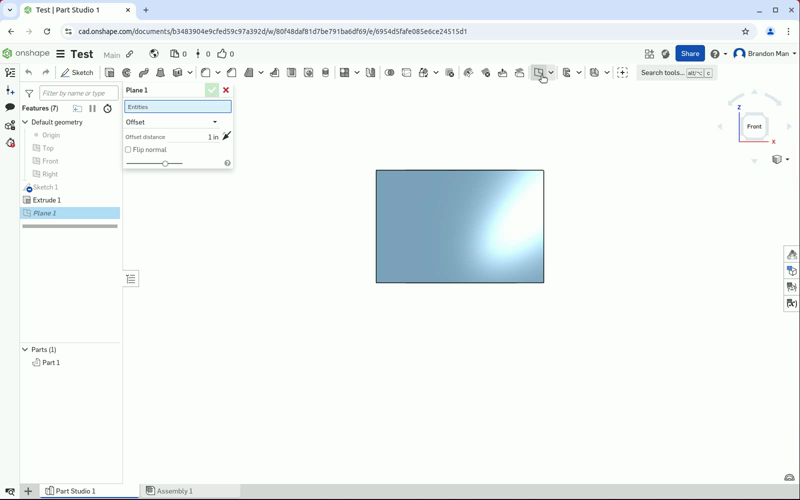
mouse_move(73, 163)
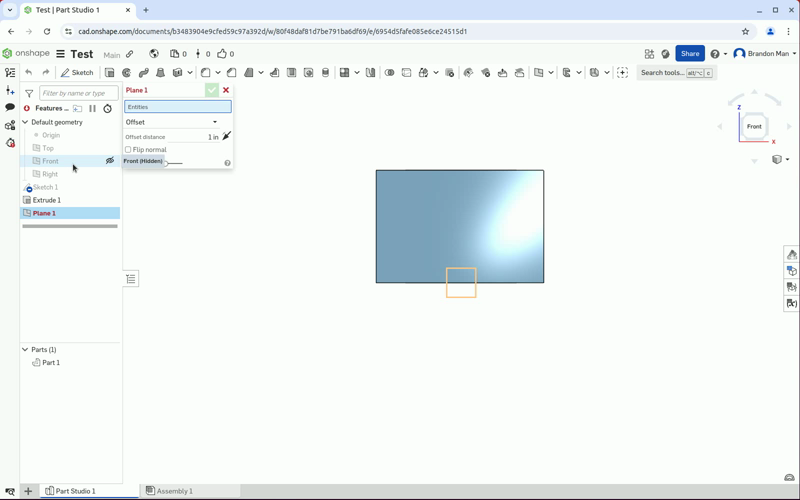
click(73, 163)
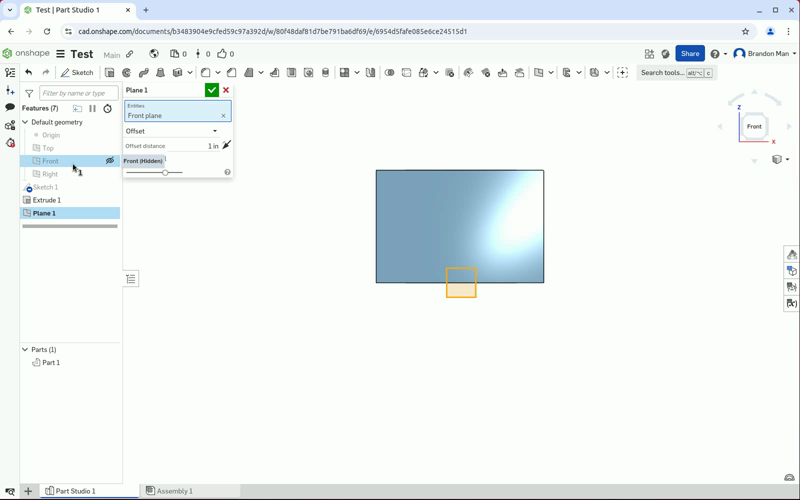
key(tab, 2)
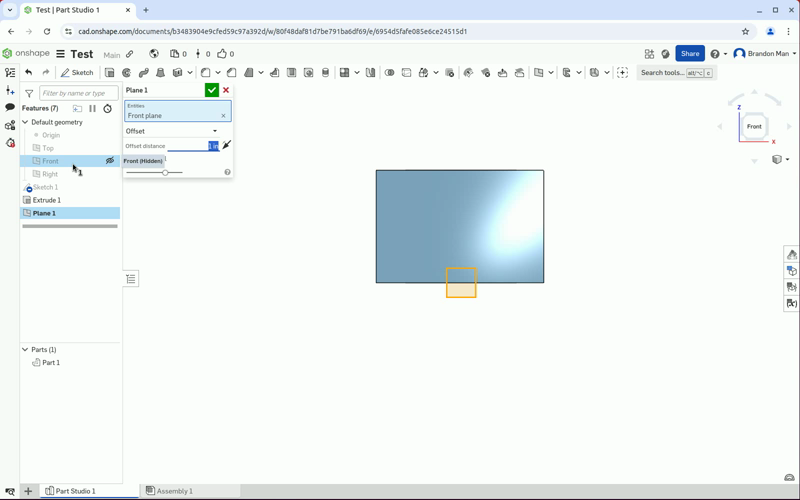
text(23.108)
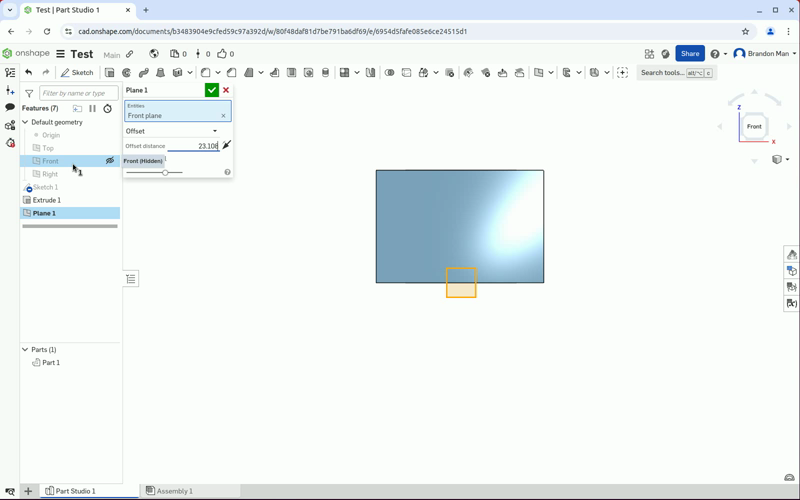
key(enter, 2)
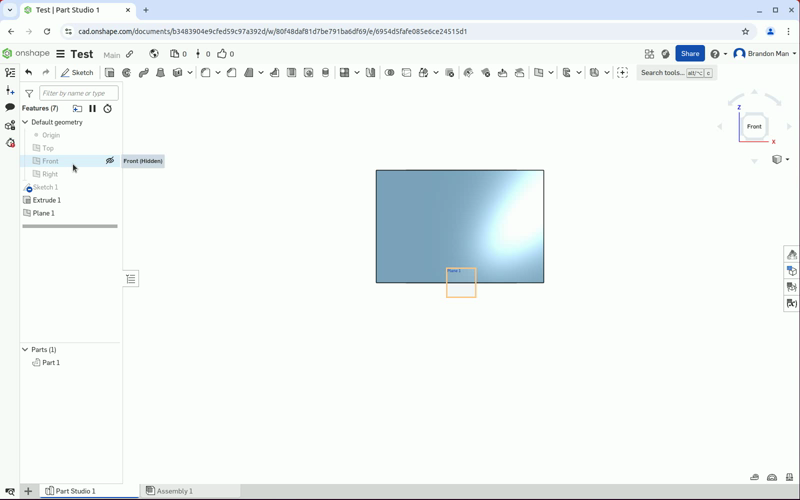
key(shift+s)
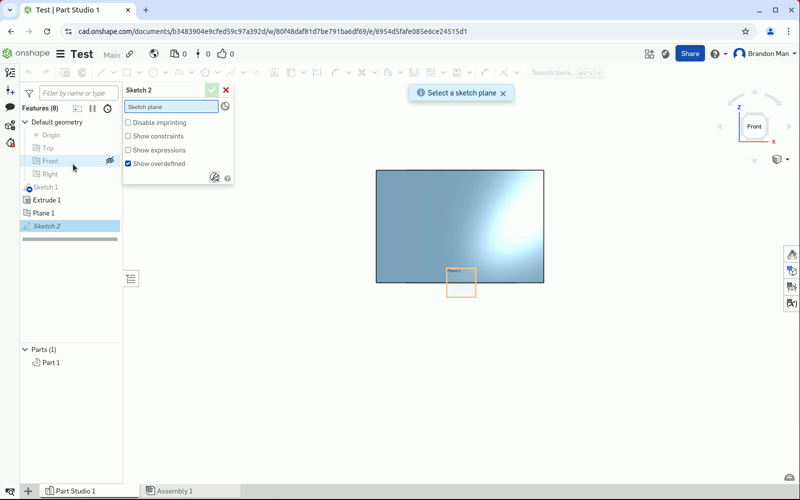
mouse_move(73, 215)
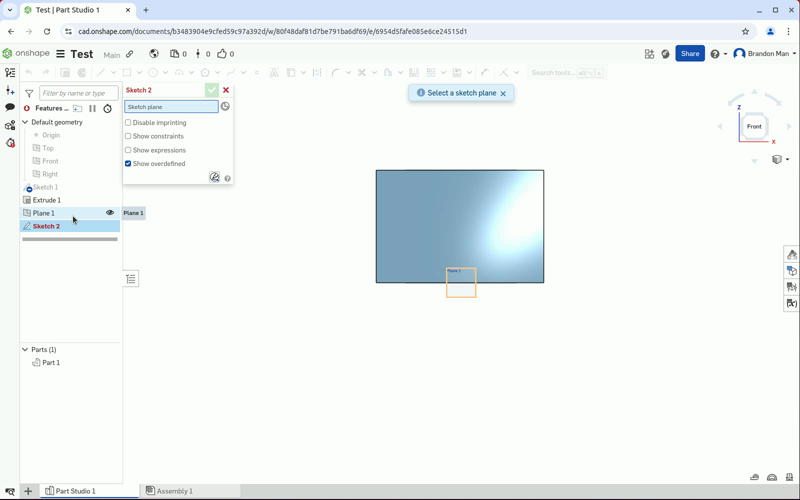
click(73, 215)
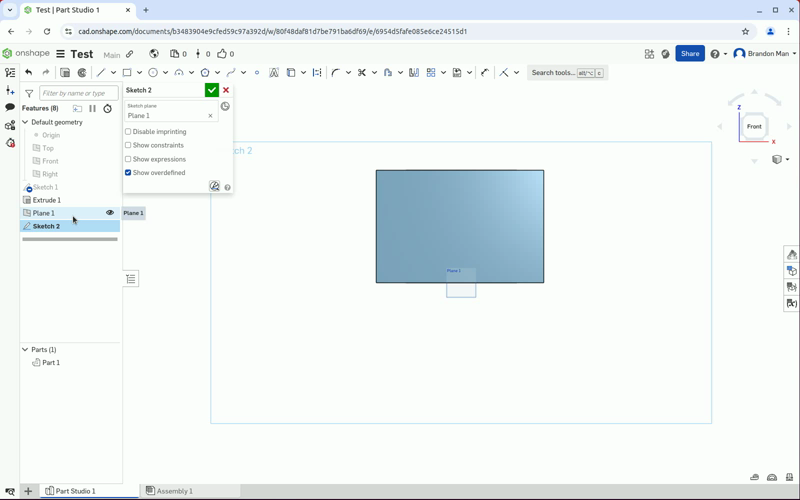
mouse_move(73, 352)
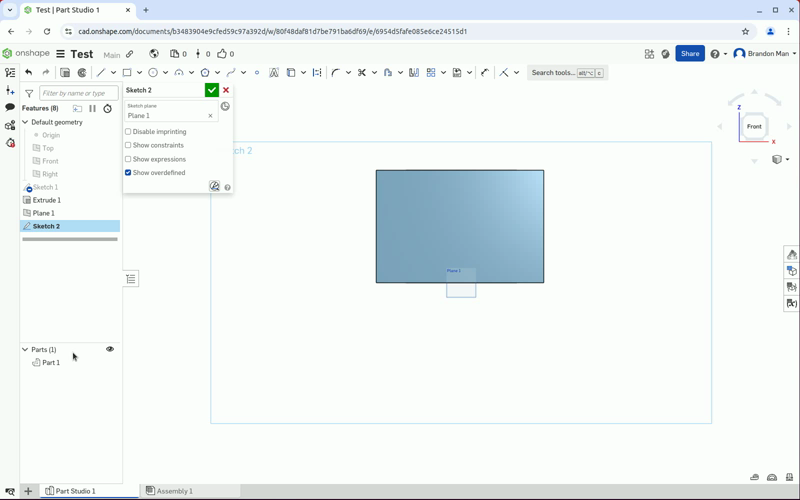
key(y)
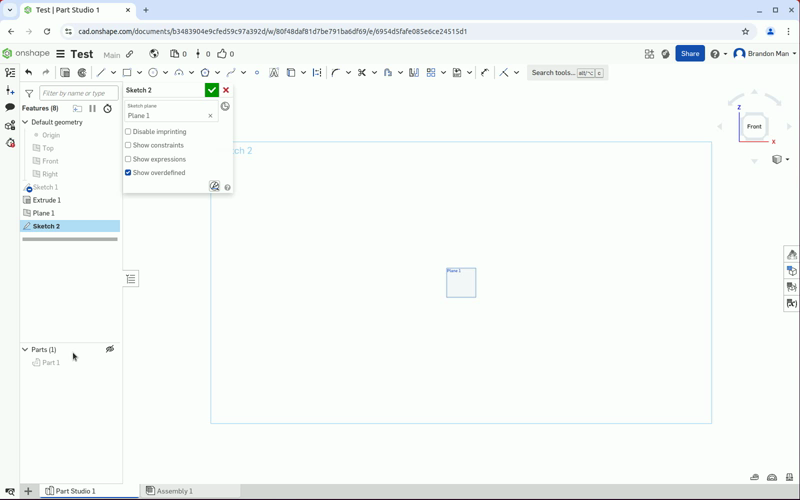
key(c)
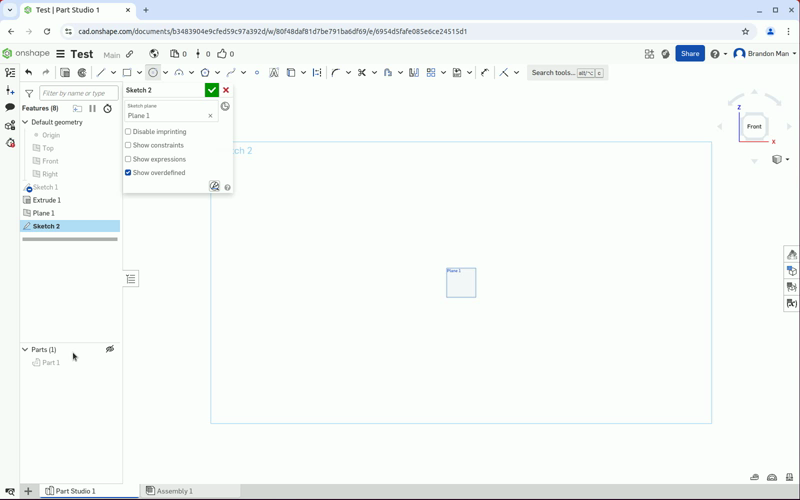
key_down(shift)
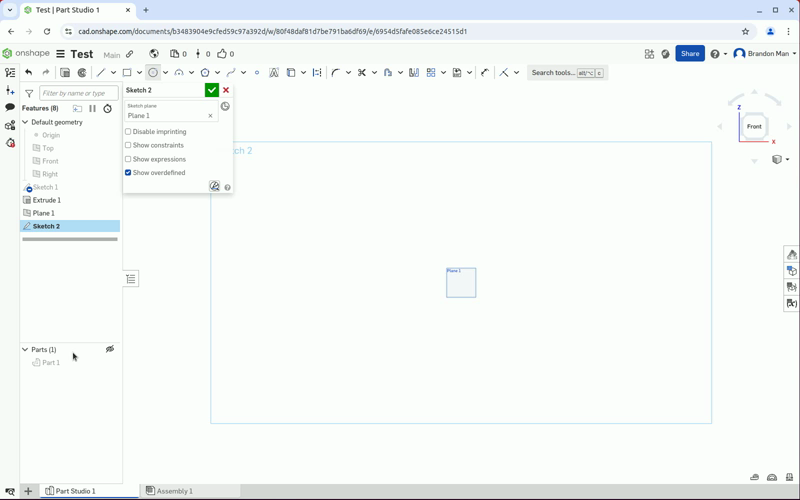
mouse_move(405, 226)
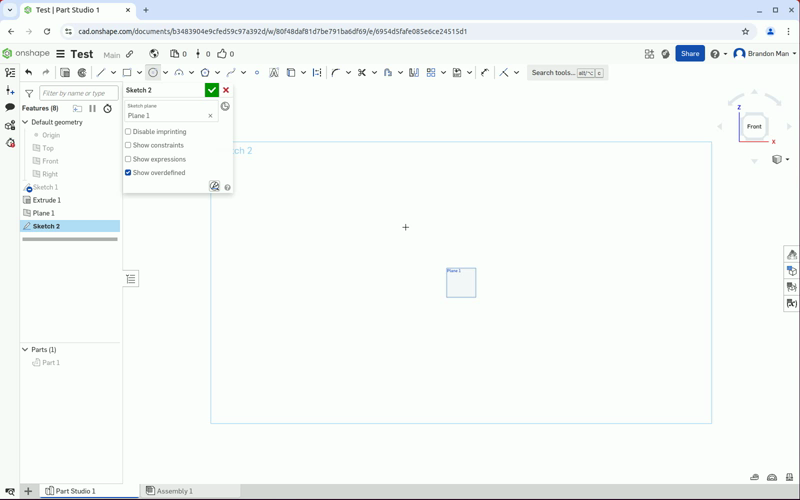
click(405, 226)
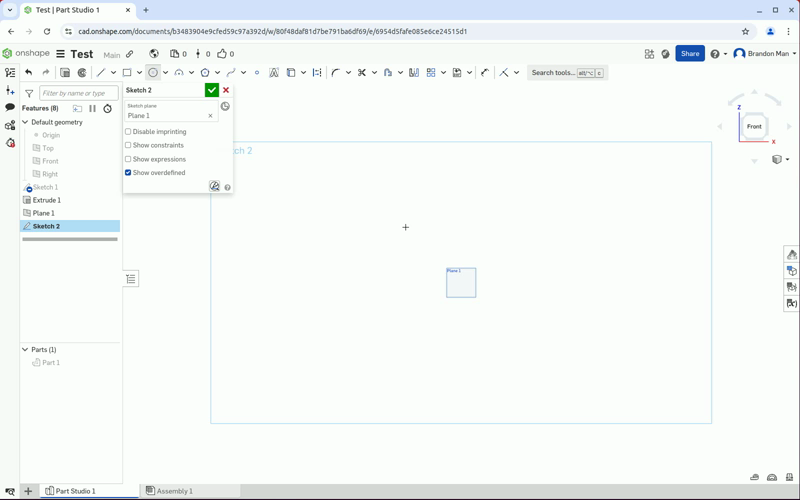
key_up(shift)
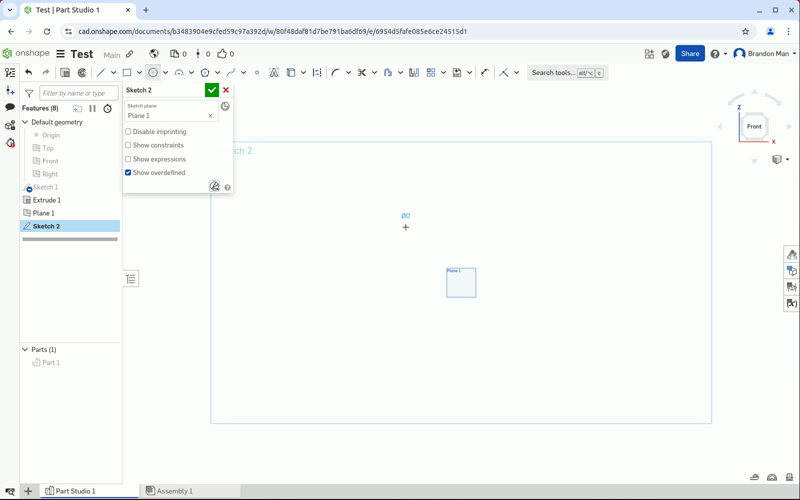
mouse_move(420, 226)
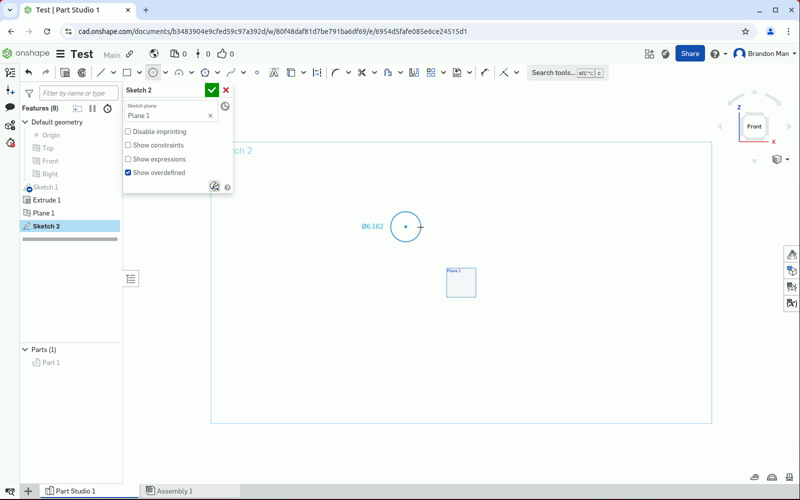
click(420, 226)
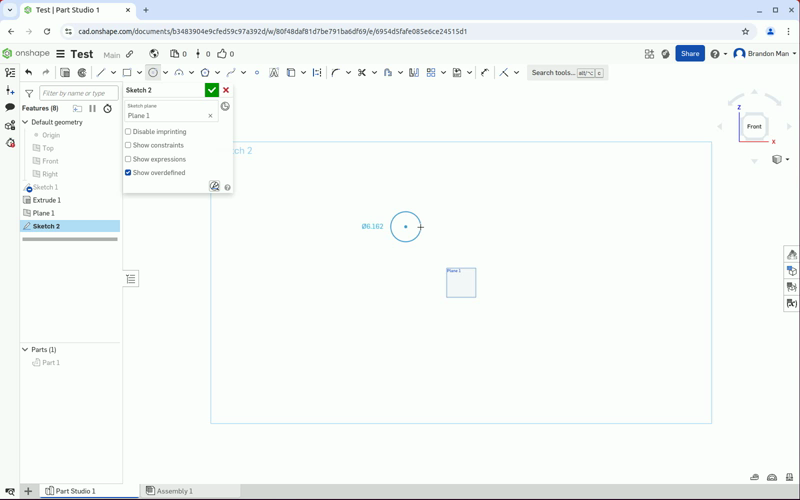
key(esc)
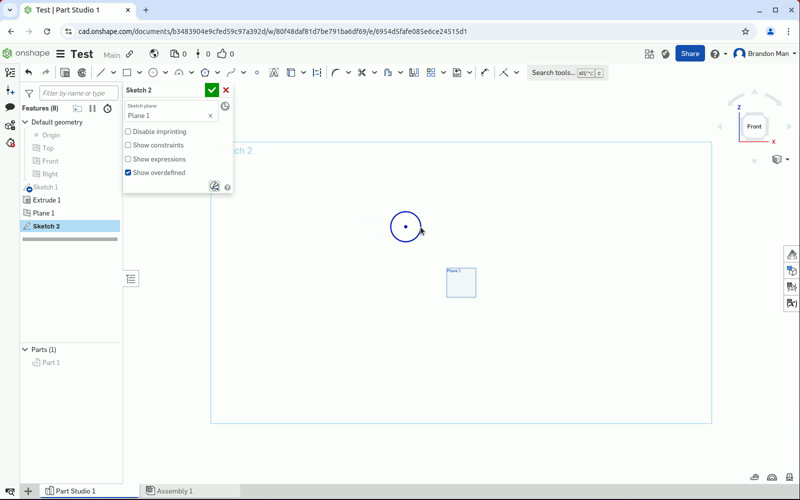
mouse_move(406, 211)
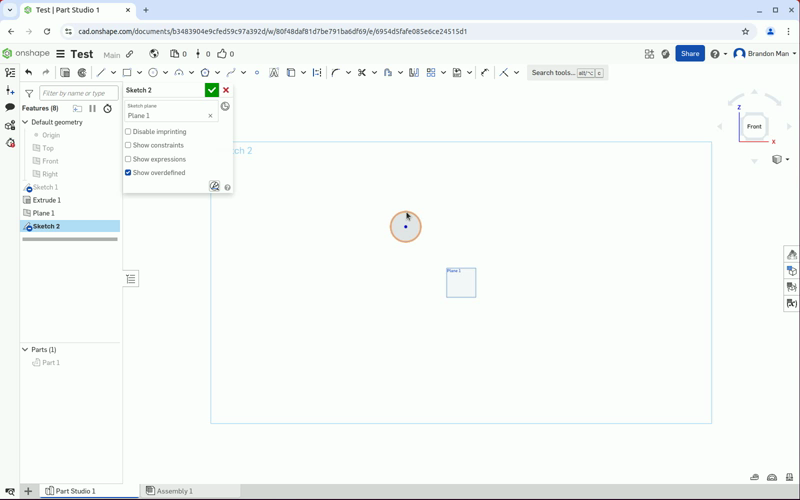
scroll(6)
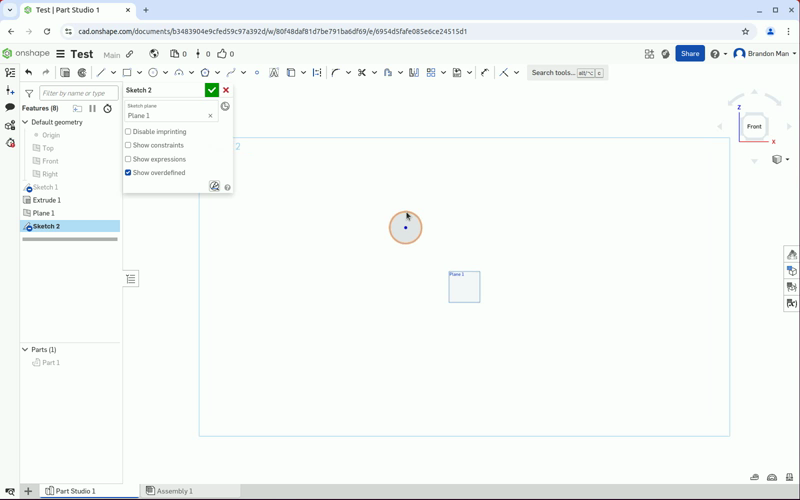
scroll(6)
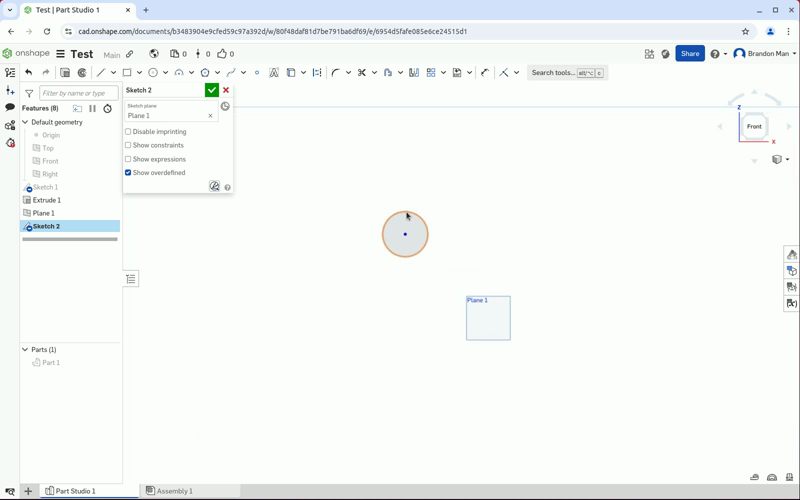
scroll(6)
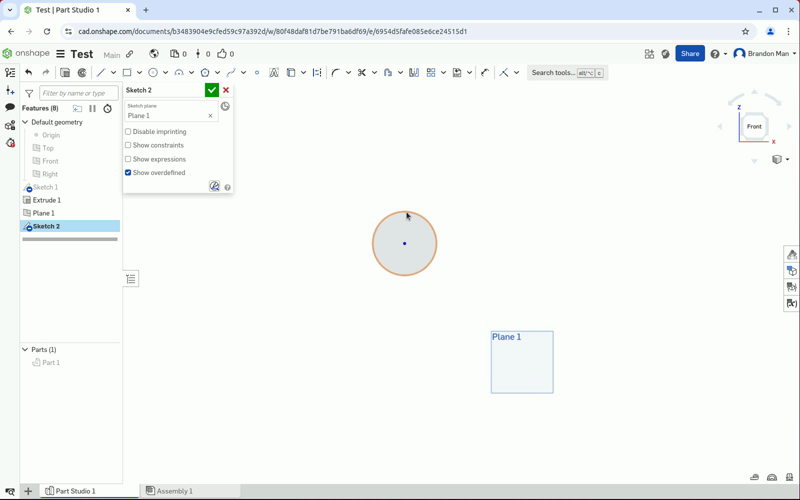
scroll(6)
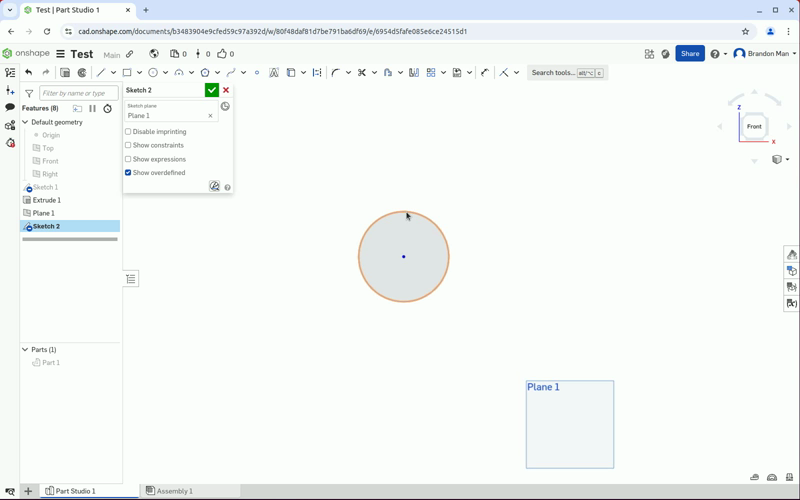
scroll(6)
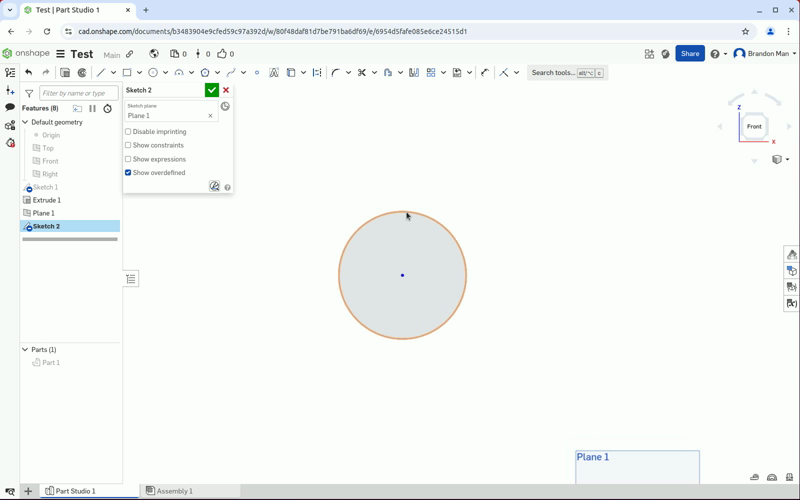
scroll(6)
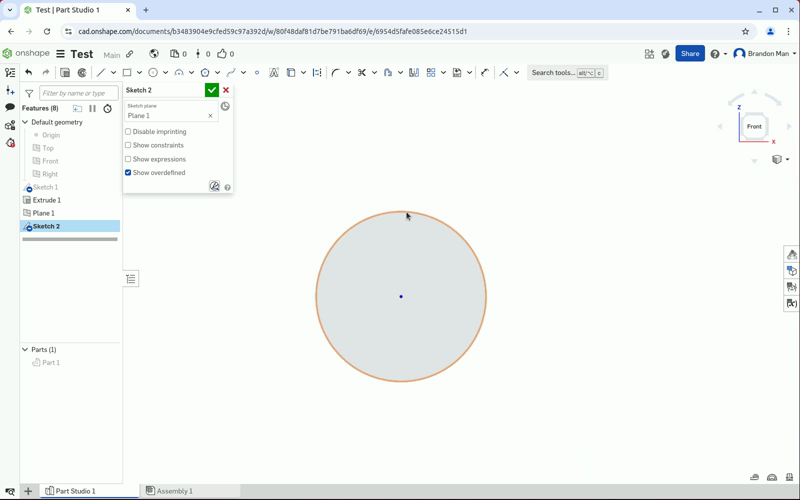
scroll(6)
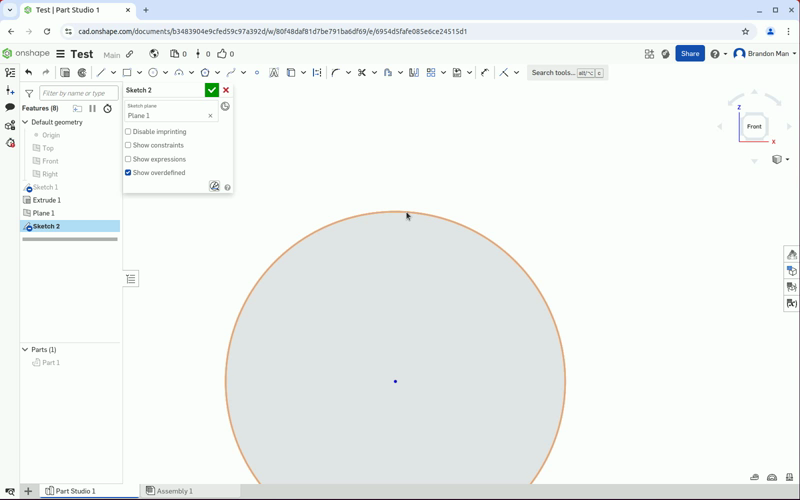
click(406, 211)
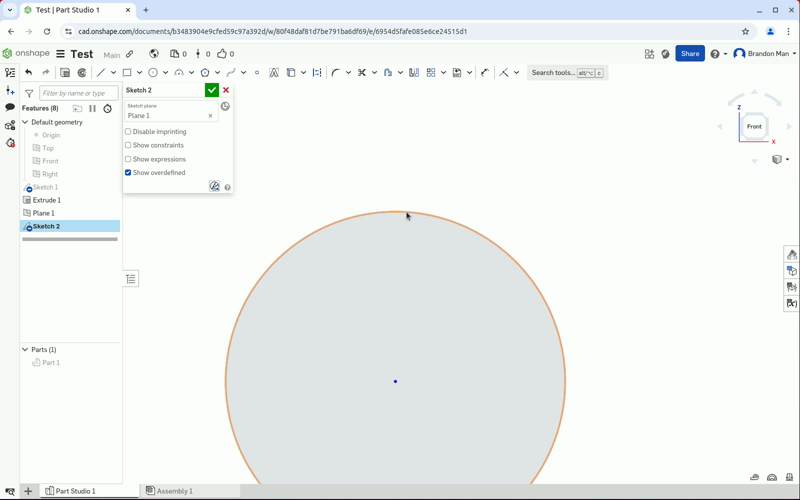
scroll(-6)
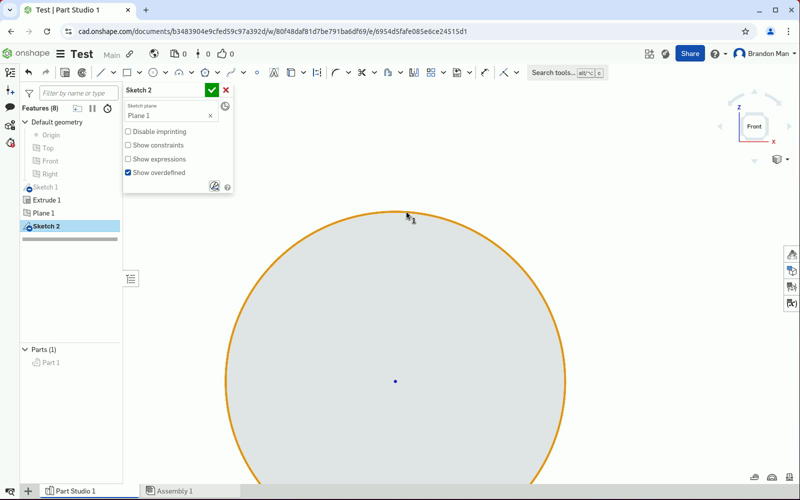
scroll(-6)
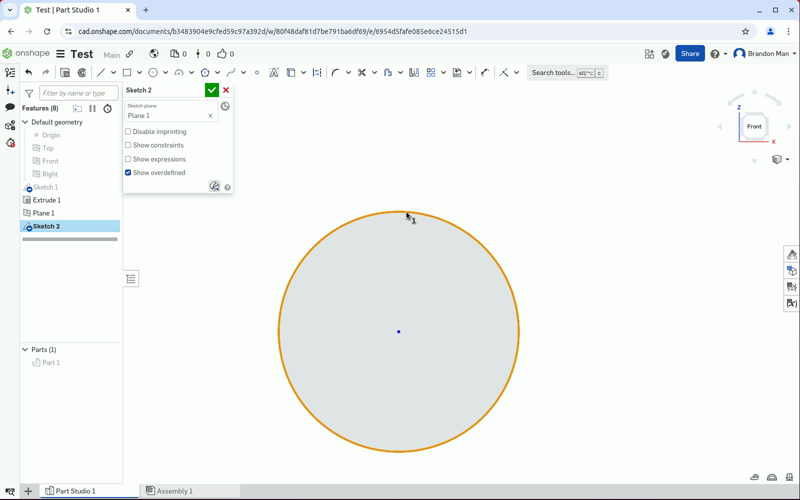
scroll(-6)
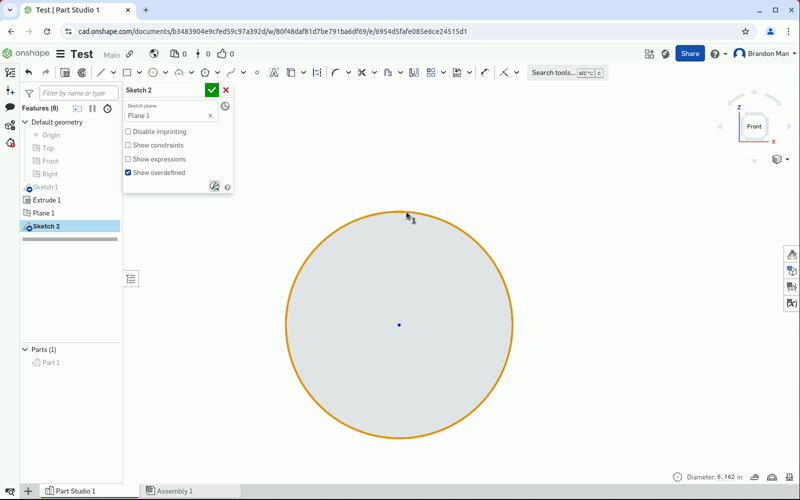
scroll(-6)
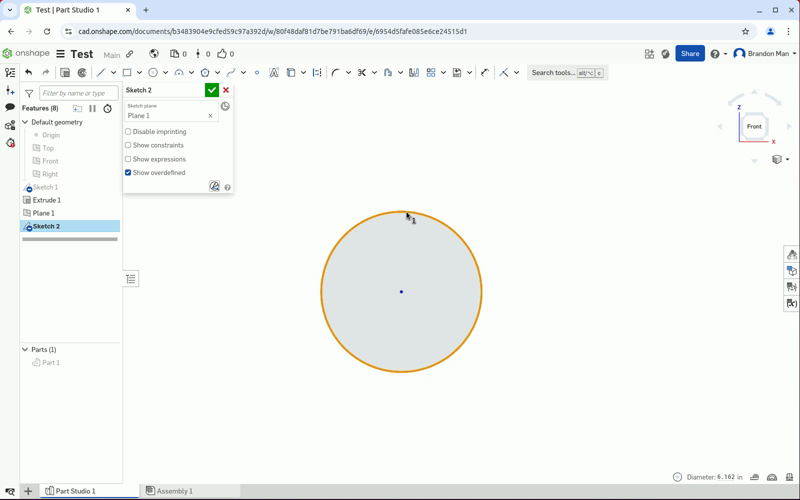
scroll(-6)
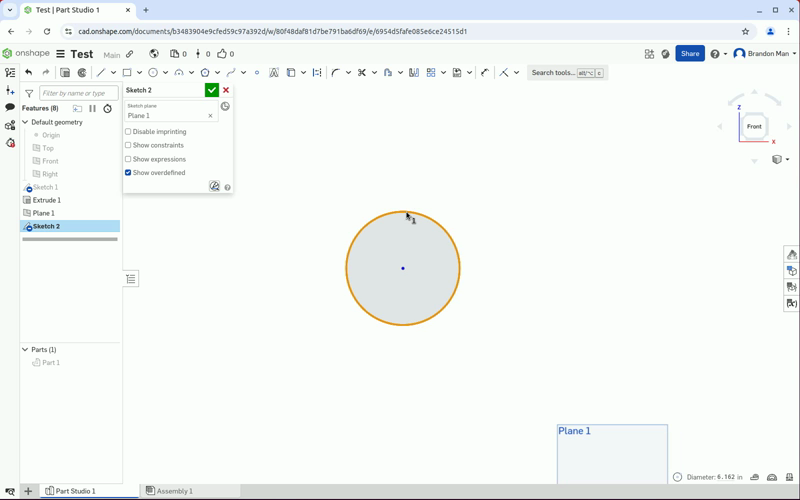
scroll(-6)
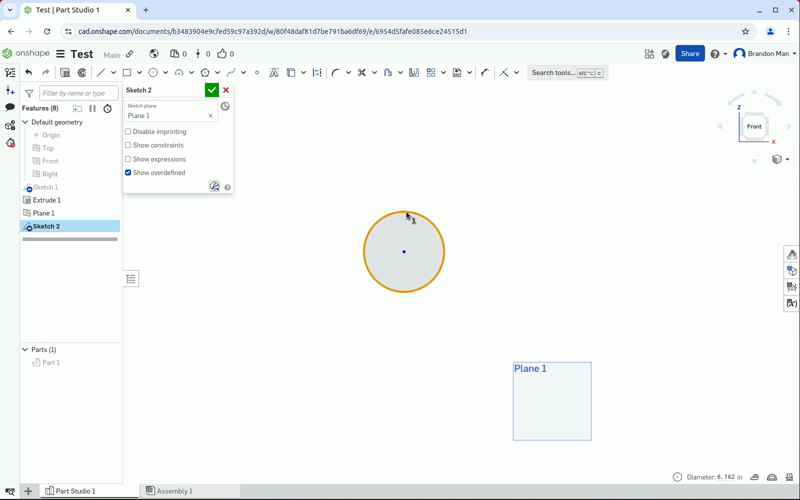
scroll(-6)
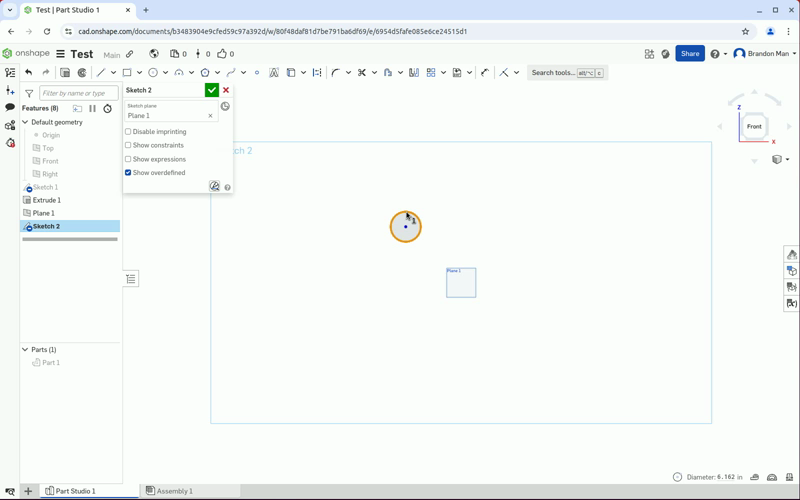
mouse_move(73, 352)
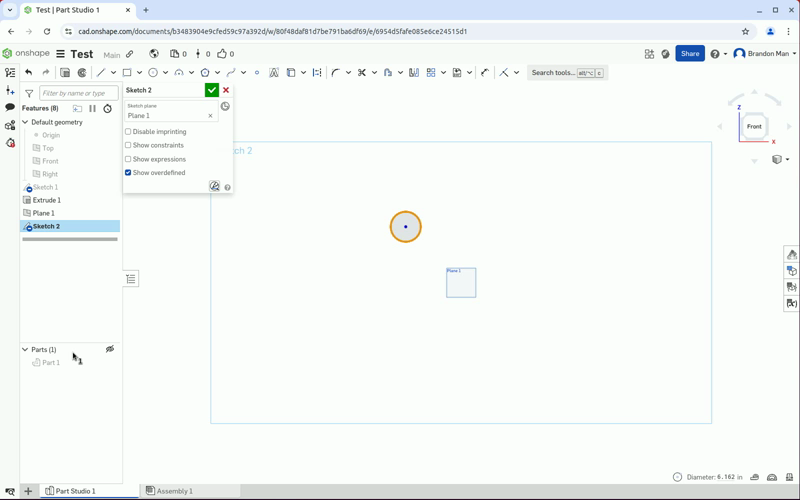
key(shift+y)
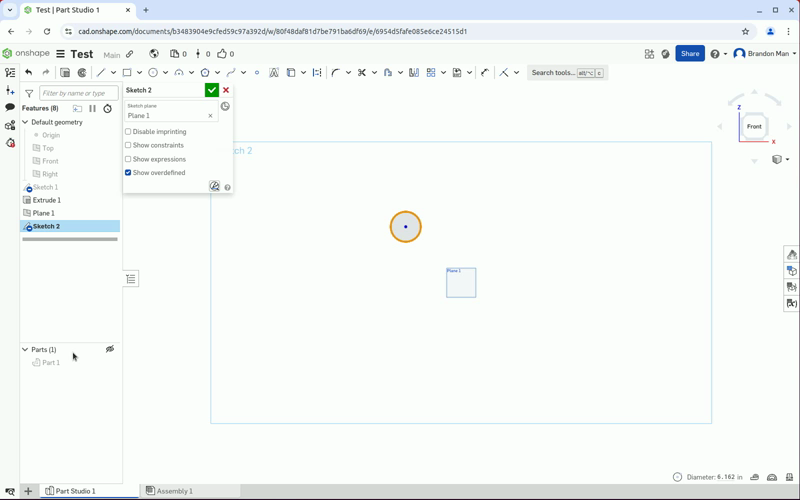
key(shift+e)
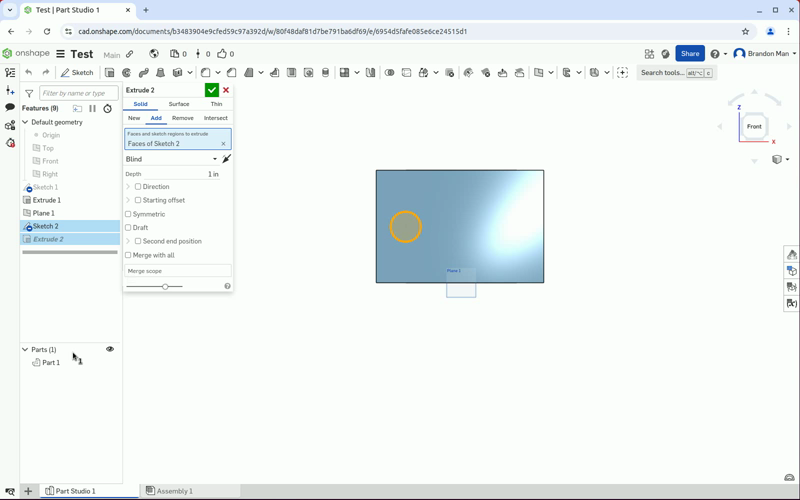
mouse_move(143, 106)
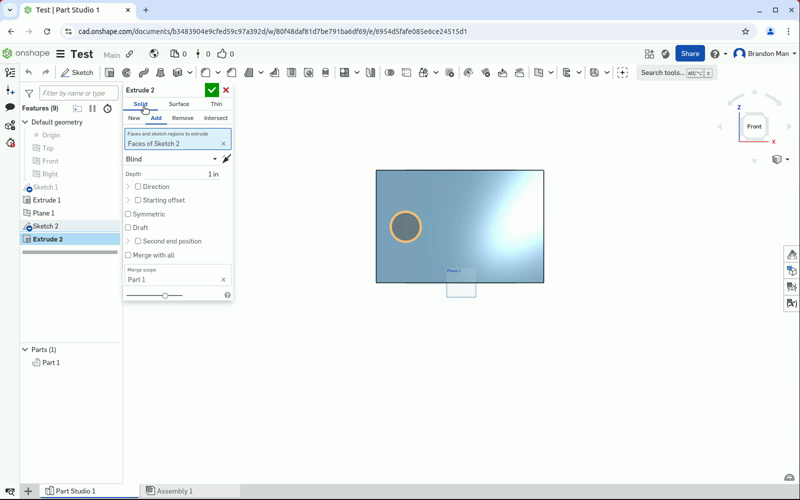
click(143, 106)
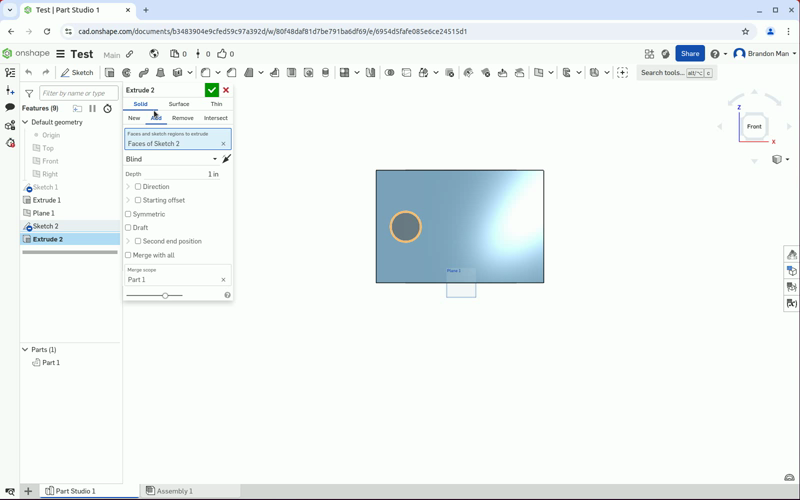
mouse_move(186, 120)
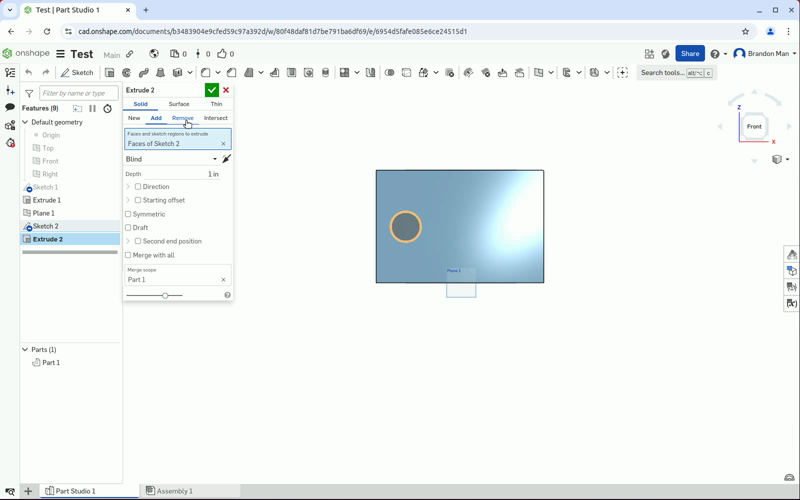
click(186, 120)
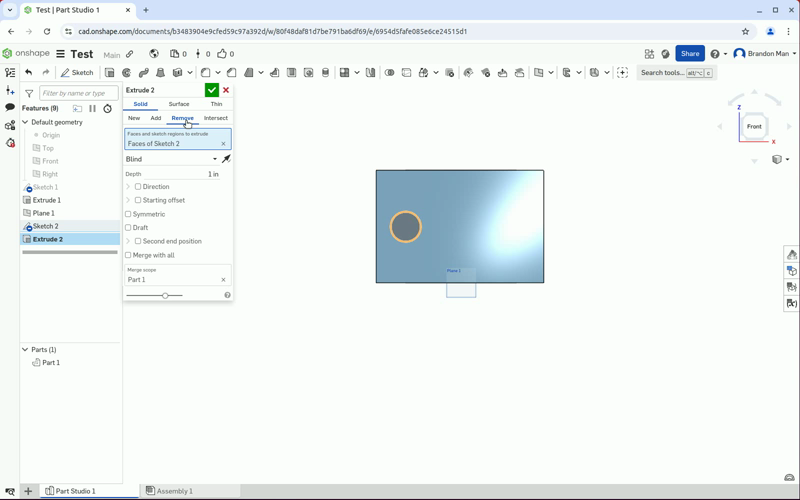
key(tab, 4)
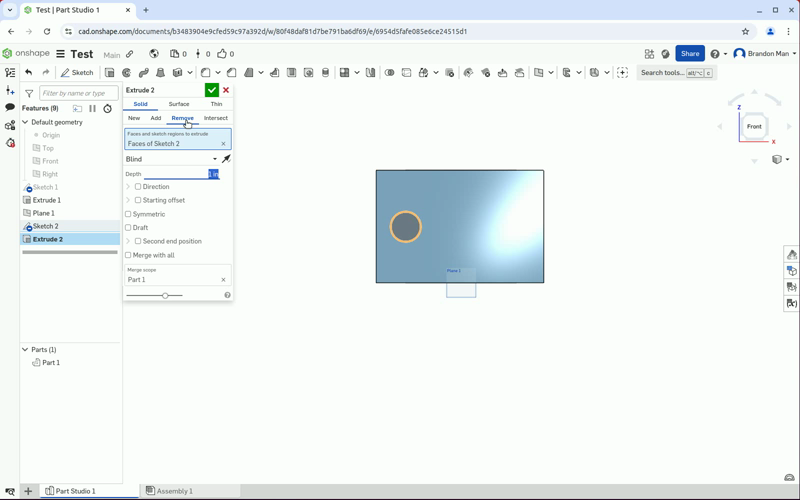
text(11.554)
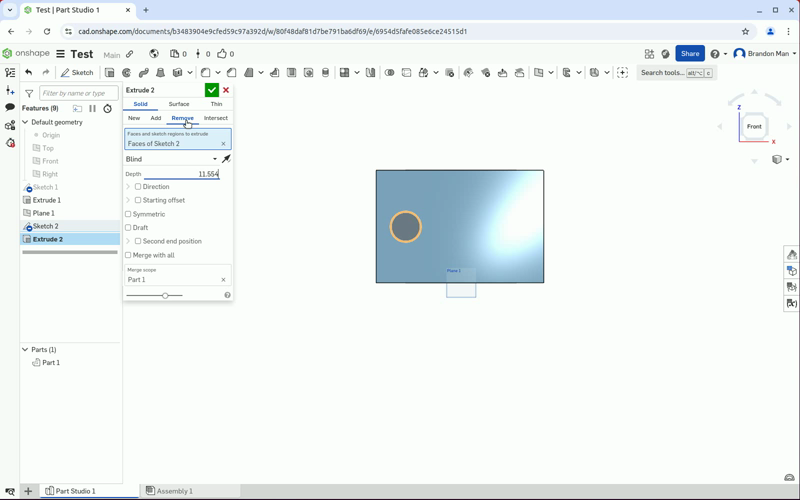
key(tab, 6)
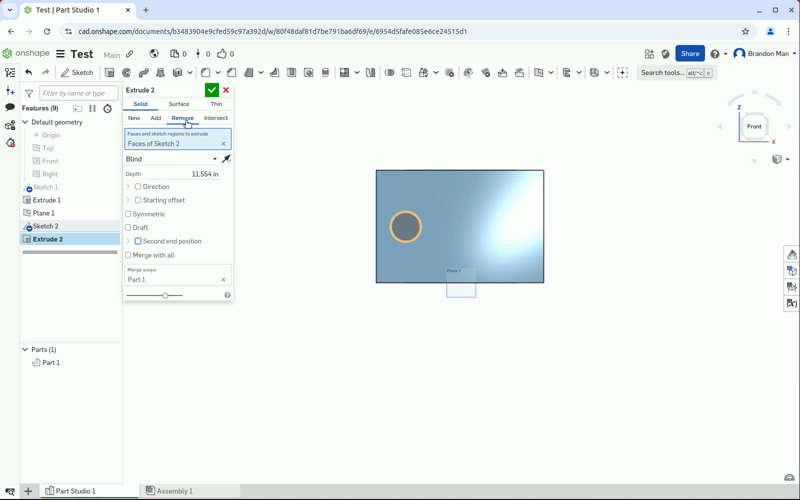
key(space)
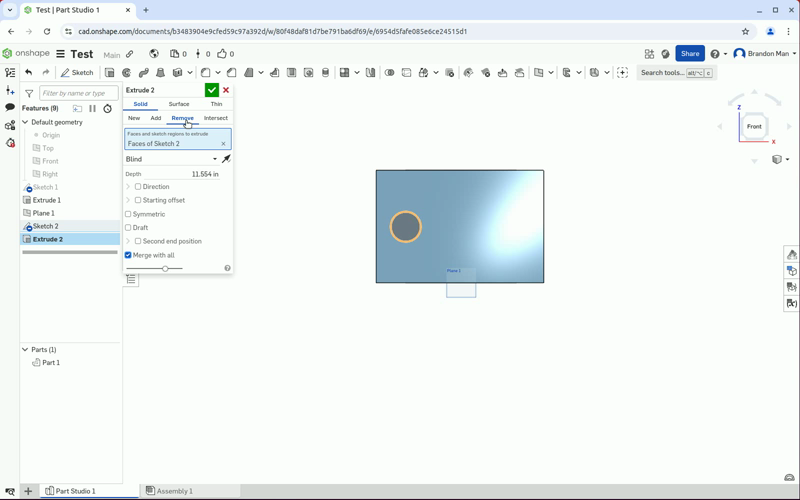
key(enter)
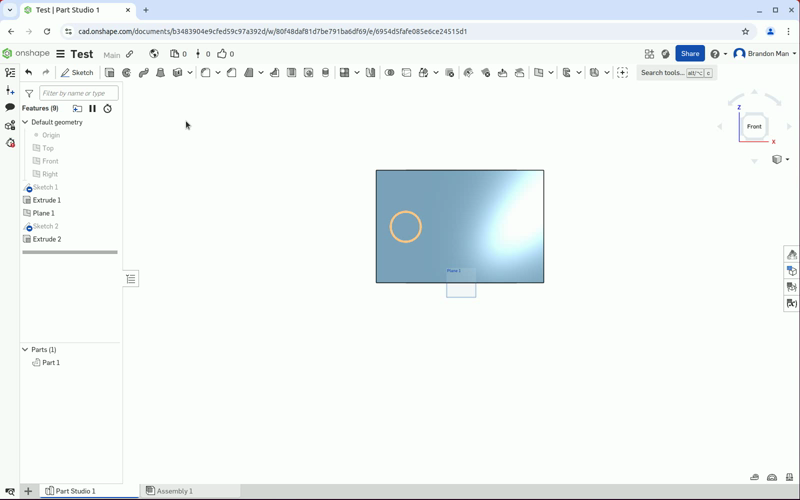
key(shift+h)
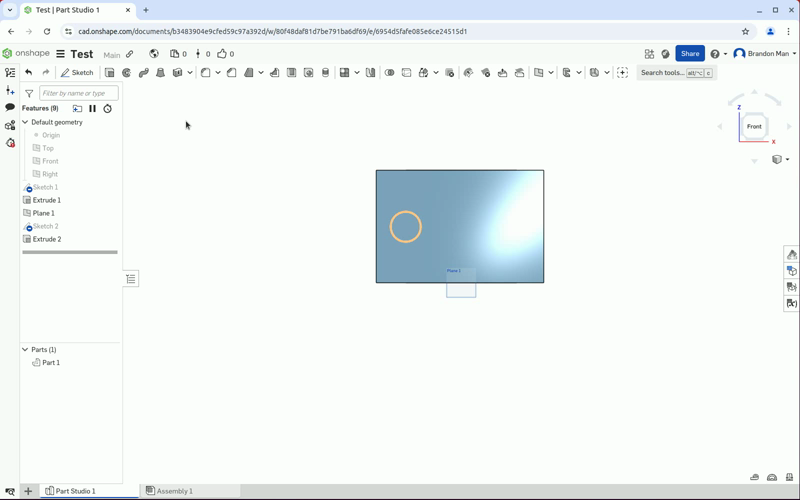
key(shift+h)
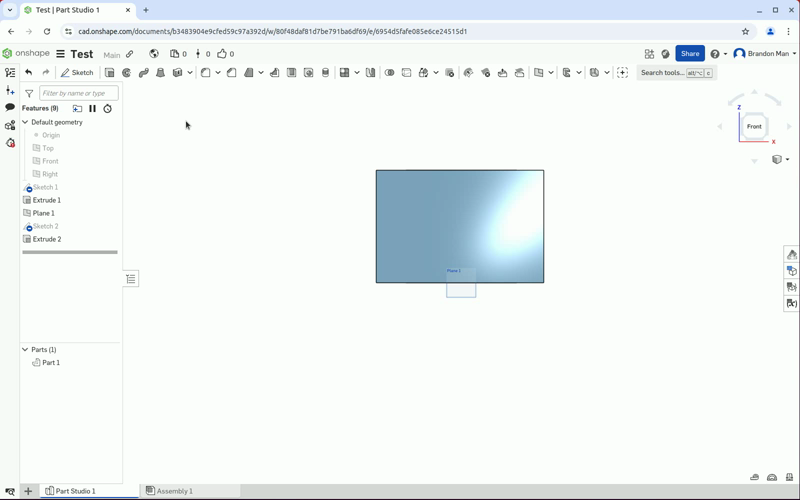
mouse_move(73, 189)
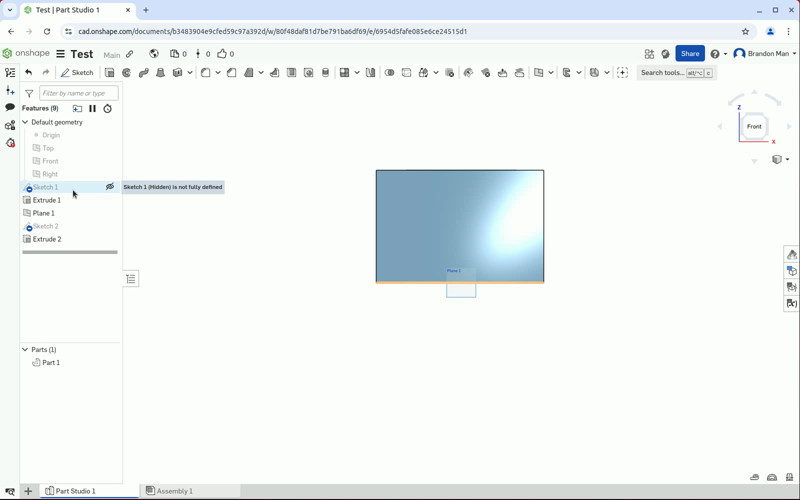
click(73, 189)
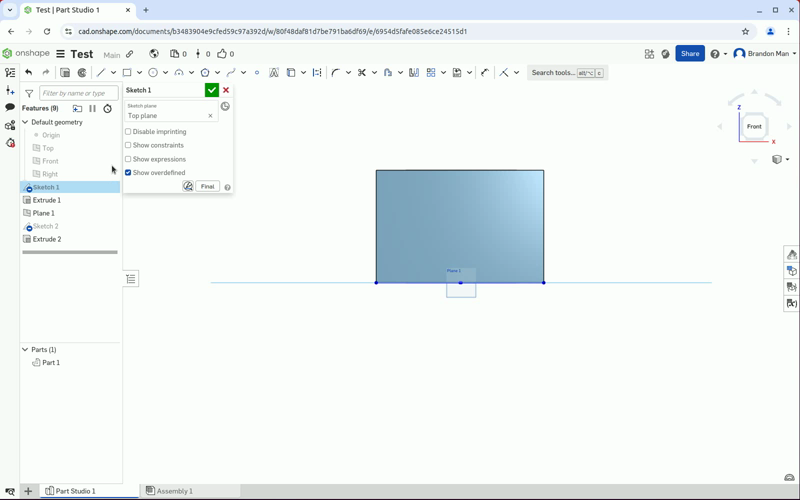
mouse_move(229, 92)
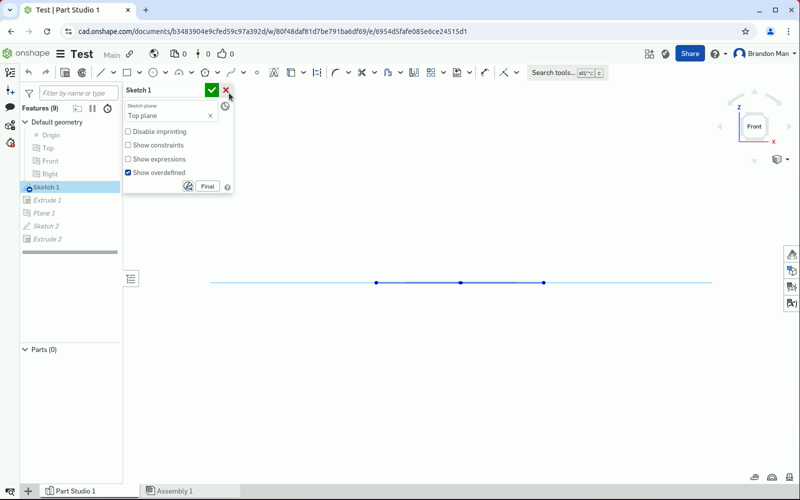
click(229, 92)
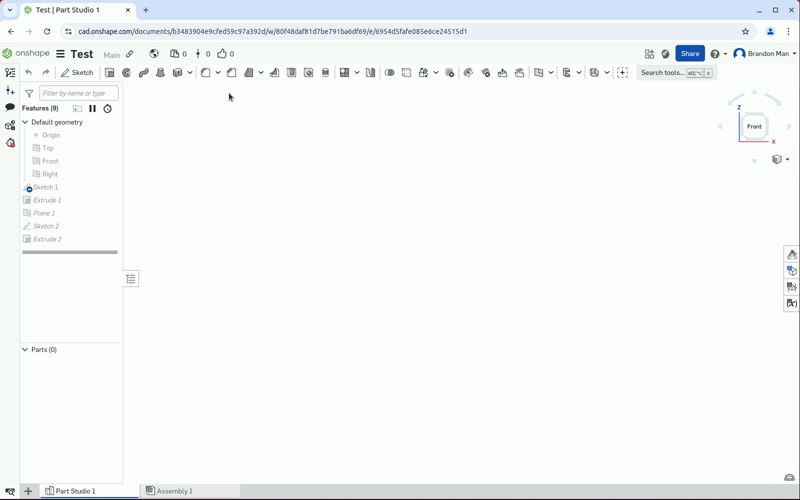
key(shift+s)
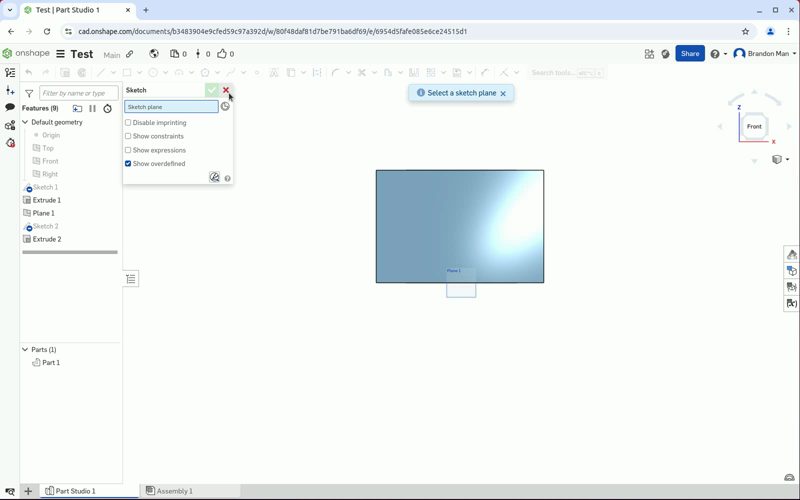
mouse_move(73, 215)
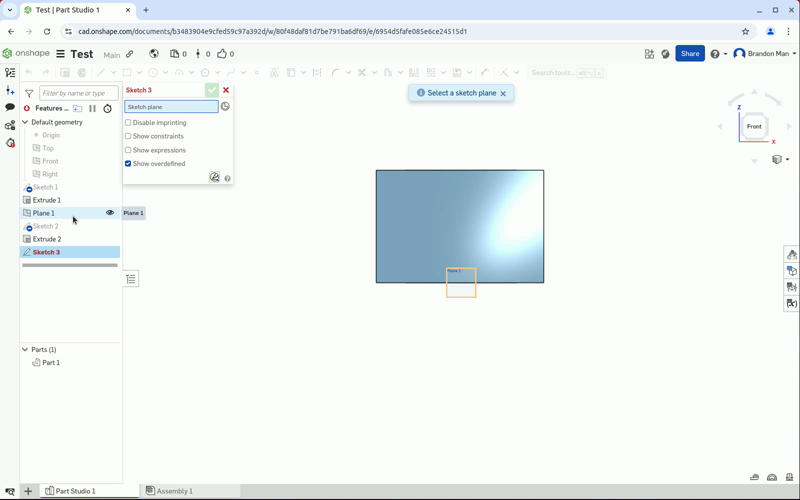
click(73, 215)
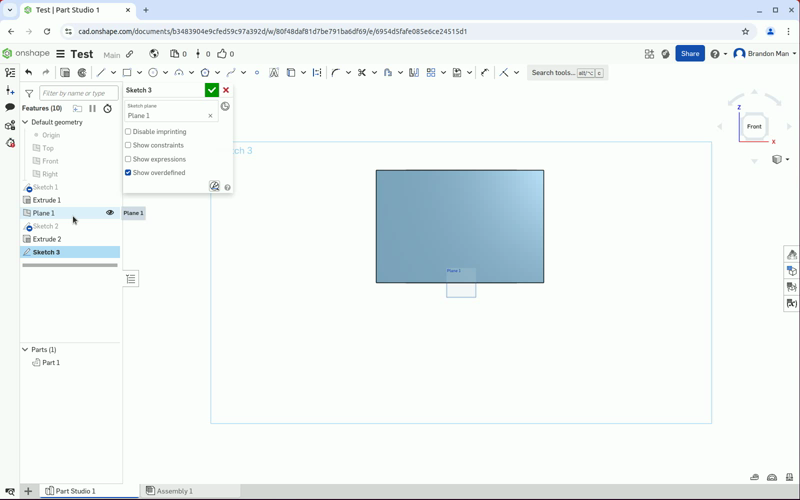
mouse_move(73, 352)
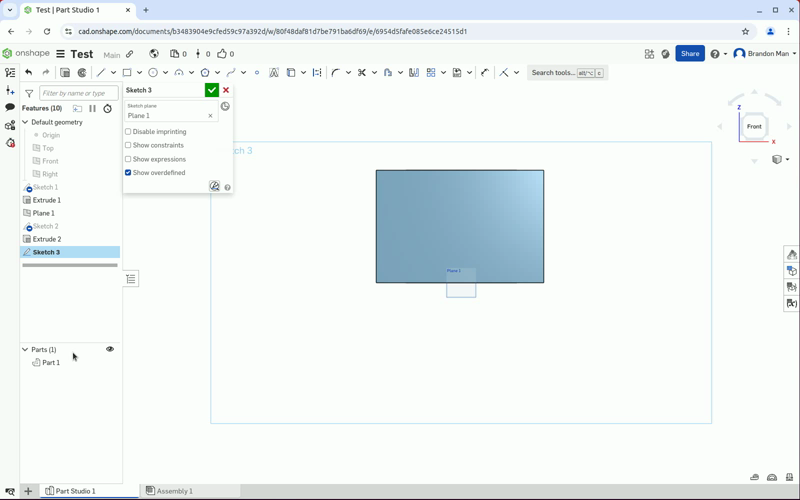
key(y)
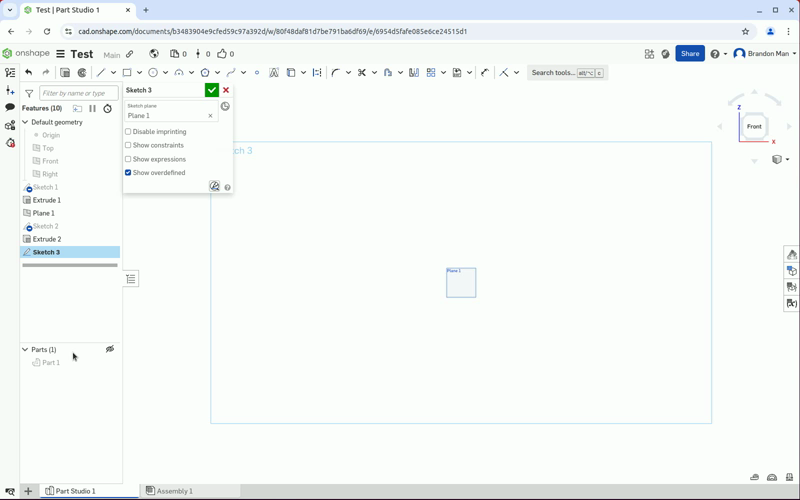
key(c)
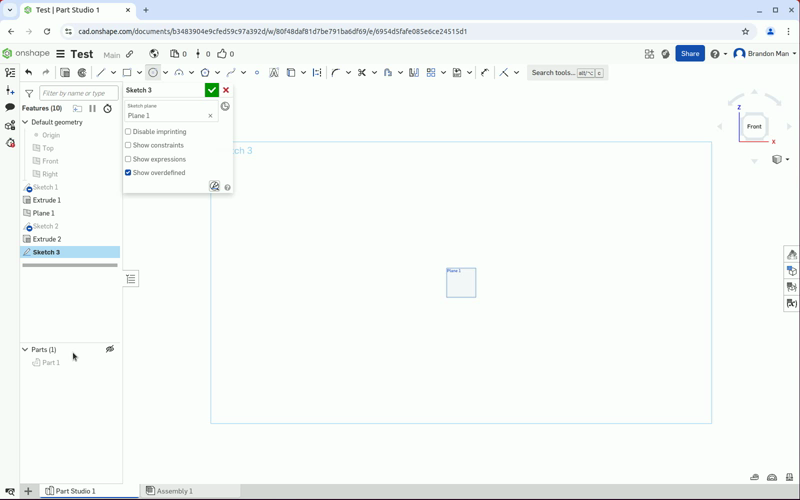
key_down(shift)
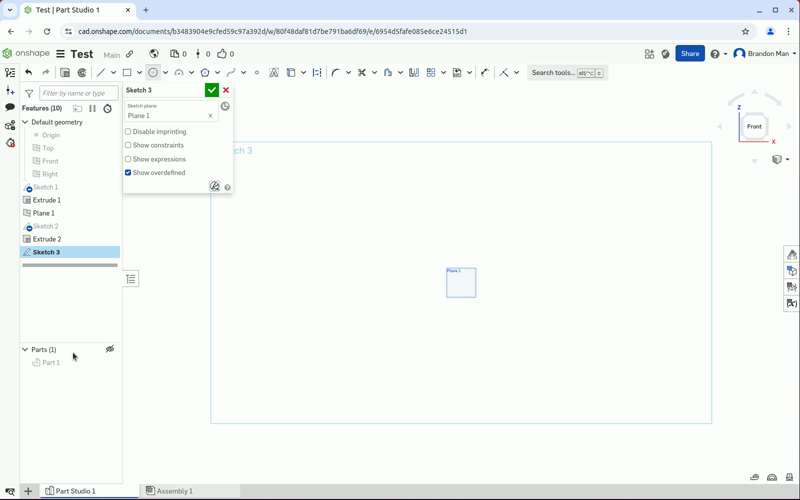
mouse_move(517, 226)
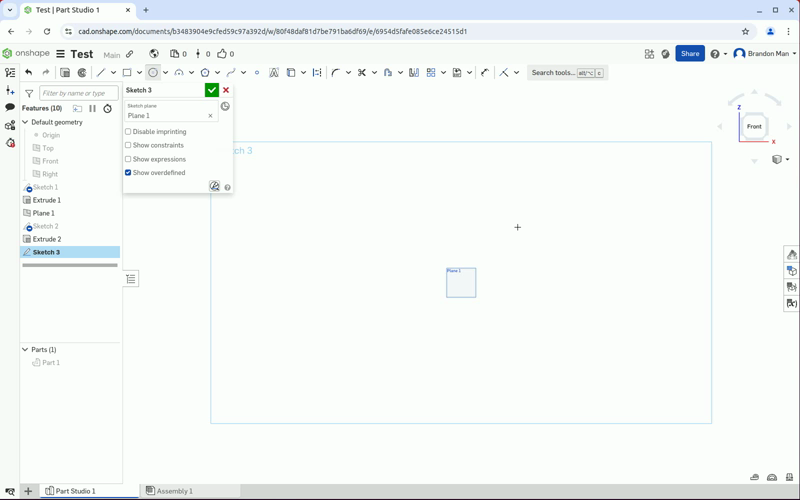
click(517, 226)
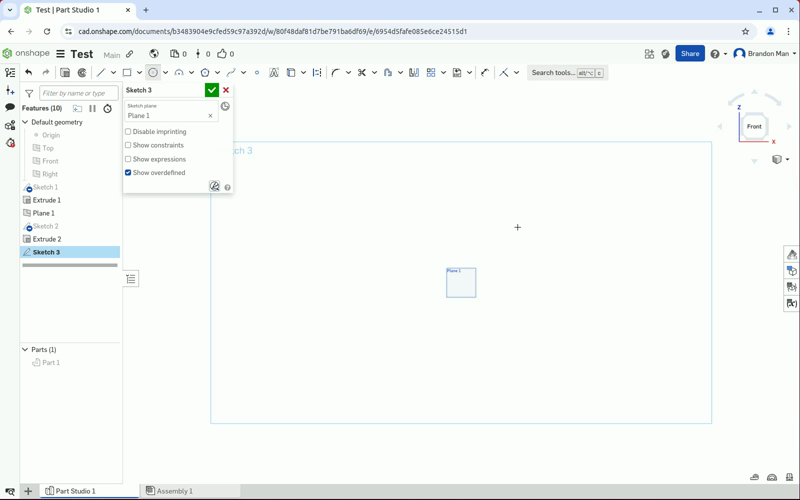
key_up(shift)
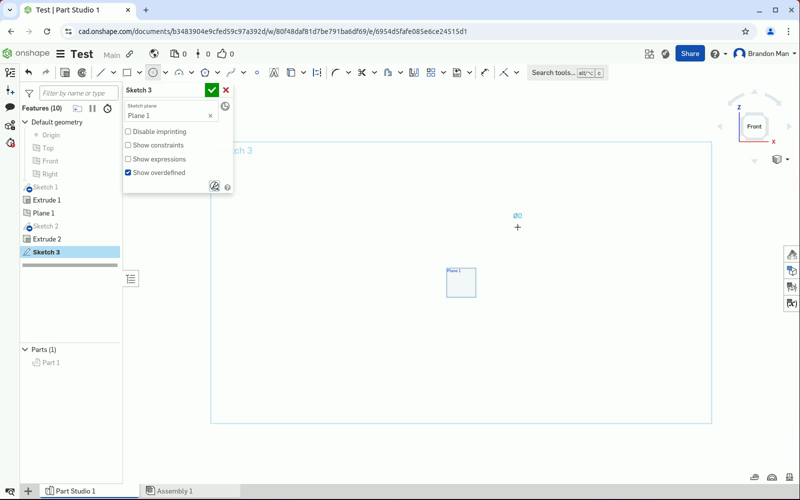
mouse_move(531, 226)
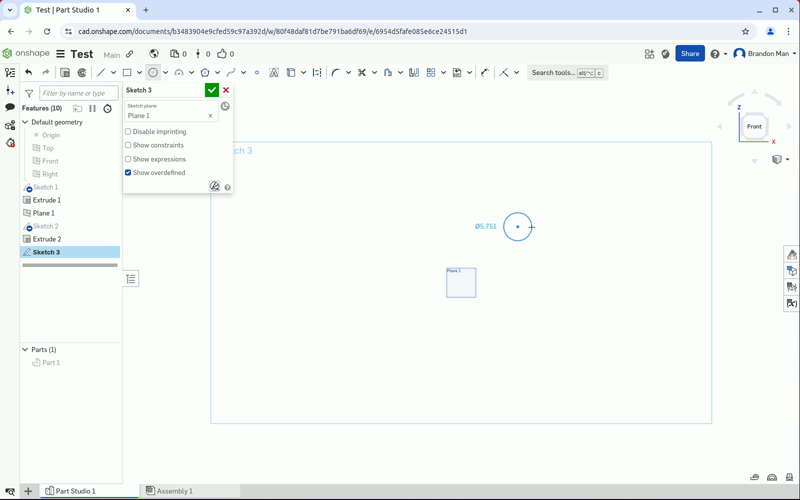
click(531, 226)
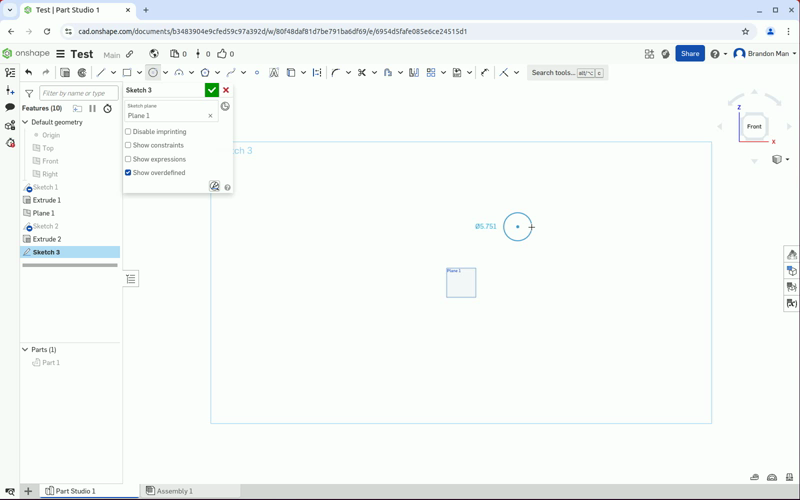
key(esc)
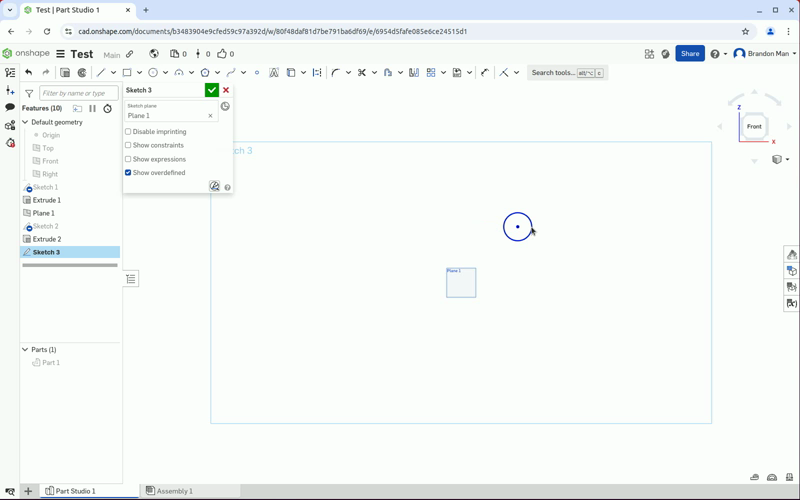
mouse_move(514, 222)
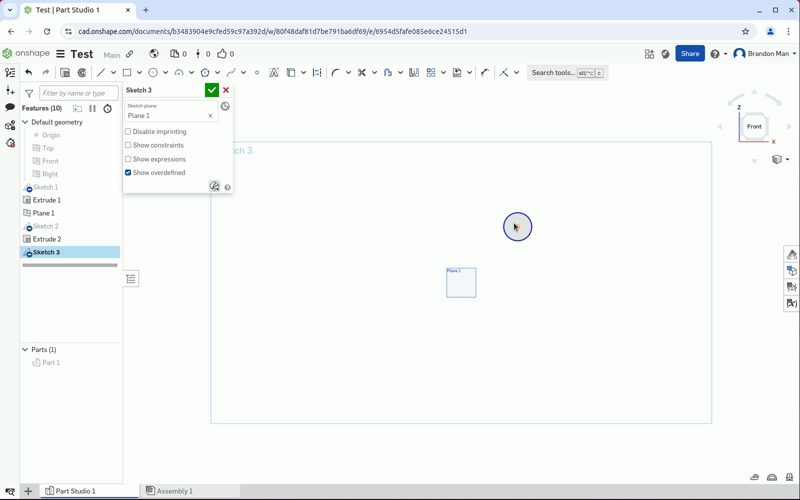
scroll(6)
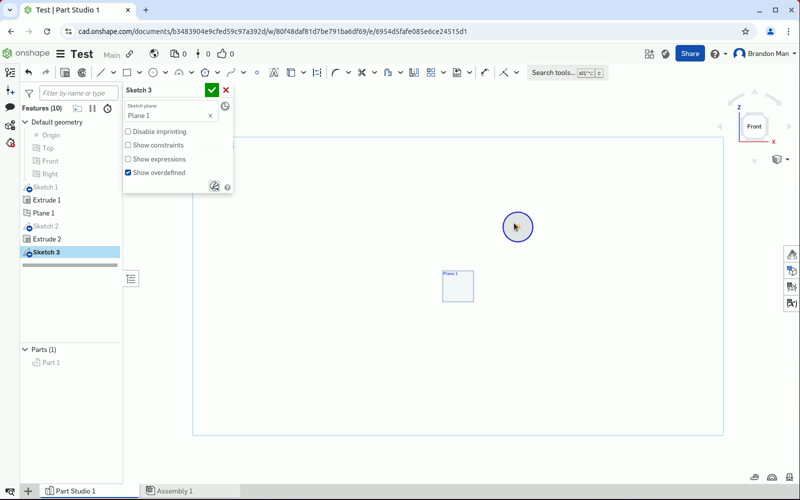
scroll(6)
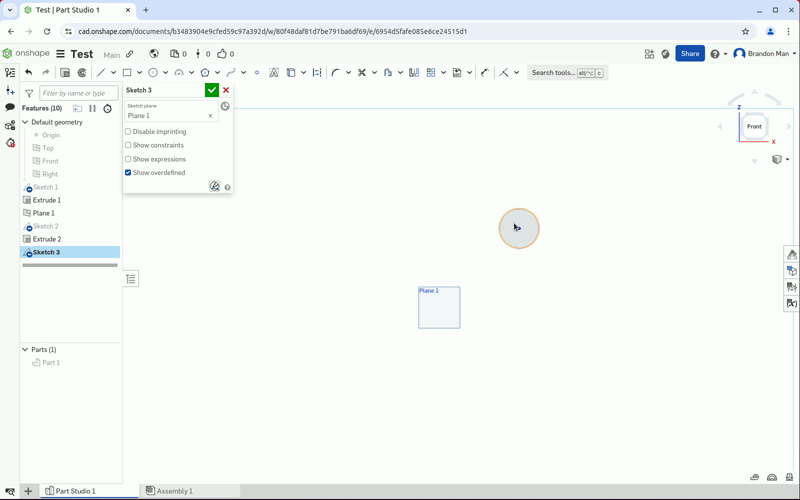
scroll(6)
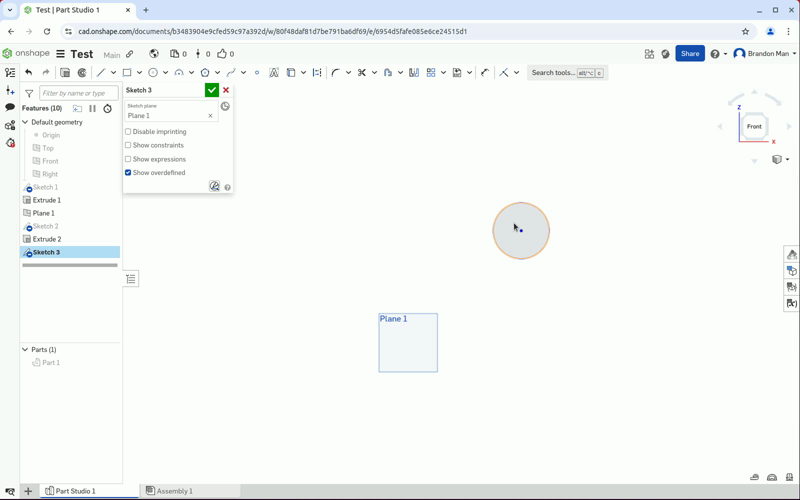
scroll(6)
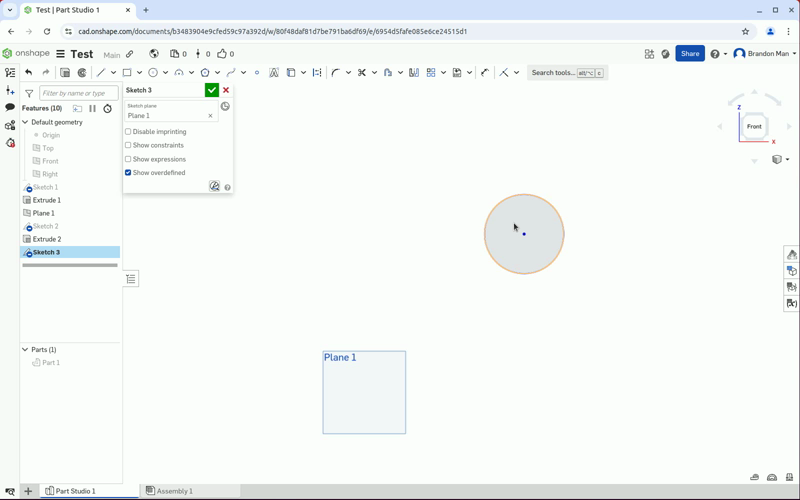
scroll(6)
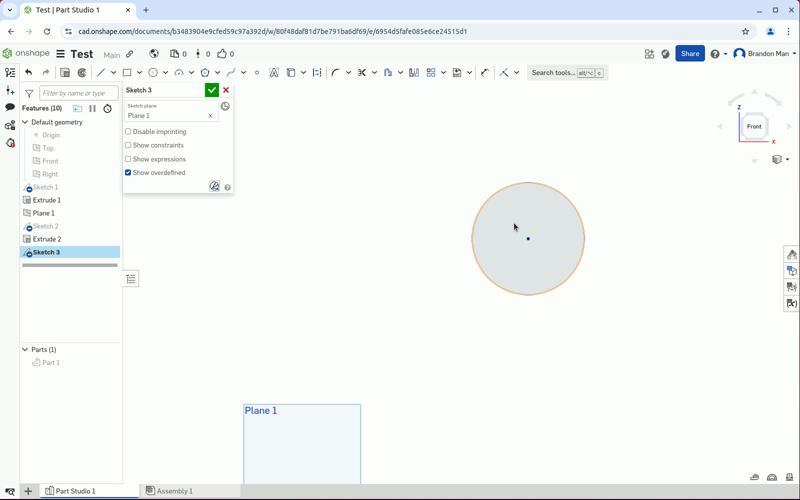
scroll(6)
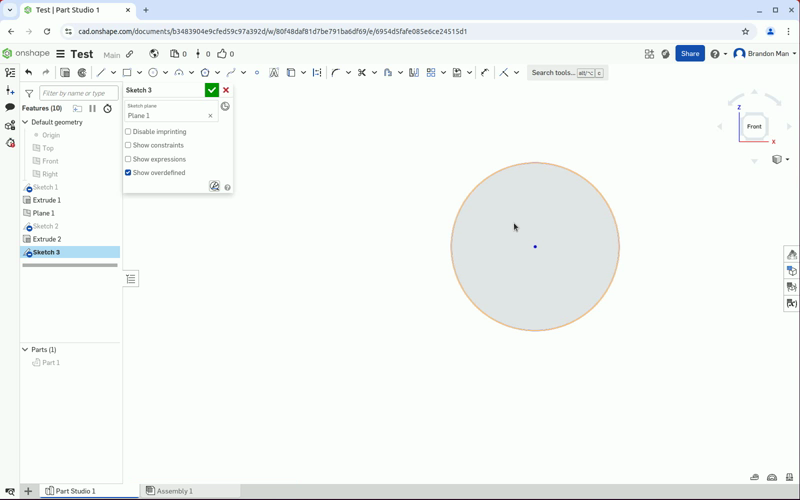
scroll(6)
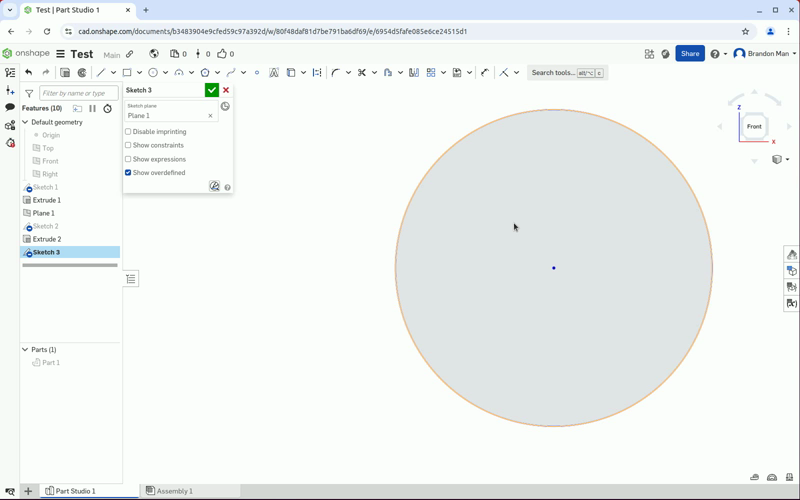
click(514, 222)
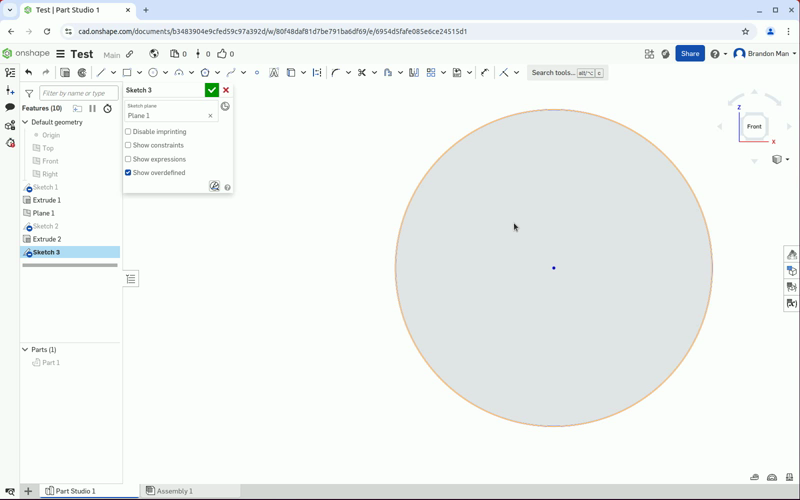
scroll(-6)
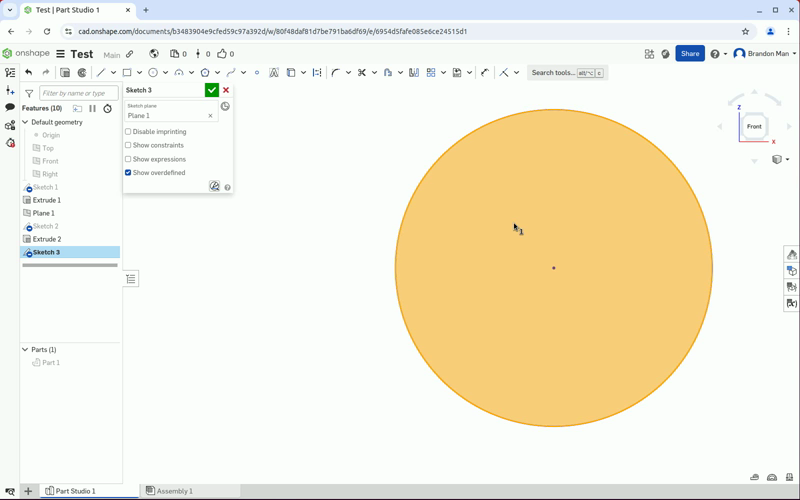
scroll(-6)
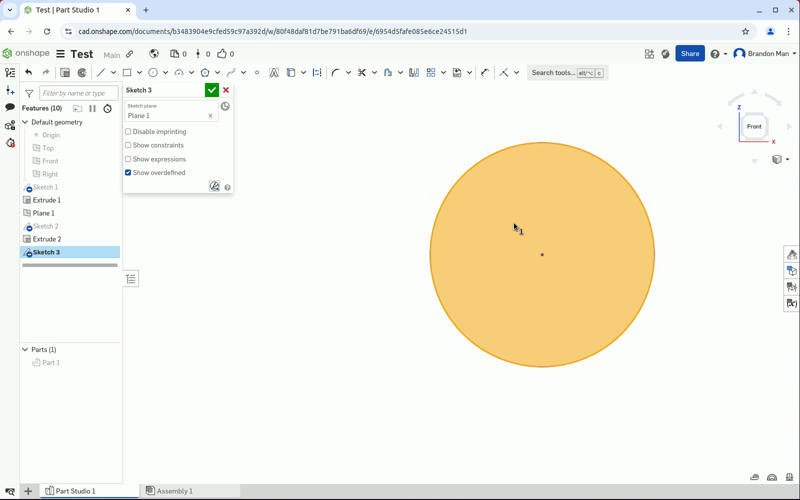
scroll(-6)
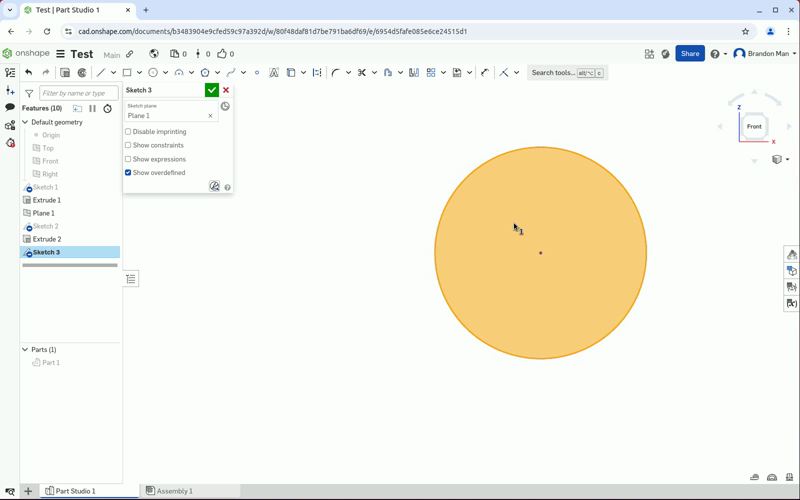
scroll(-6)
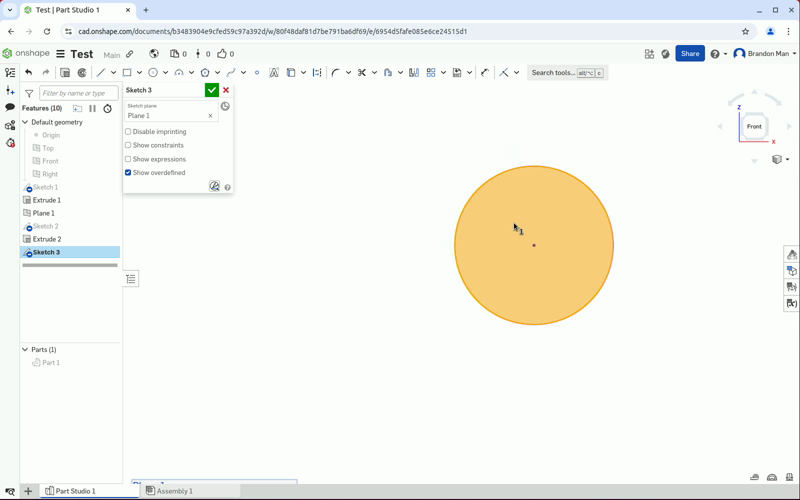
scroll(-6)
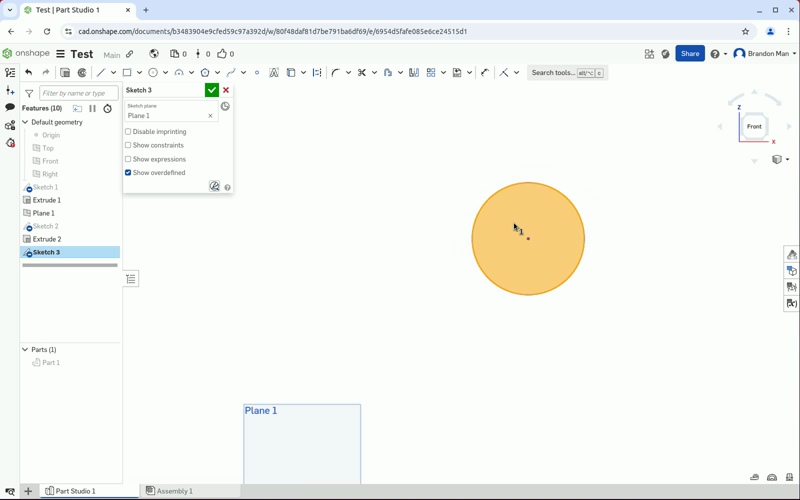
scroll(-6)
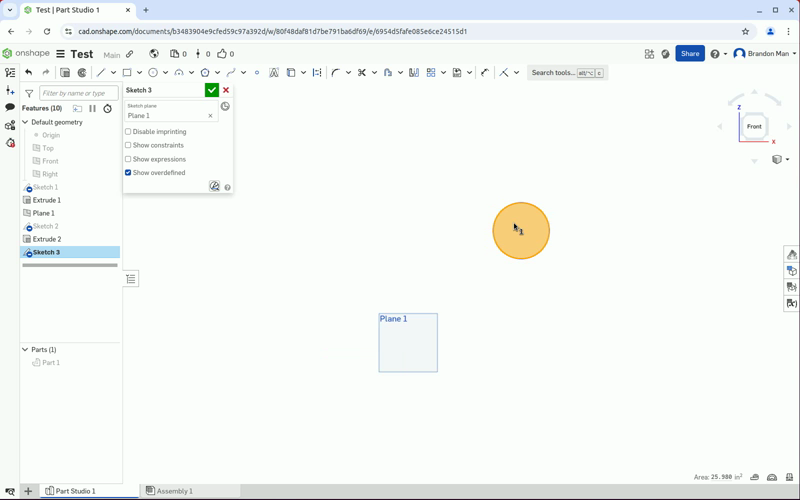
scroll(-6)
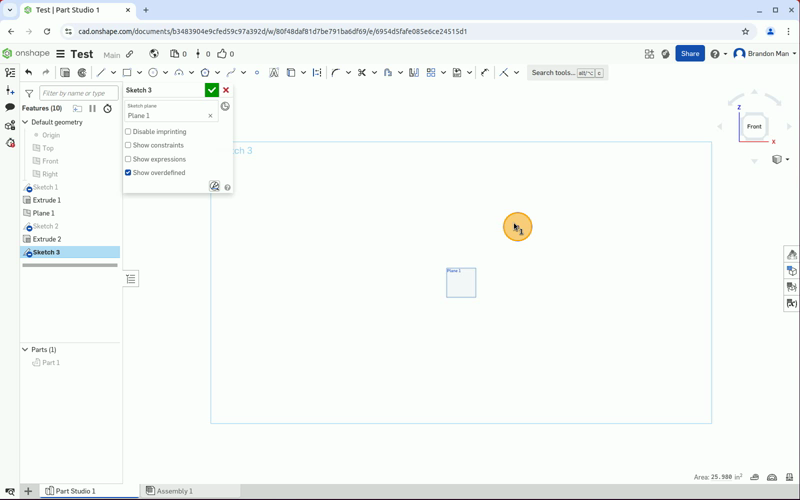
mouse_move(73, 352)
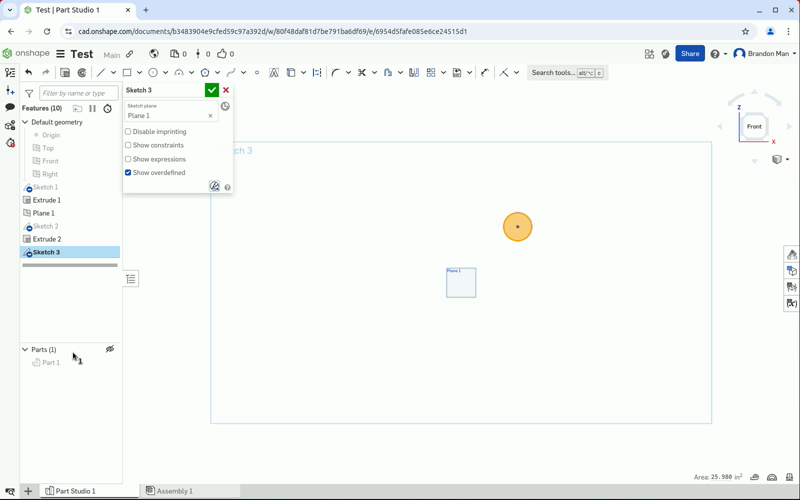
key(shift+y)
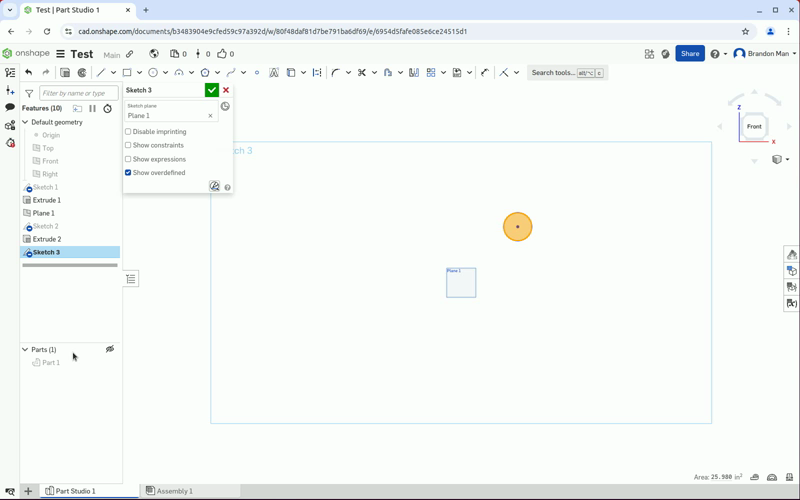
key(shift+e)
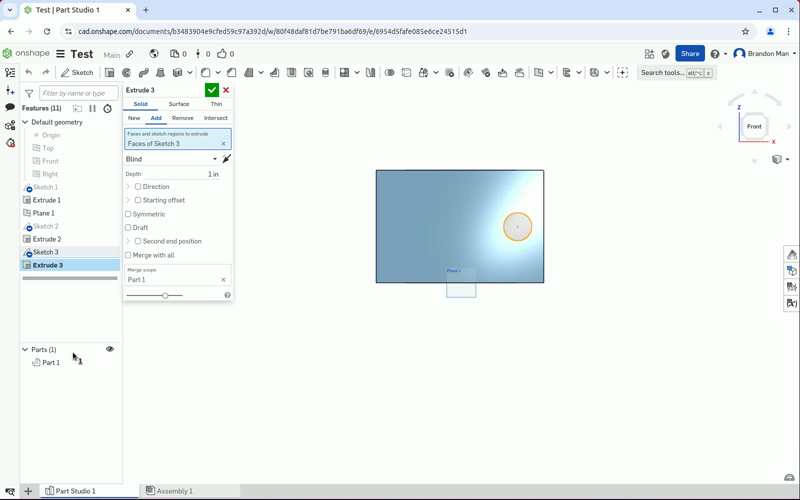
mouse_move(143, 106)
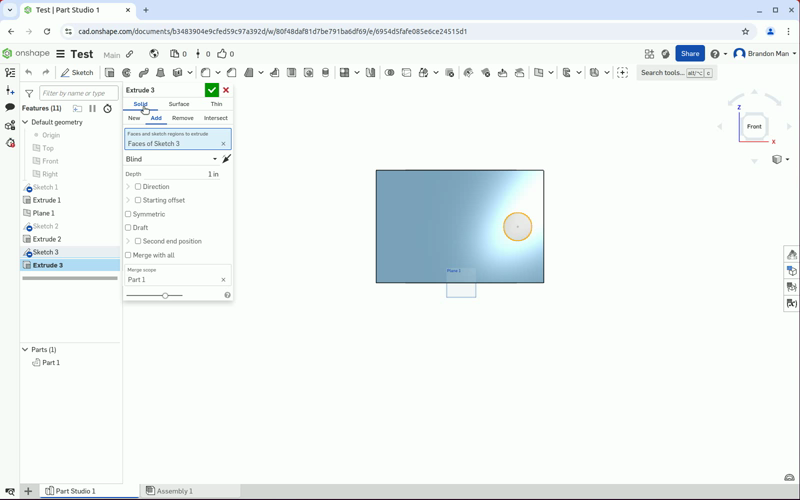
click(143, 106)
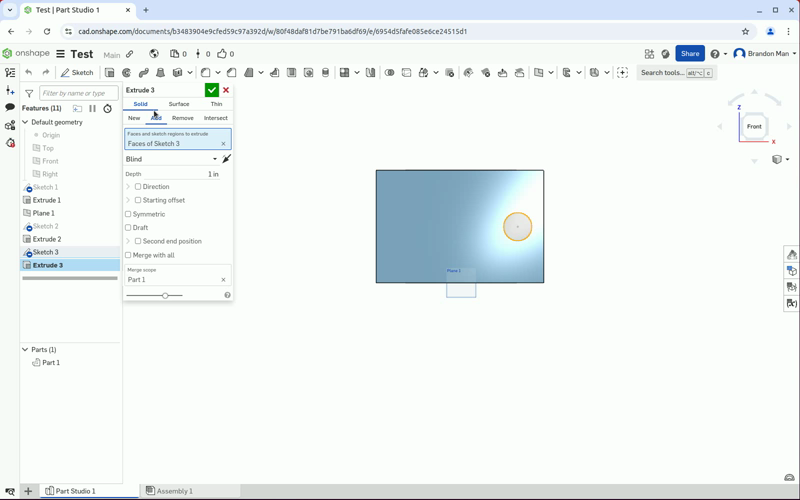
mouse_move(186, 120)
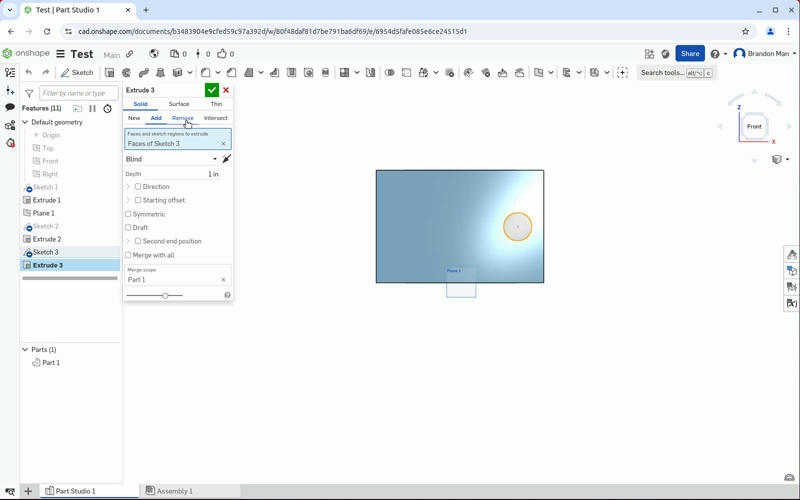
click(186, 120)
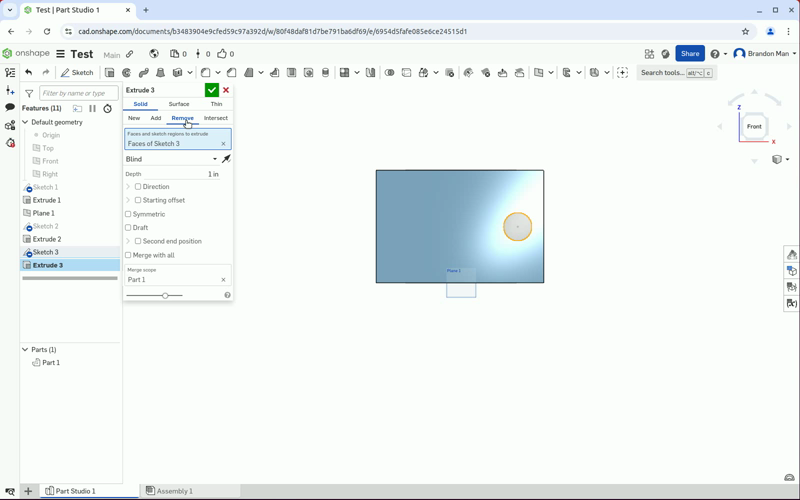
key(tab, 4)
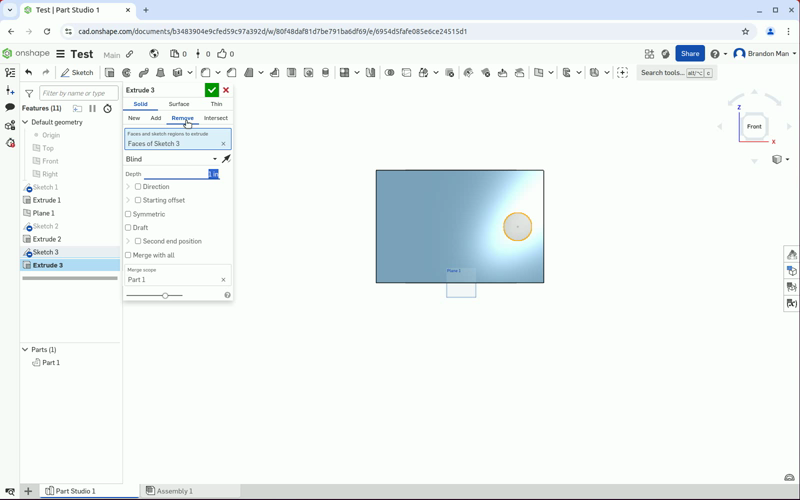
text(11.554)
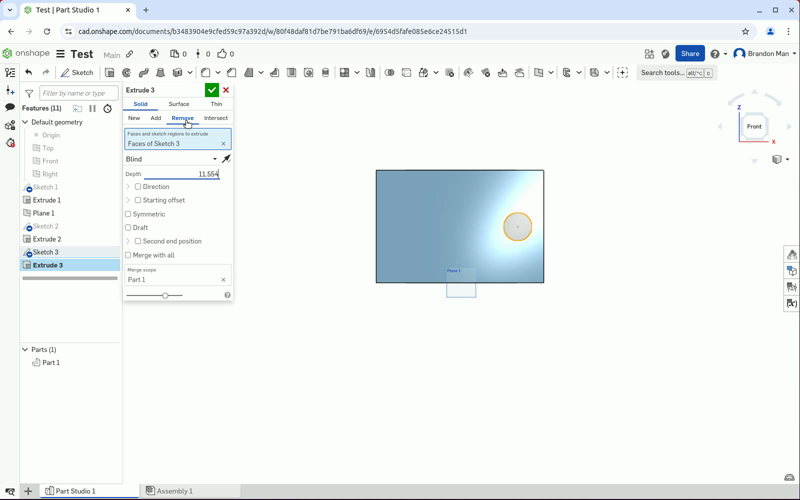
key(tab, 6)
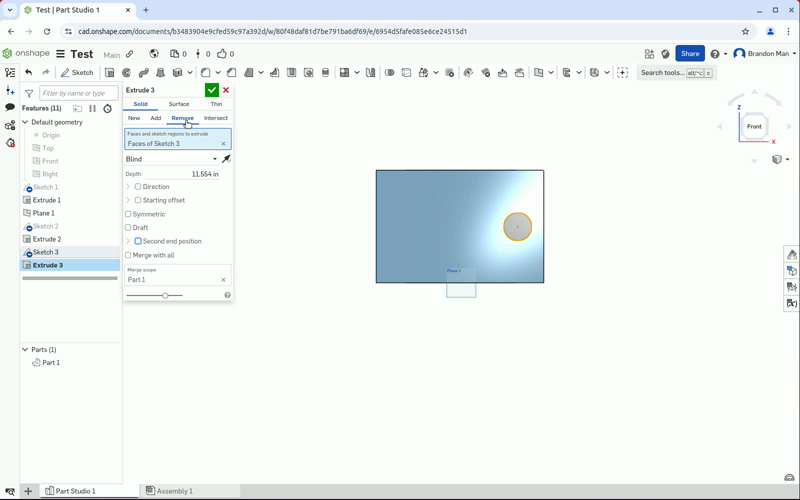
key(space)
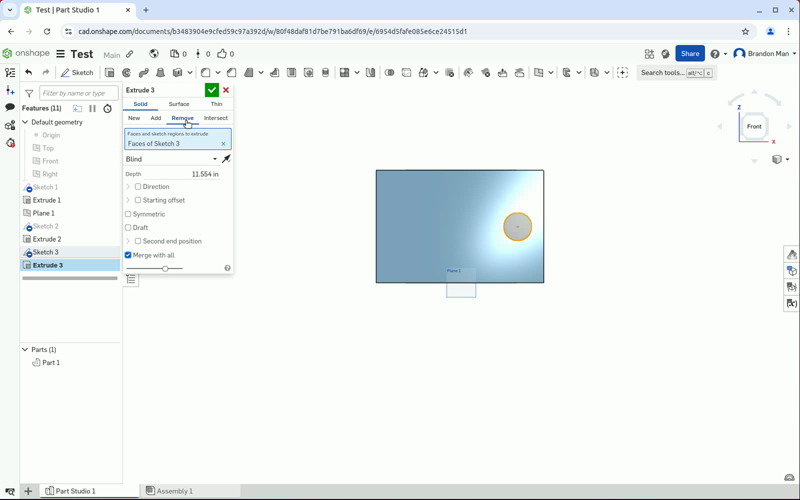
key(enter)
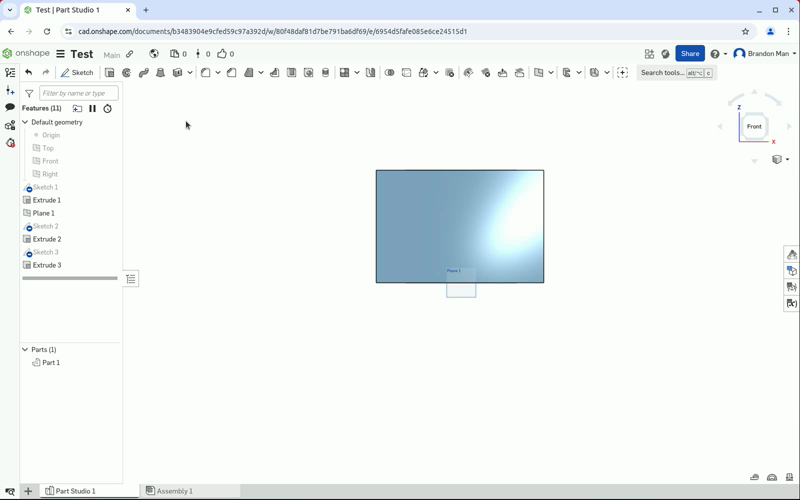
key(shift+h)
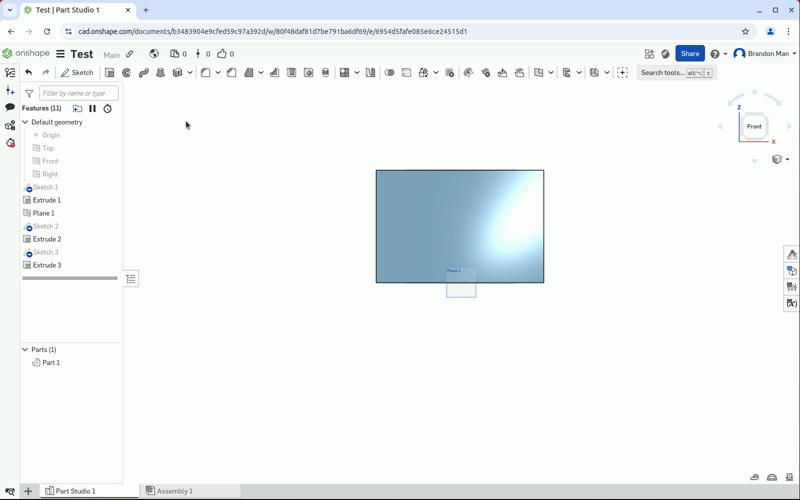
key(shift+h)
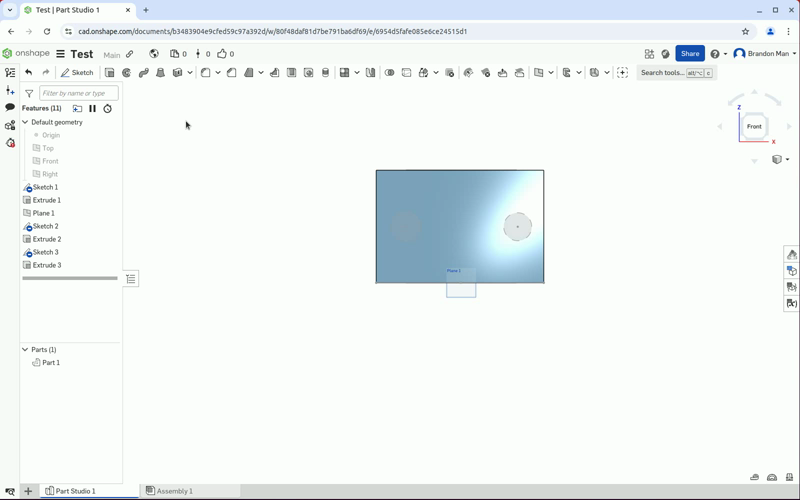
key(shift+7)
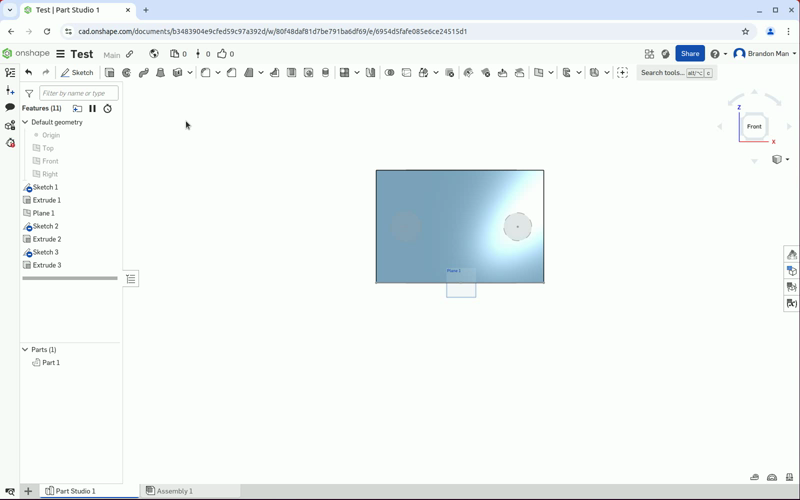
key(left, 2)
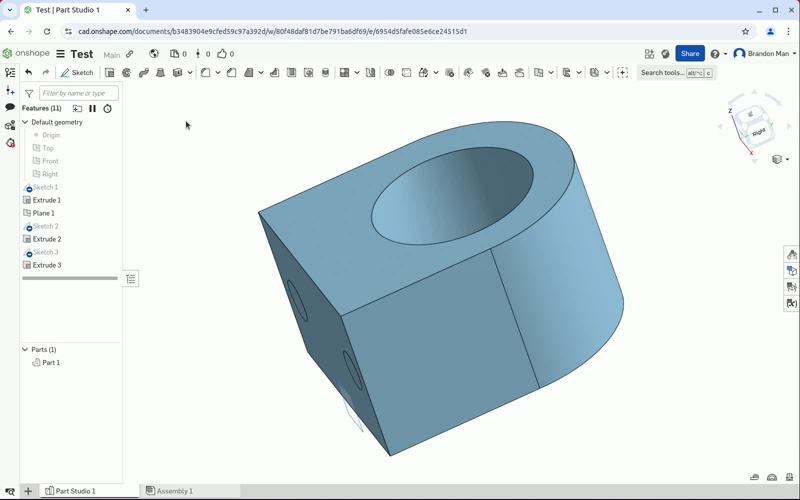
key(down, 2)
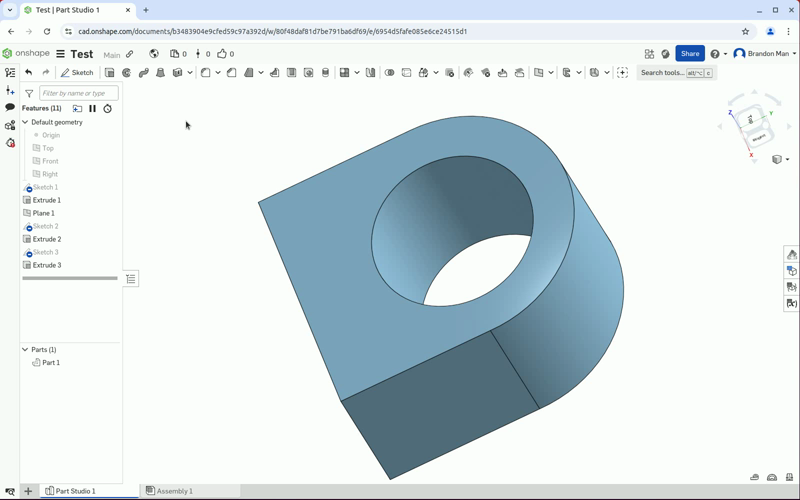
key(up, 2)
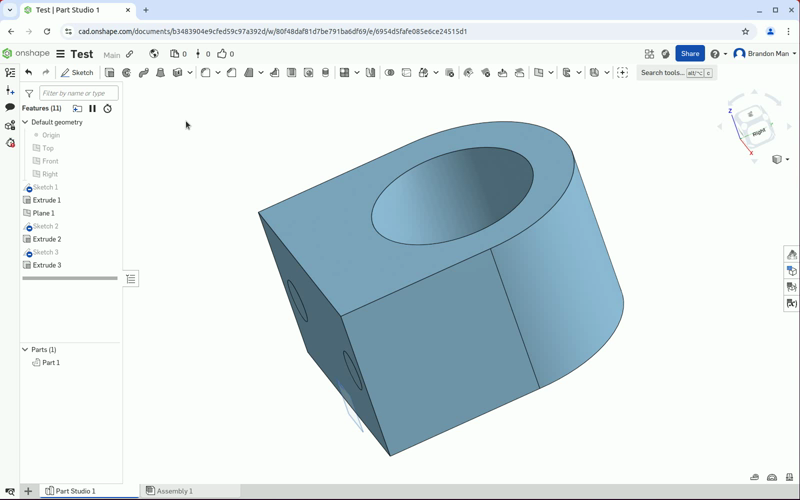
key(right, 2)
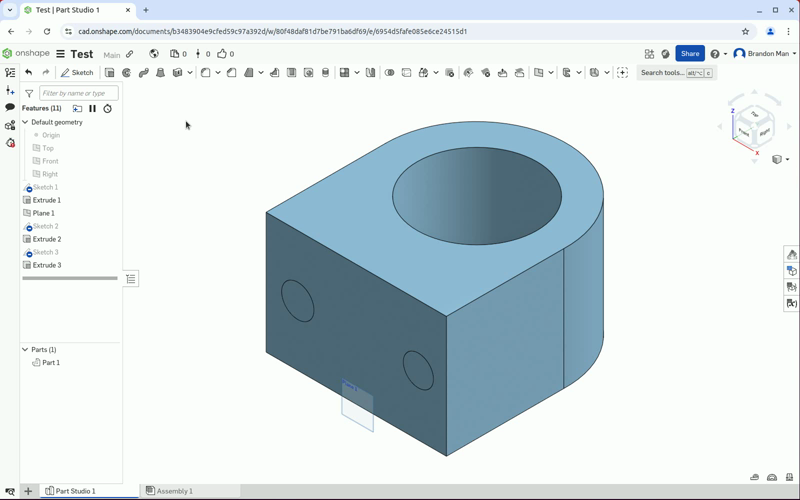
mouse_move(73, 189)
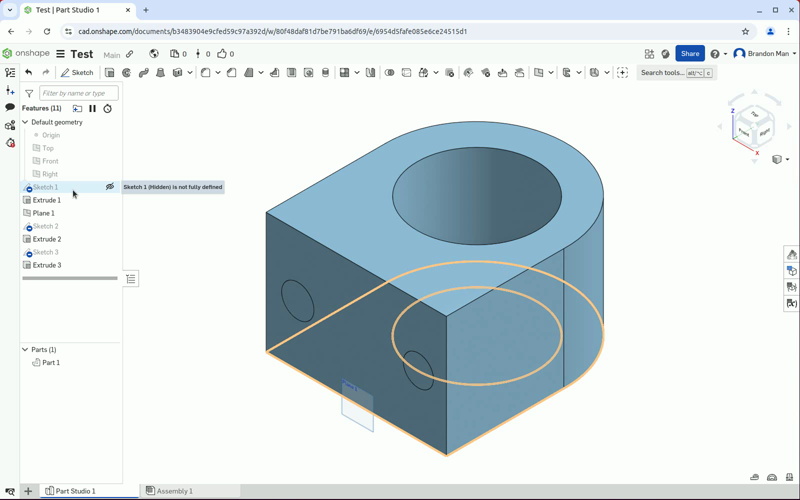
click(73, 189)